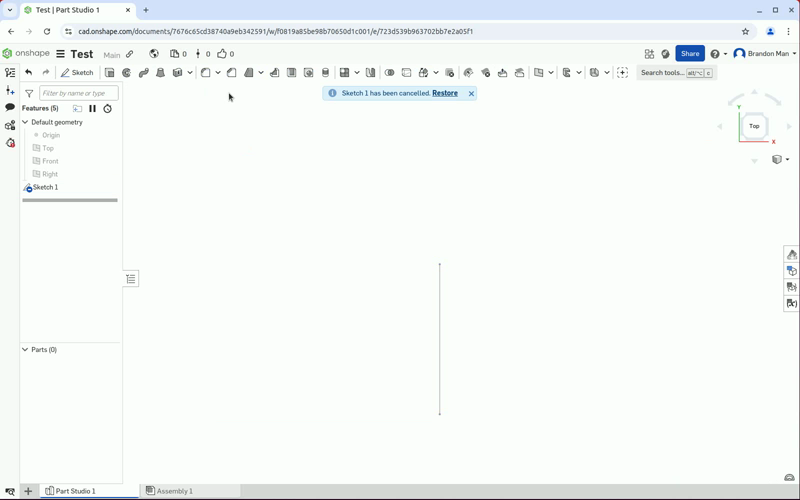
key(shift+h)
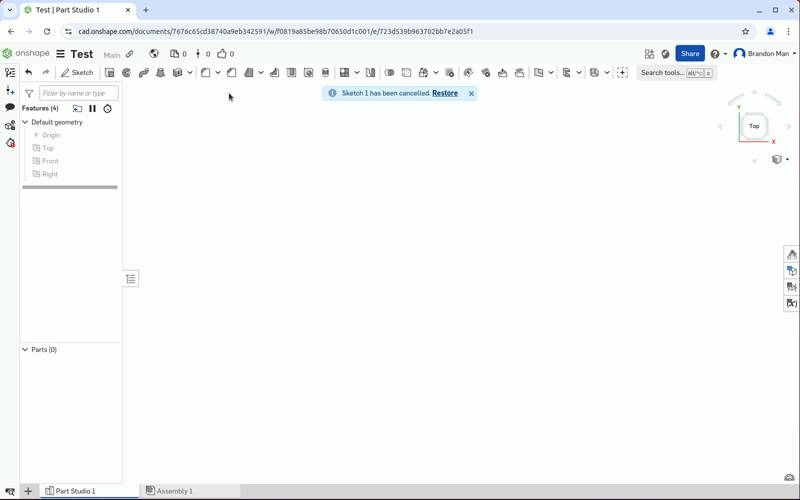
key(shift+s)
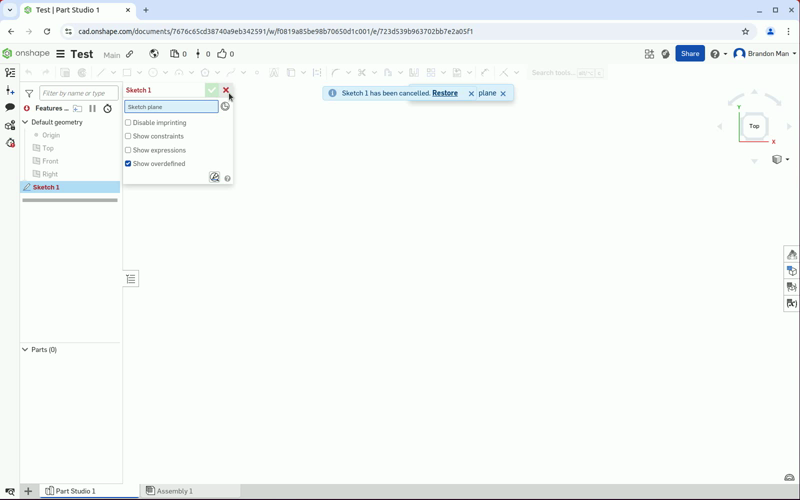
mouse_move(73, 150)
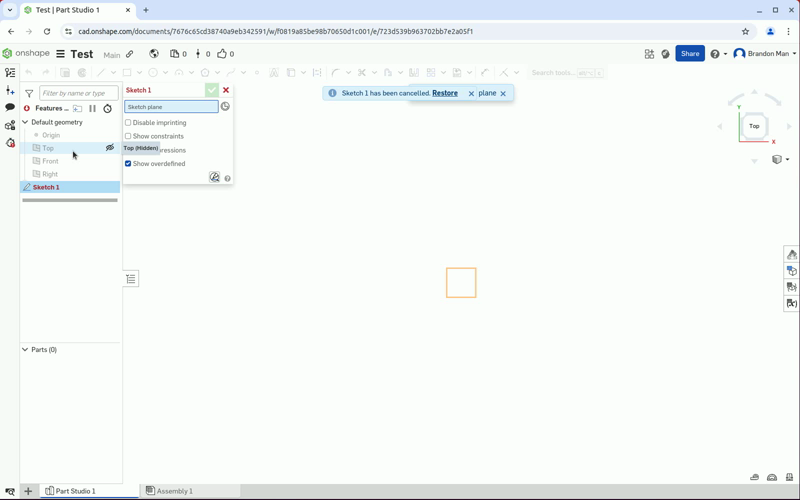
click(73, 150)
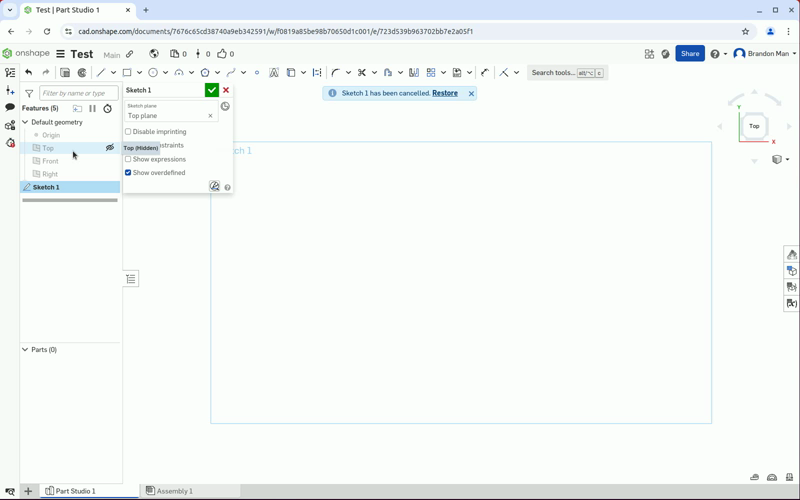
mouse_move(73, 352)
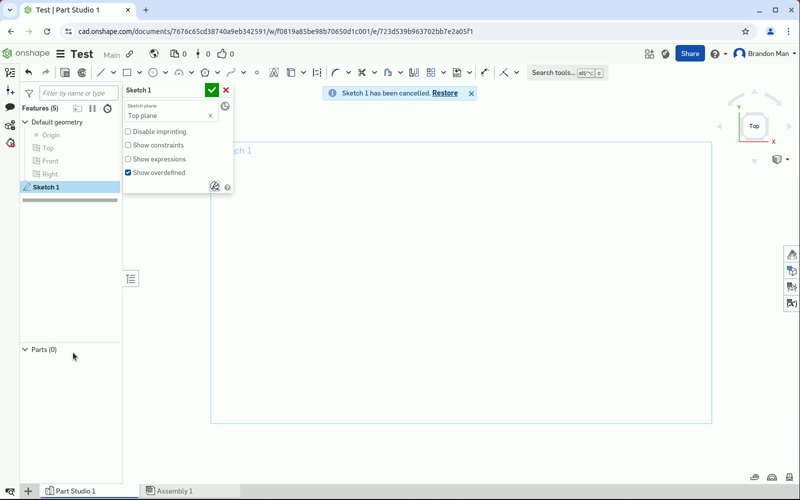
key(y)
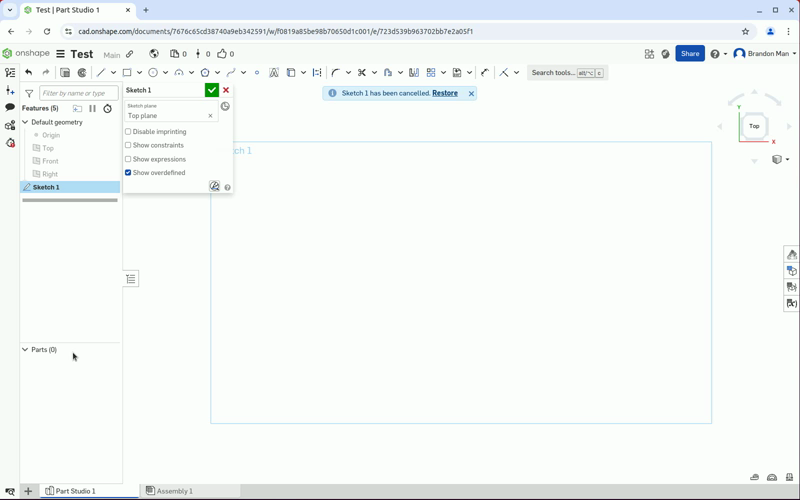
key(l)
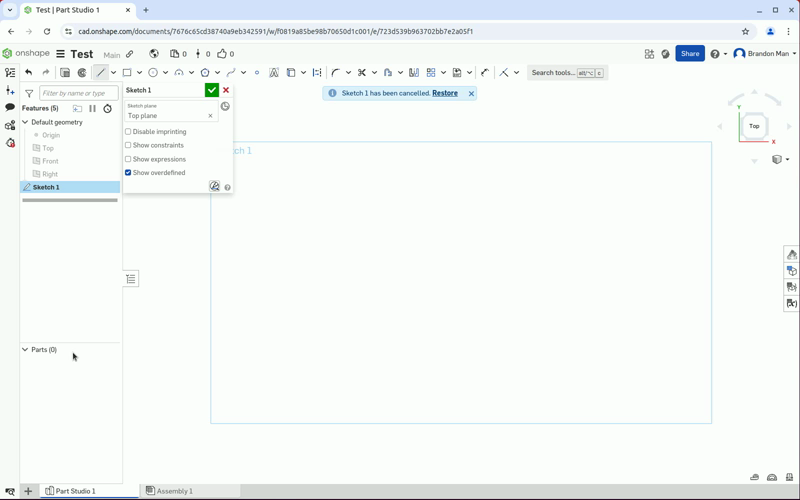
key_down(shift)
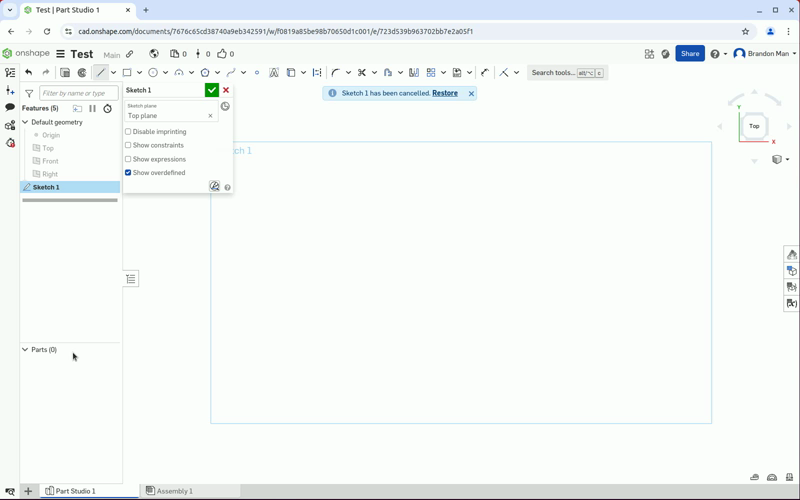
mouse_move(460, 282)
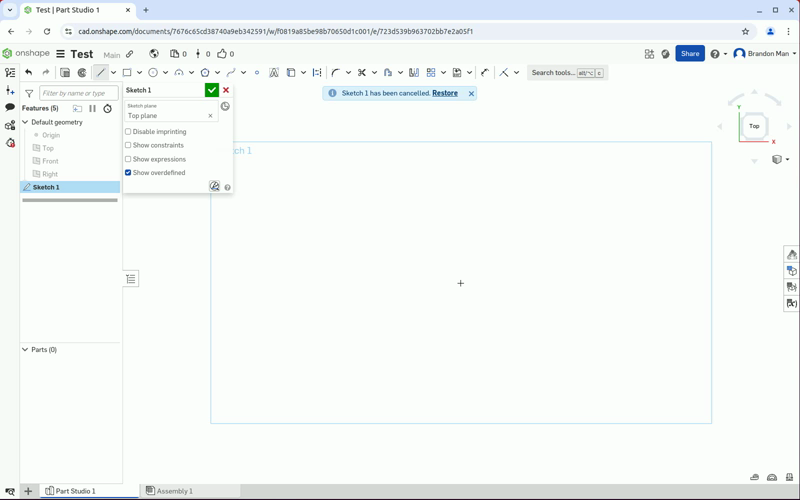
click(460, 282)
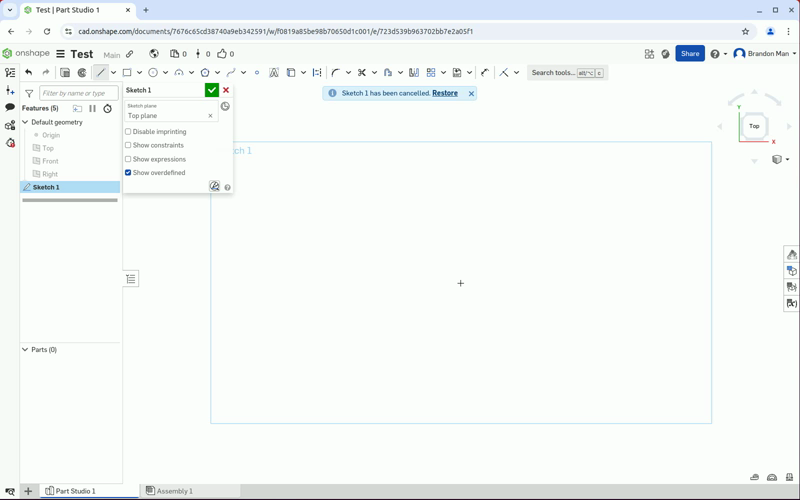
key_up(shift)
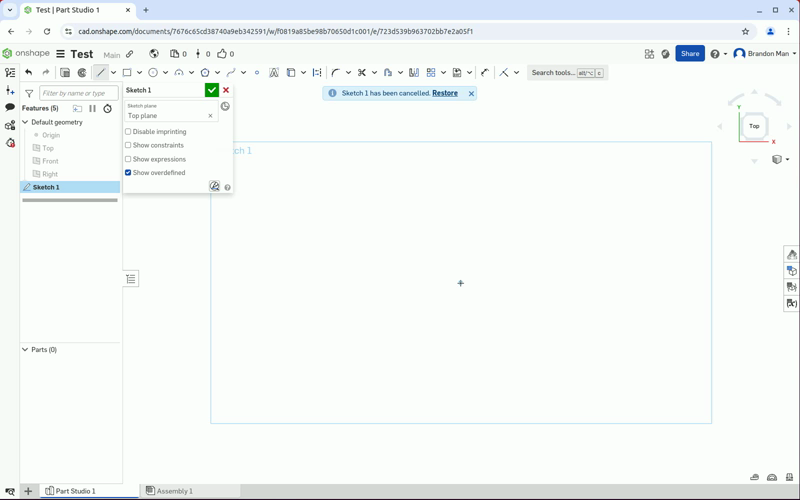
key_down(shift)
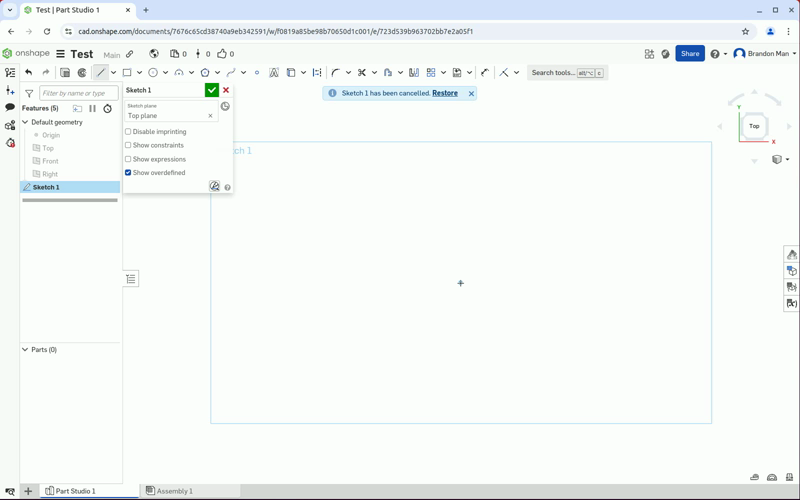
mouse_move(490, 282)
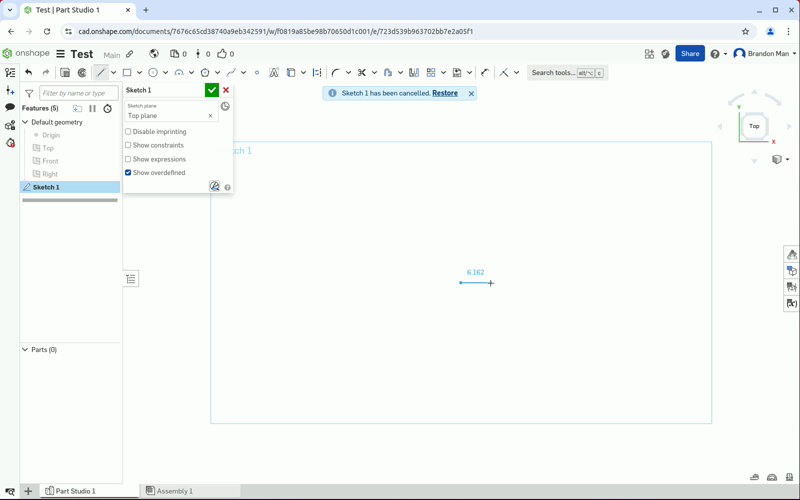
mouse_move(517, 282)
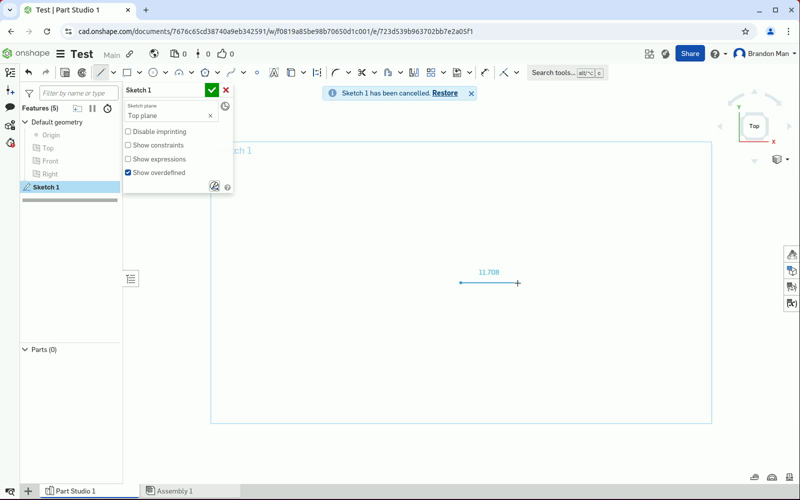
click(517, 282)
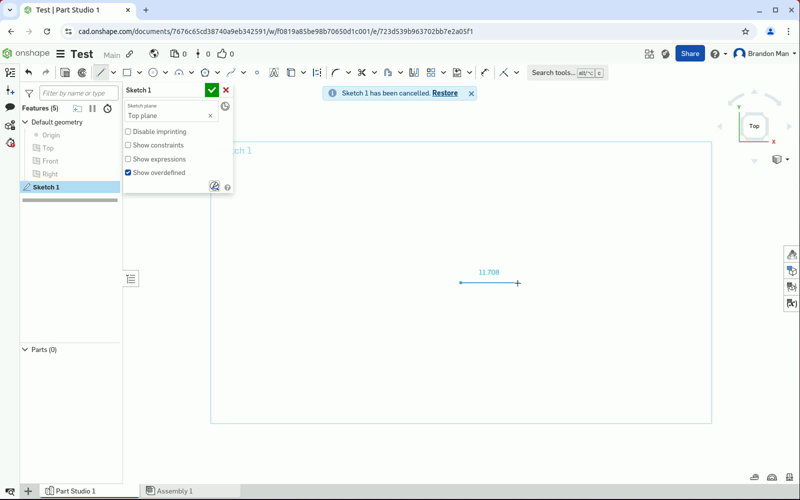
key_up(shift)
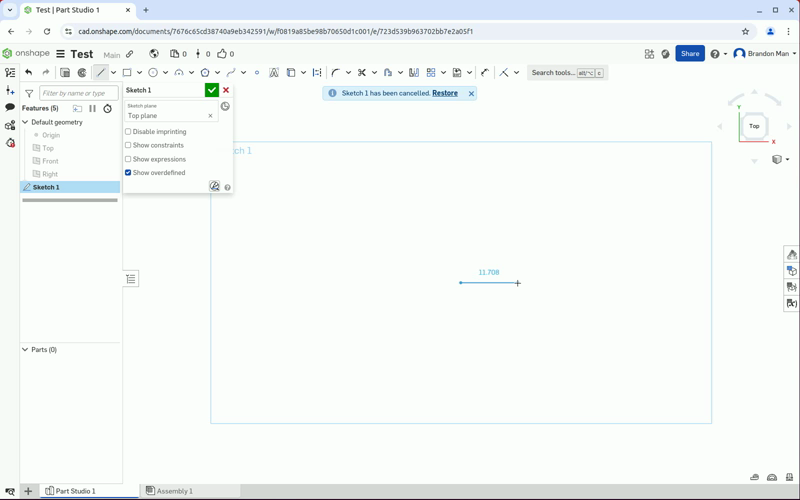
key_down(shift)
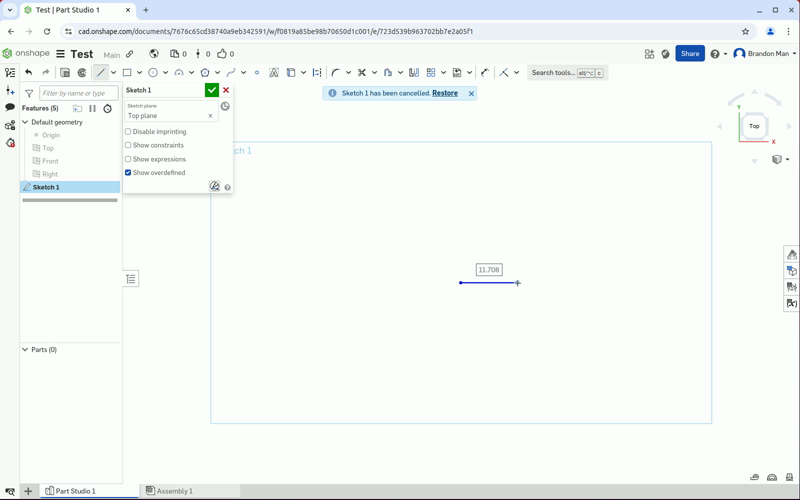
mouse_move(517, 170)
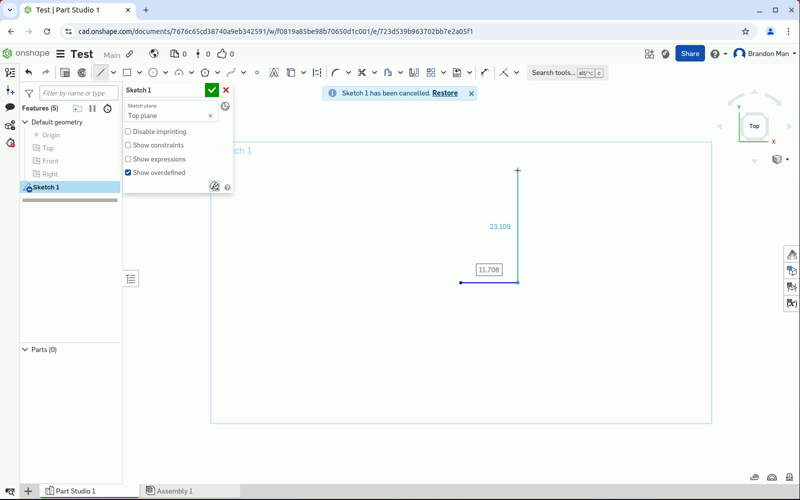
click(517, 170)
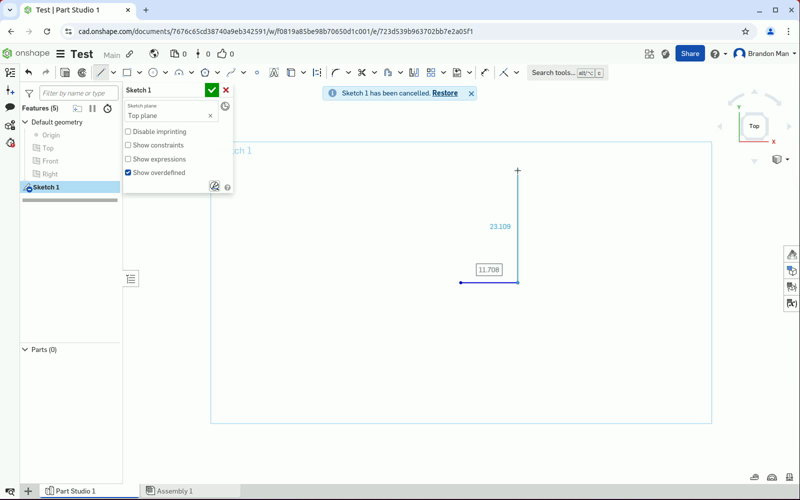
key_up(shift)
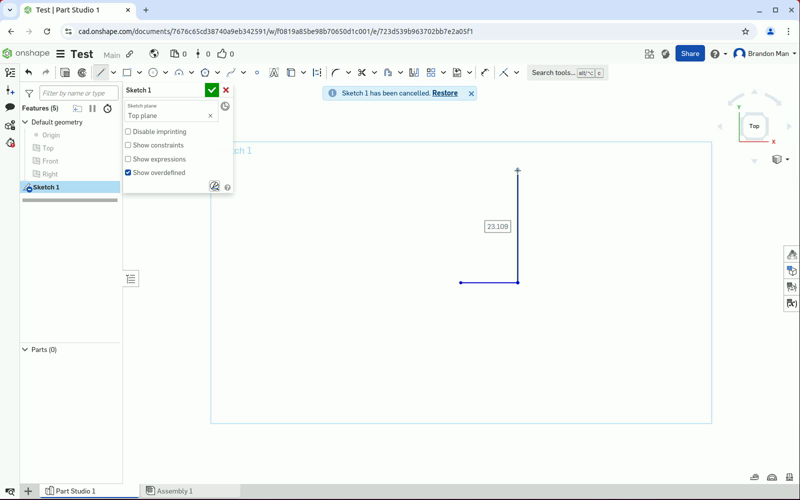
key_down(shift)
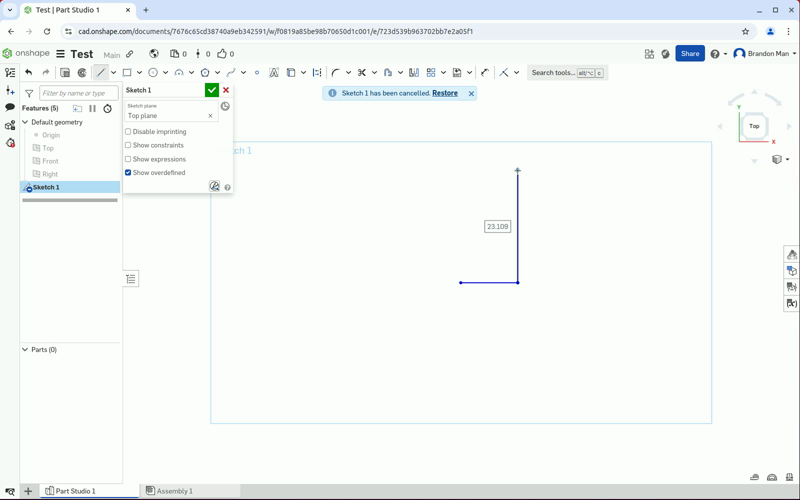
mouse_move(547, 170)
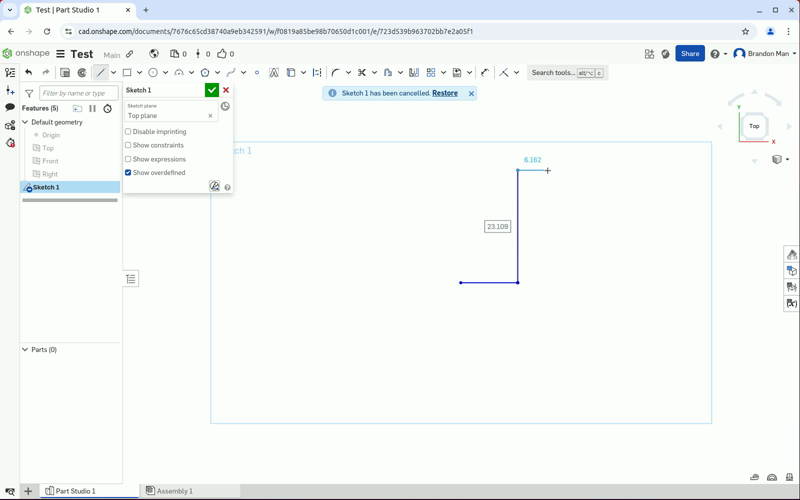
mouse_move(460, 170)
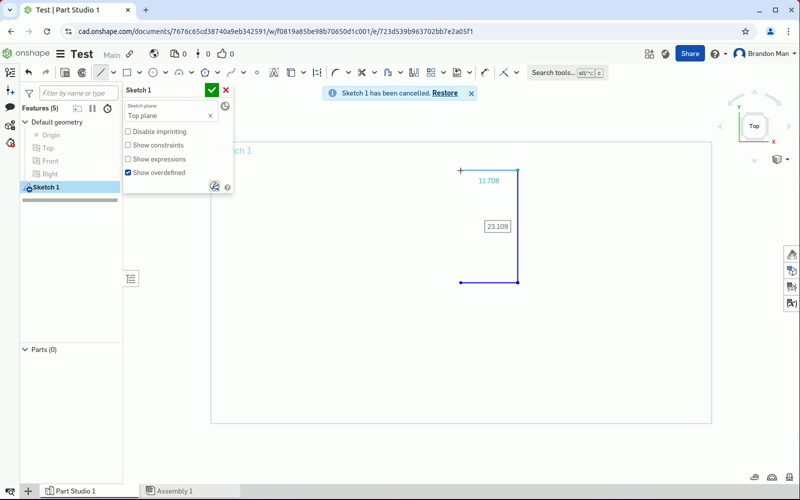
click(460, 170)
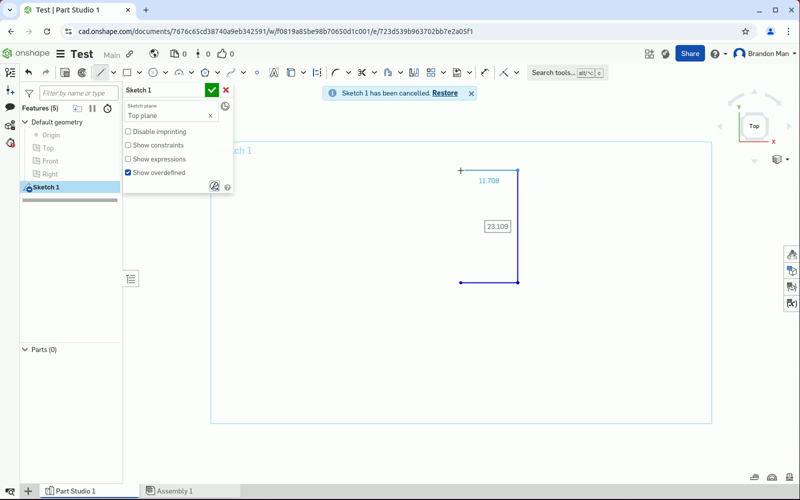
key_up(shift)
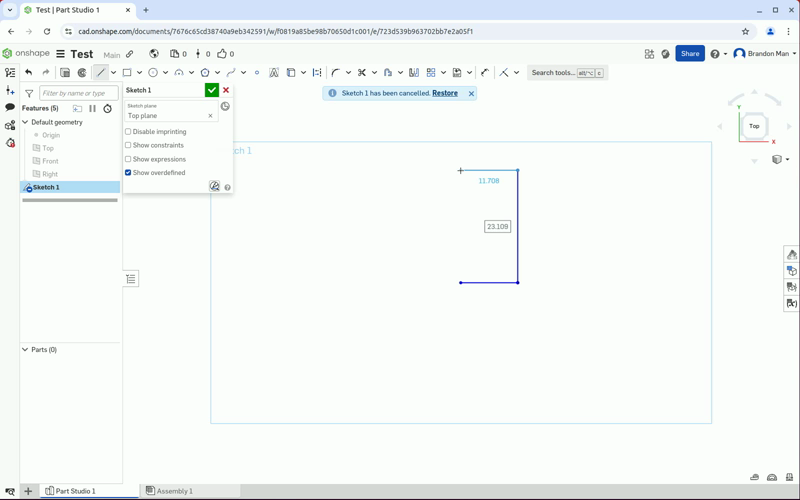
key_down(shift)
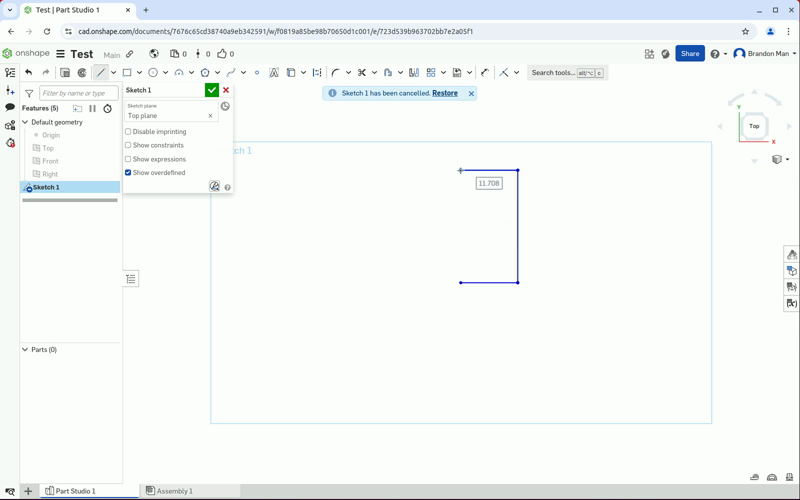
mouse_move(460, 282)
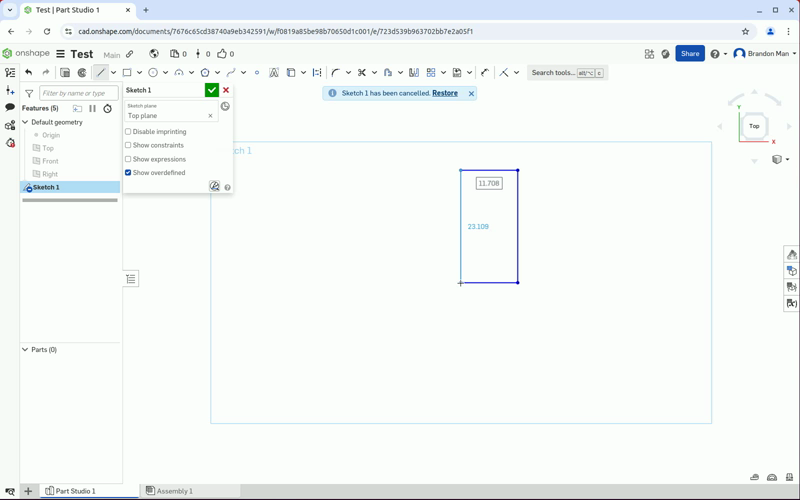
key_up(shift)
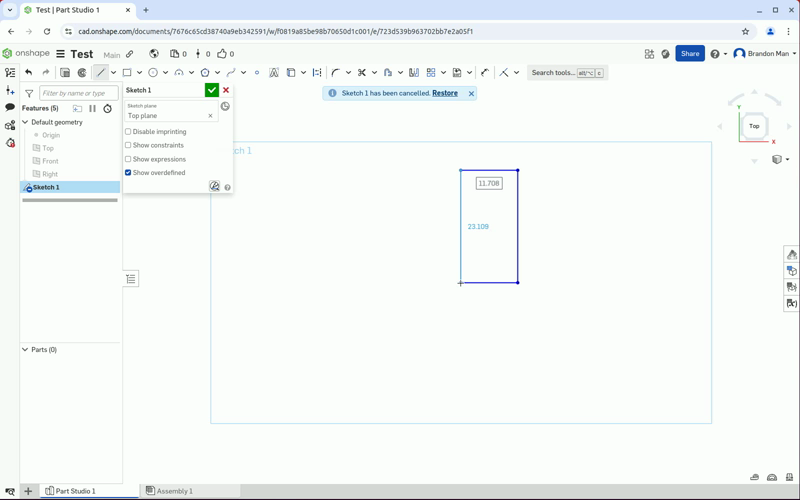
click(460, 282)
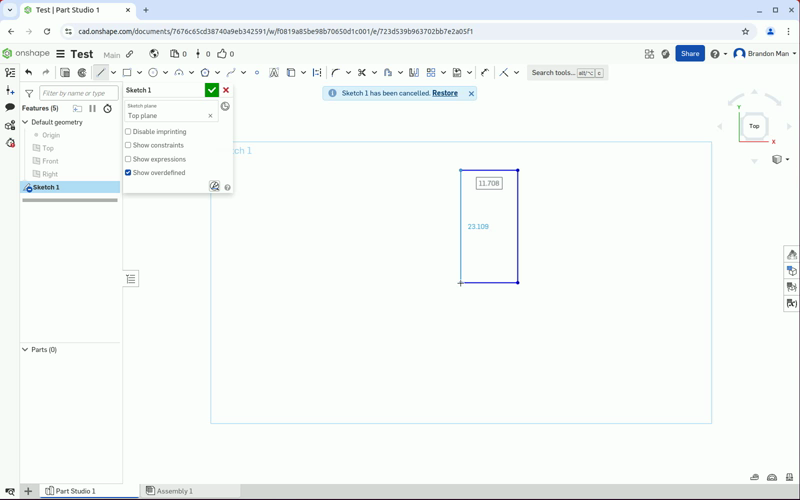
key(esc)
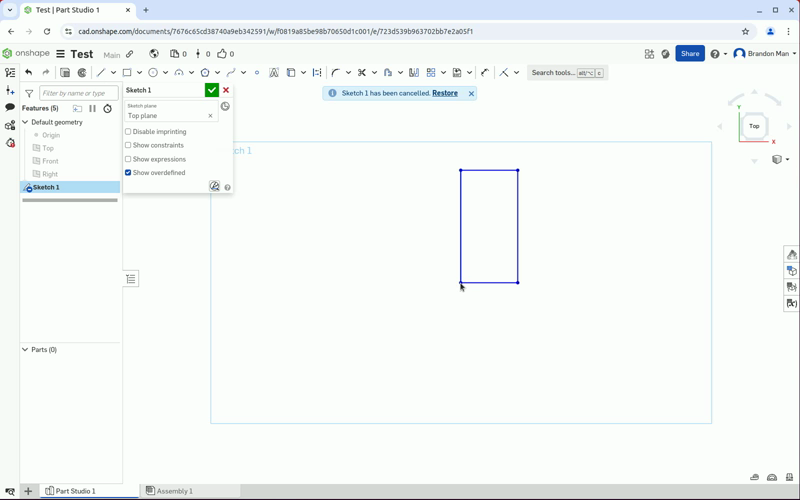
mouse_move(469, 232)
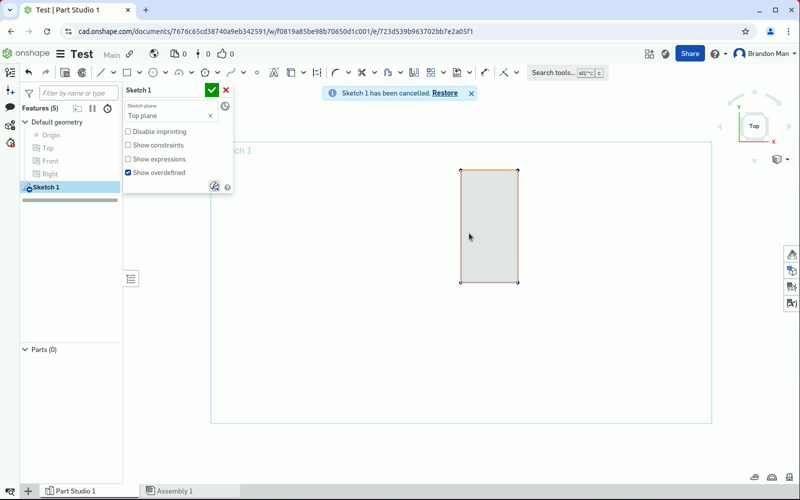
click(469, 232)
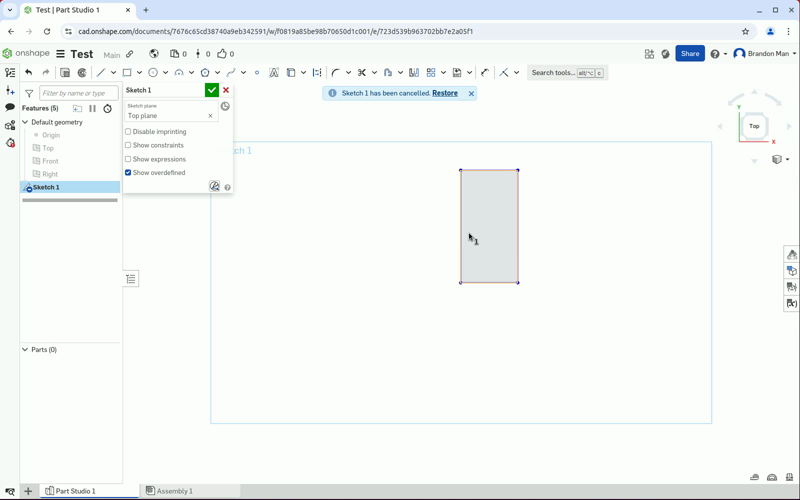
mouse_move(73, 352)
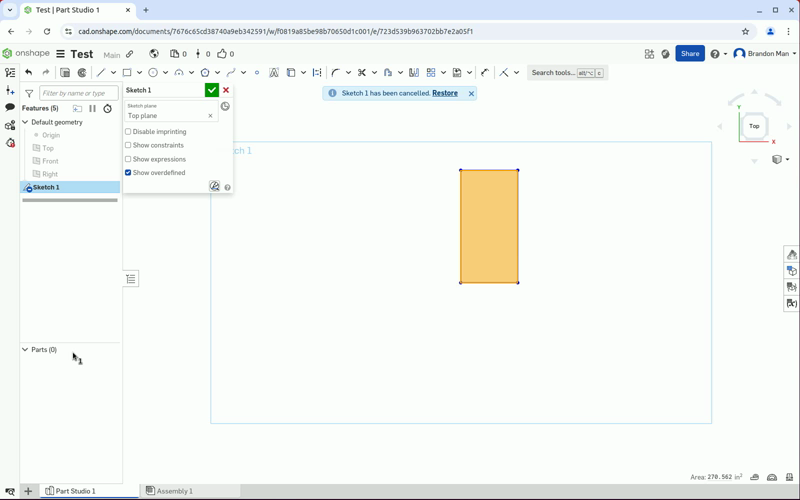
key(shift+y)
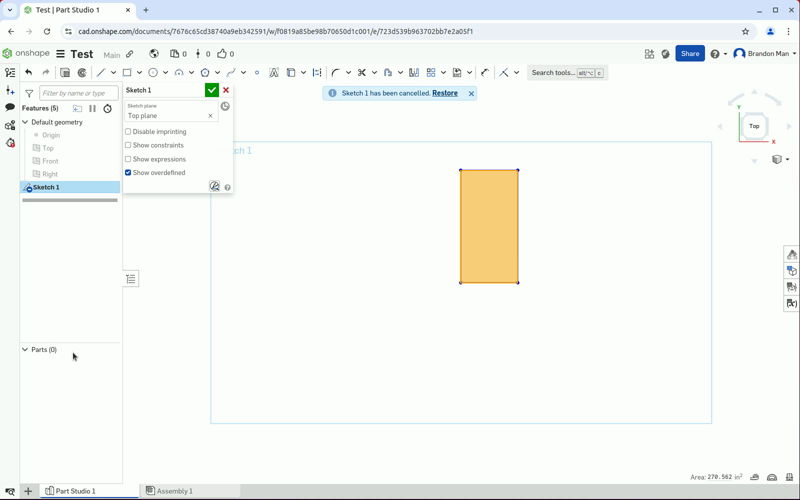
key(shift+e)
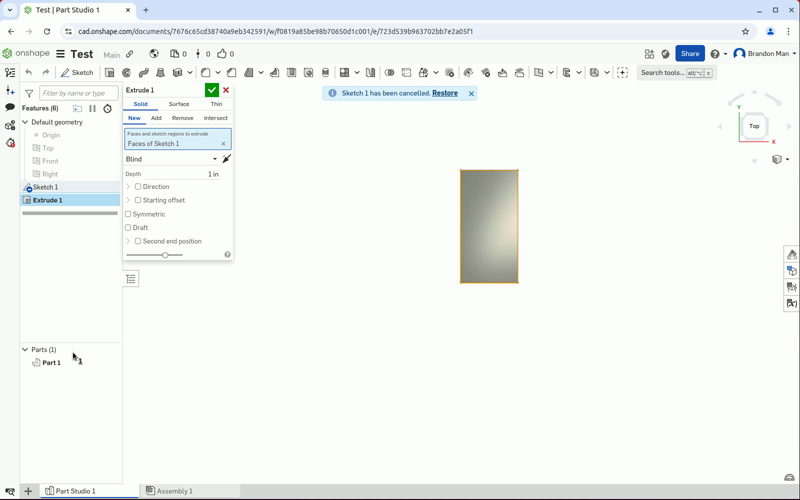
mouse_move(143, 106)
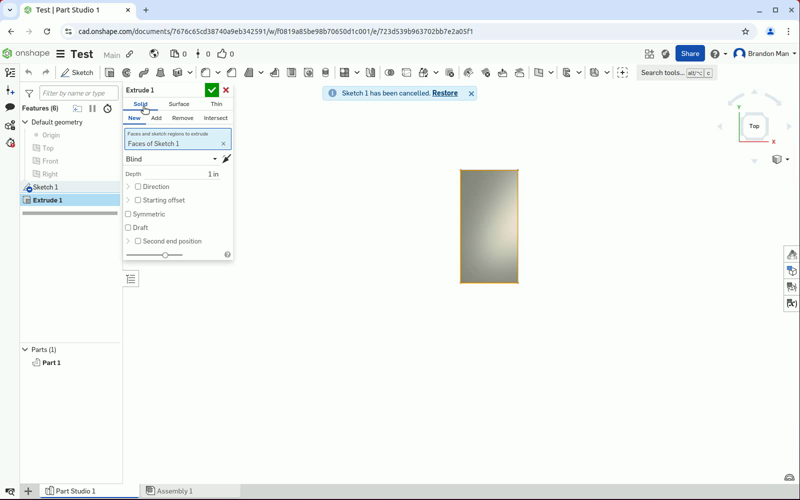
click(143, 106)
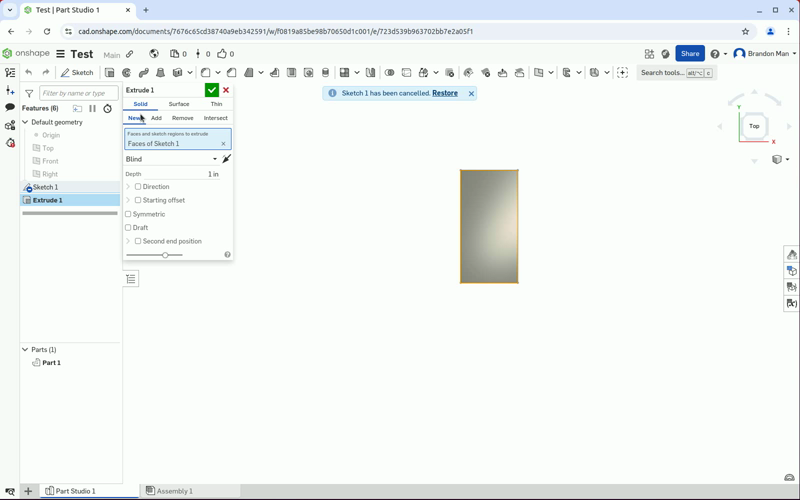
mouse_move(137, 120)
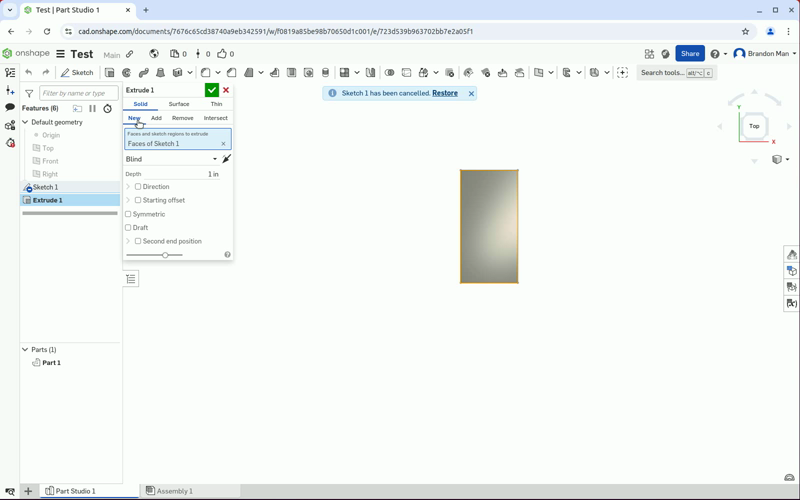
click(137, 120)
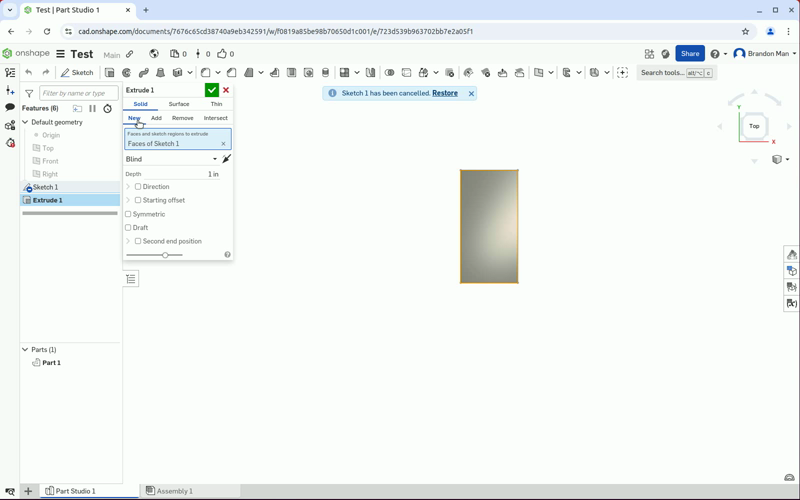
key(tab, 4)
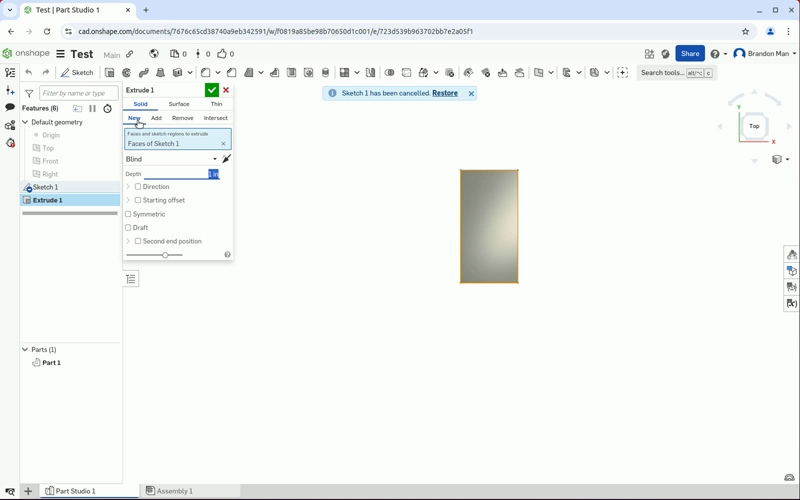
text(21.664)
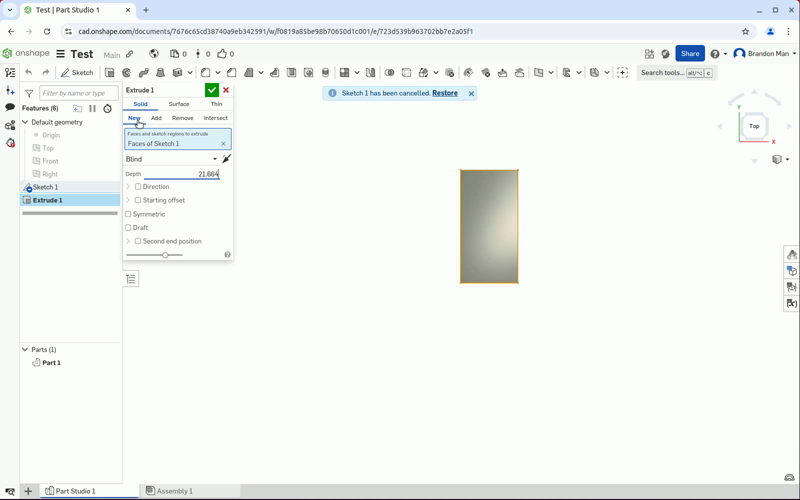
key(tab, 3)
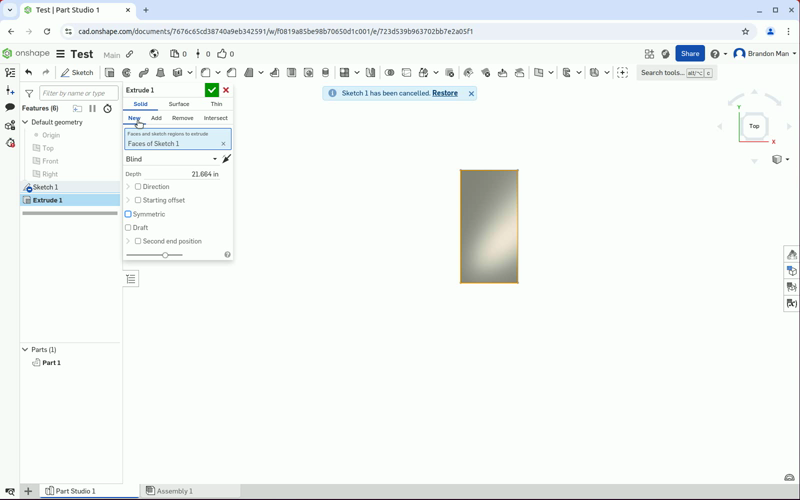
key(space)
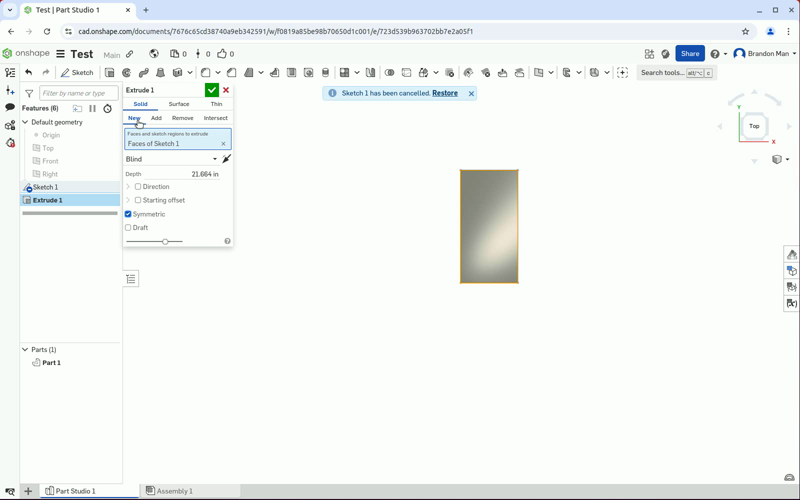
key(enter)
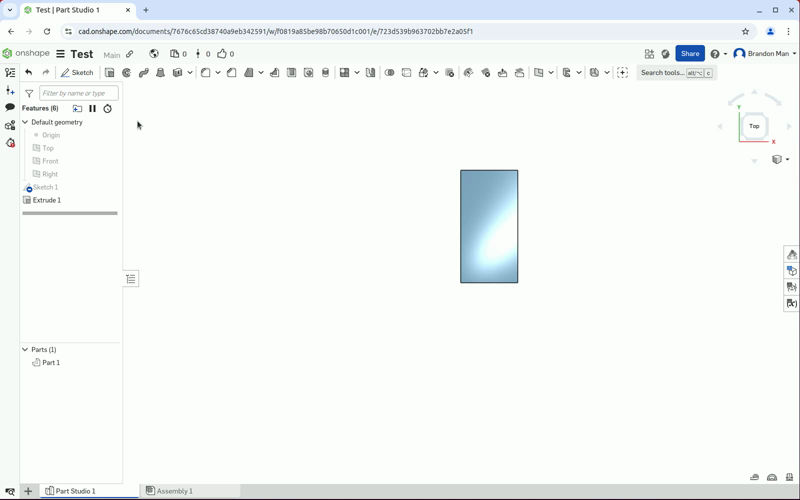
key(shift+h)
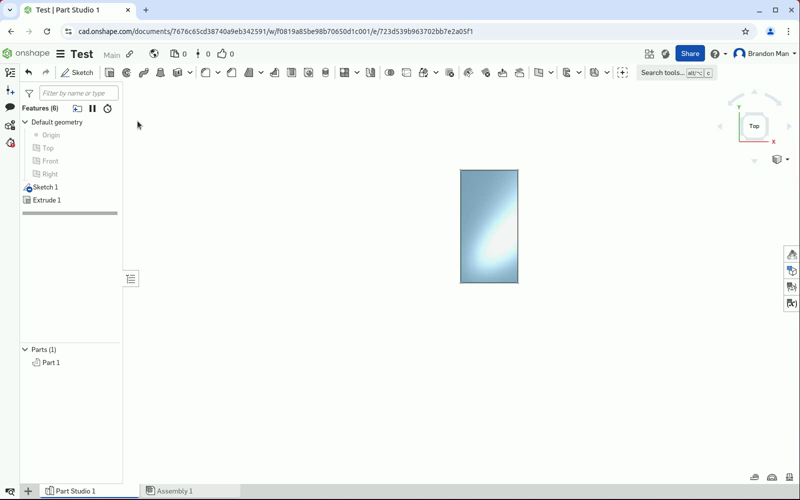
key(shift+h)
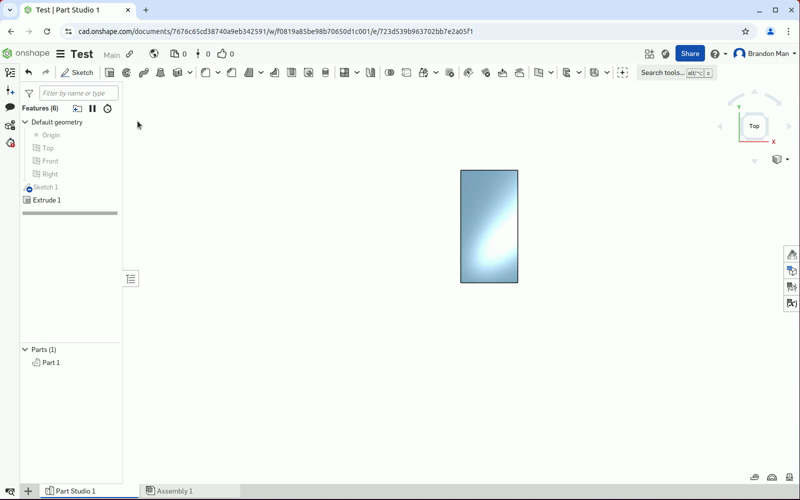
mouse_move(73, 189)
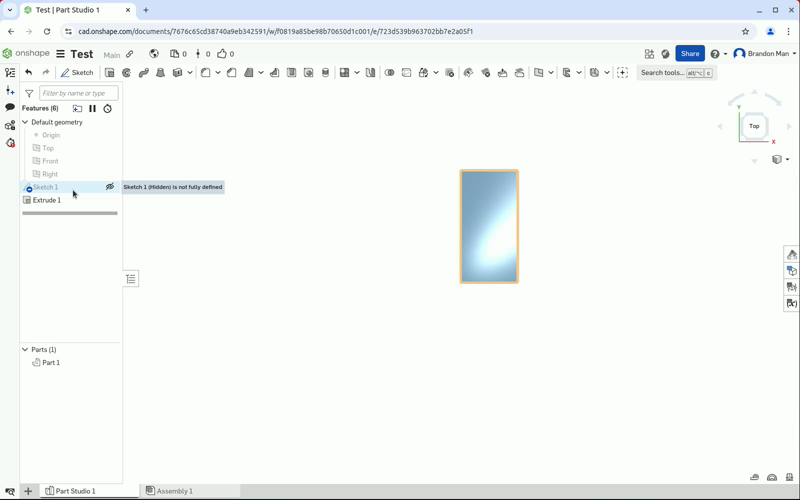
click(73, 189)
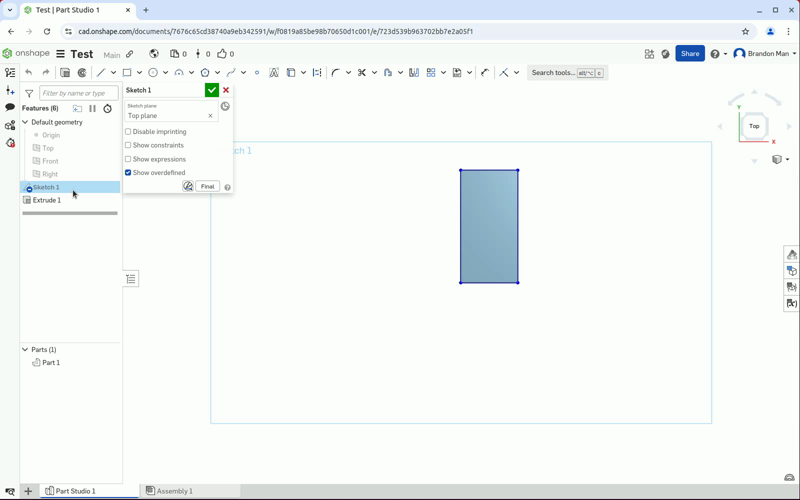
mouse_move(229, 92)
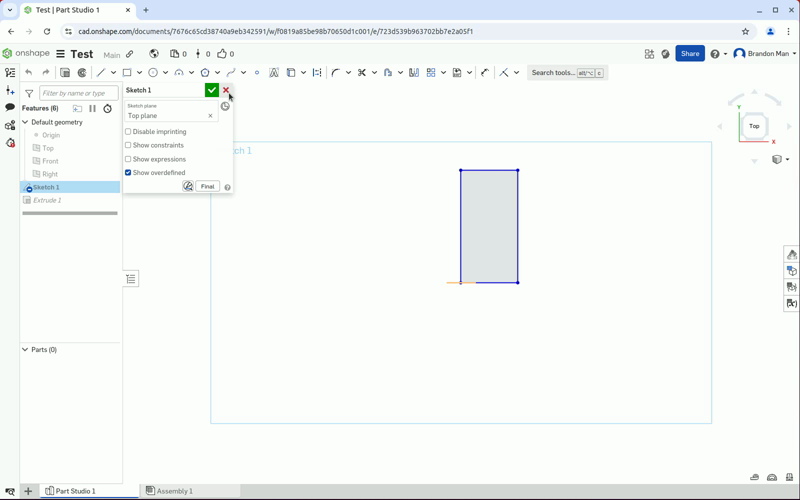
click(229, 92)
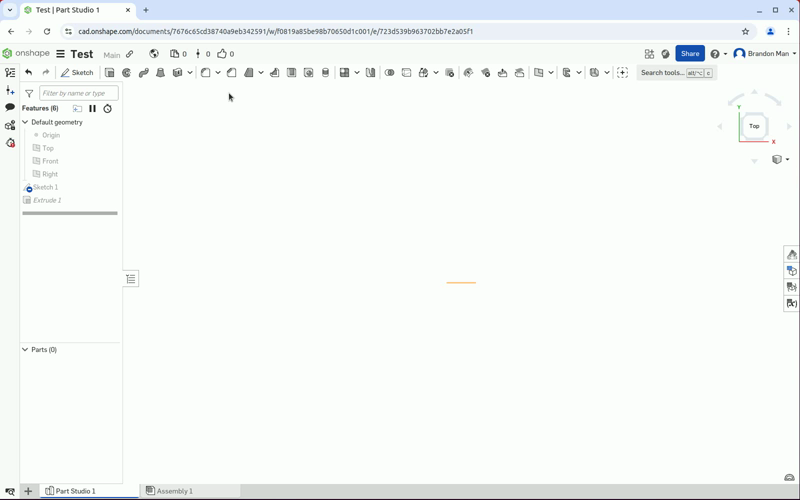
mouse_move(73, 352)
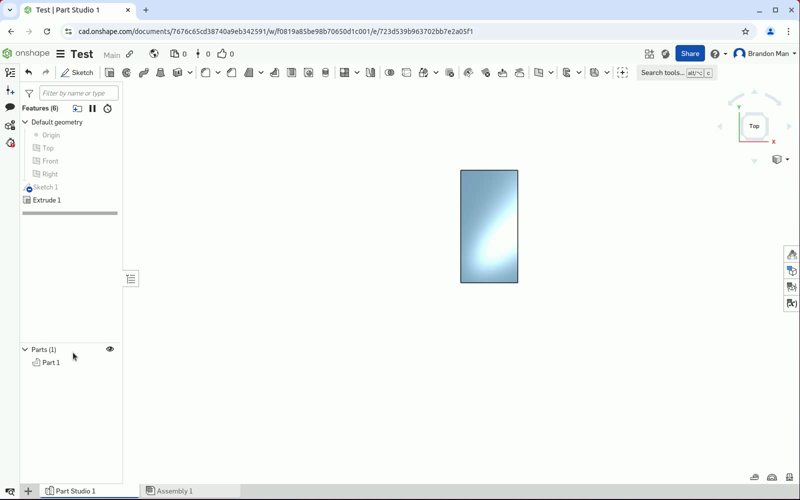
key(y)
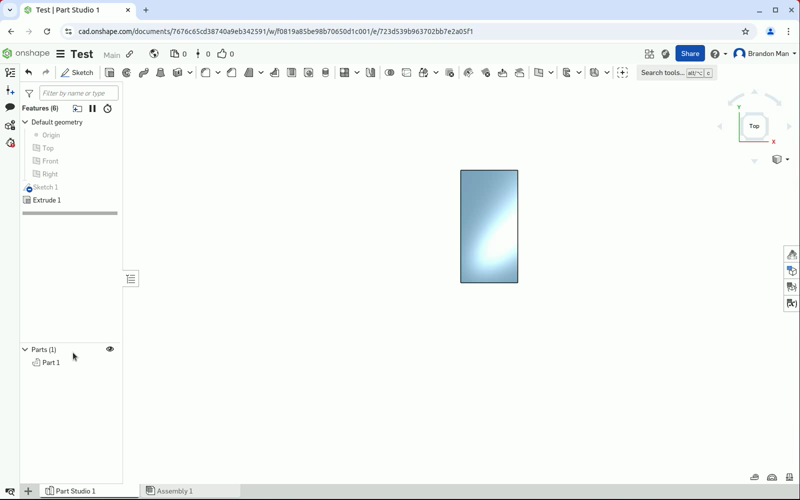
key(shift+p)
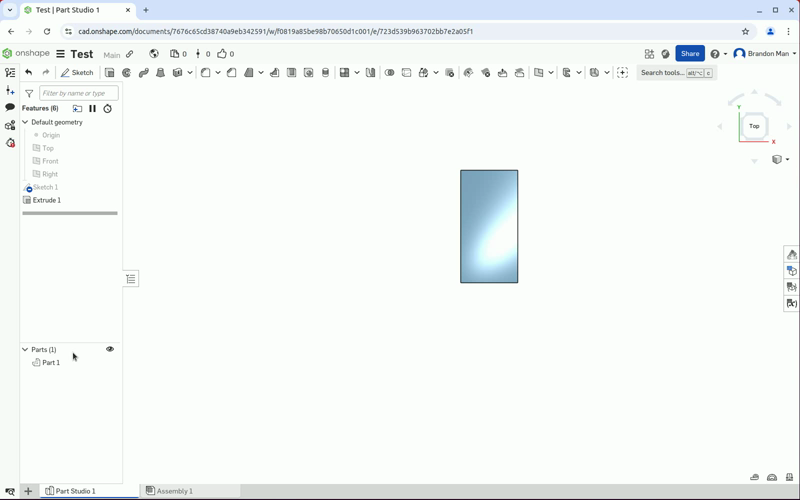
key(space)
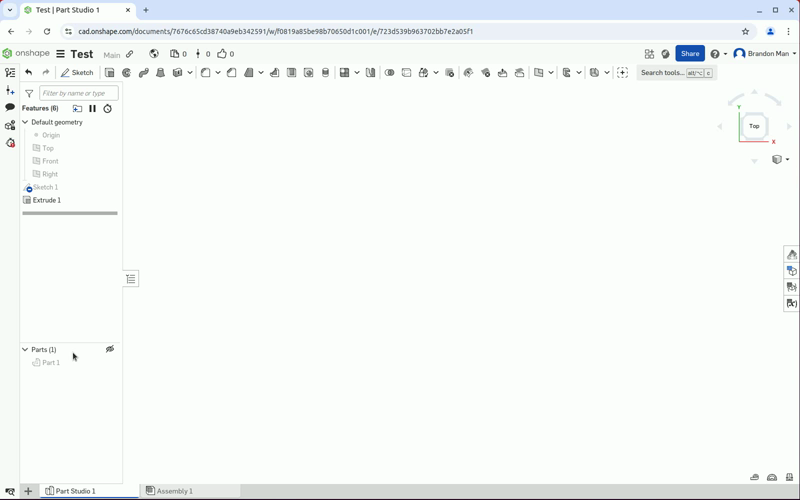
key_down(shift)
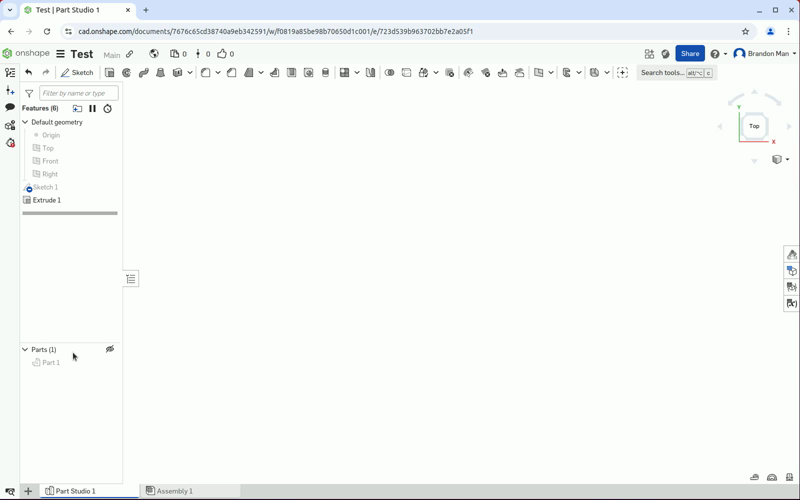
key(up)
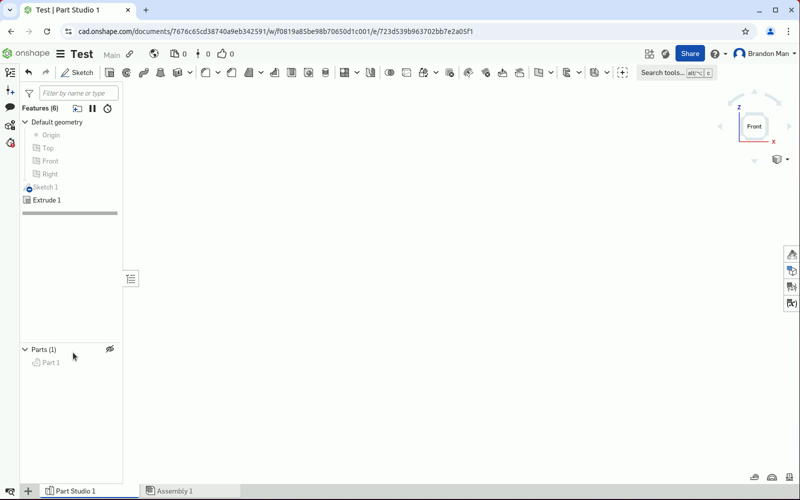
key_up(shift)
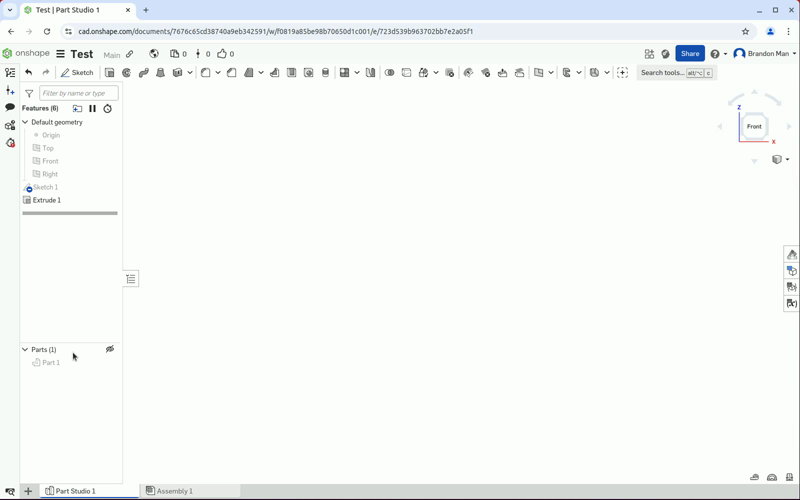
key(space)
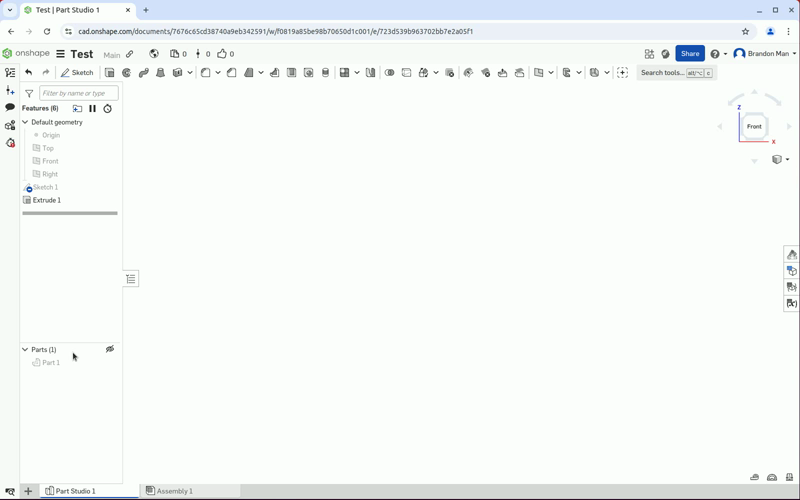
key_down(shift)
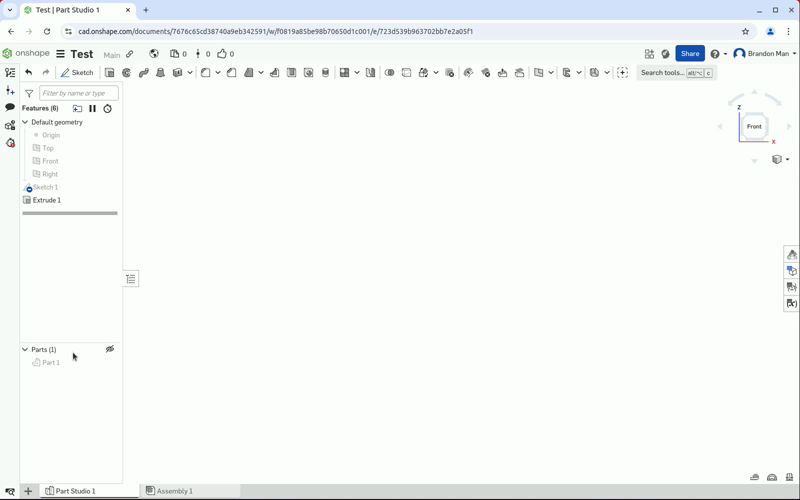
key(left)
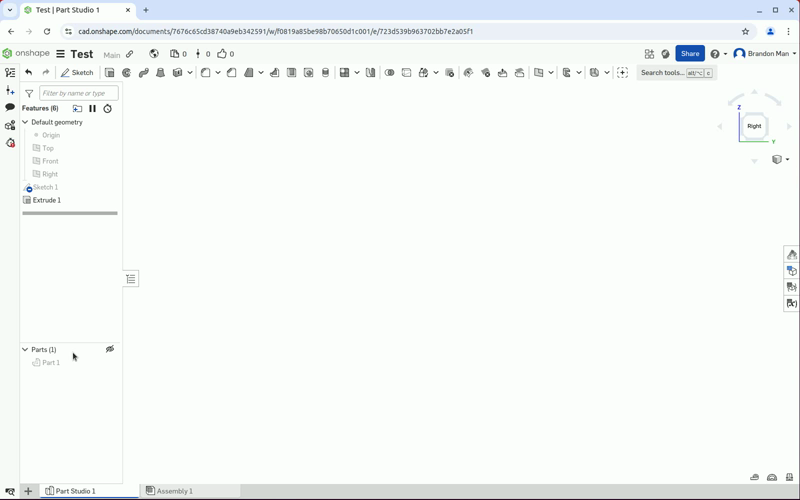
key_up(shift)
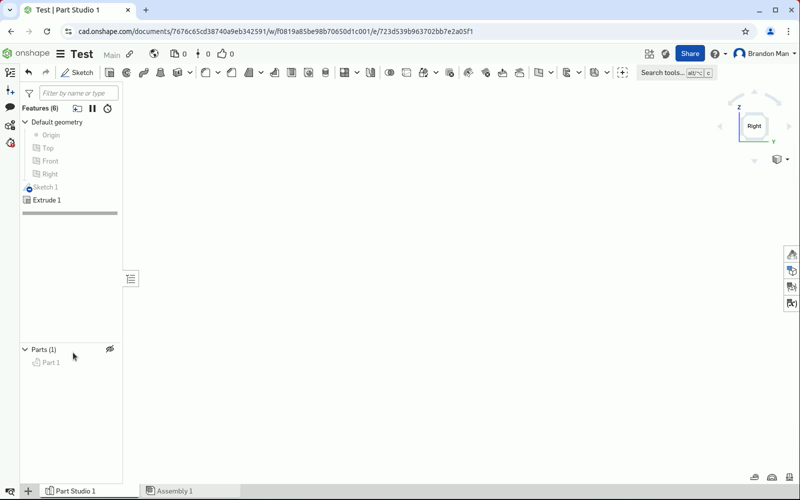
mouse_move(73, 352)
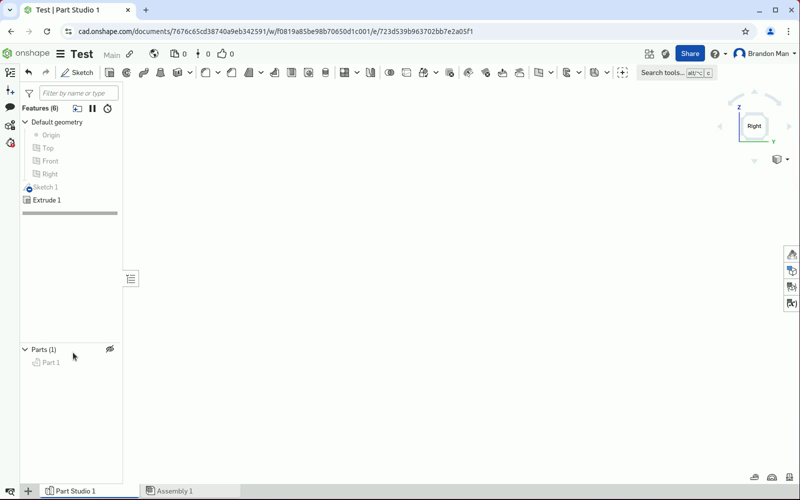
key(shift+y)
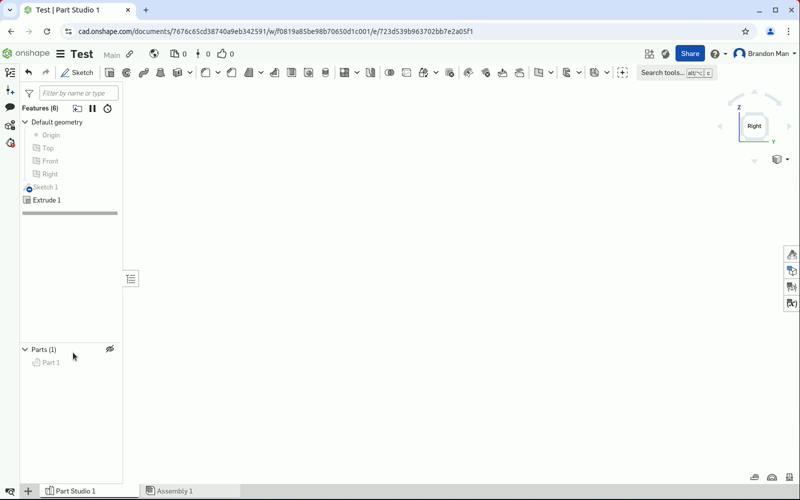
key(shift+s)
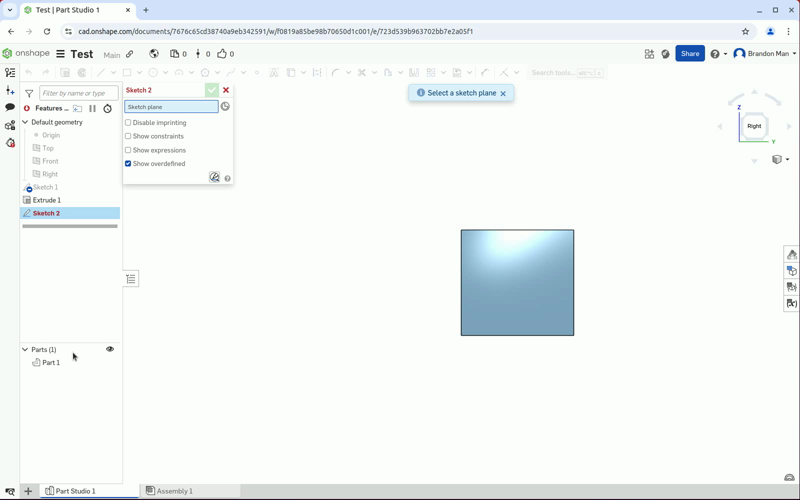
mouse_move(73, 176)
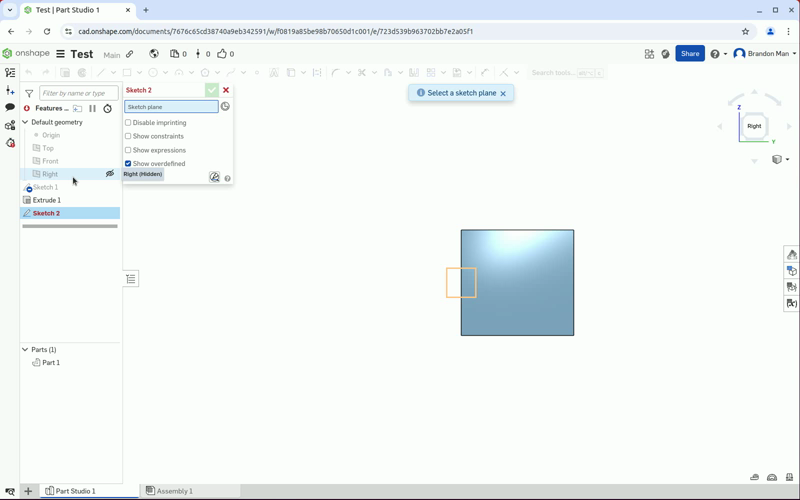
click(73, 176)
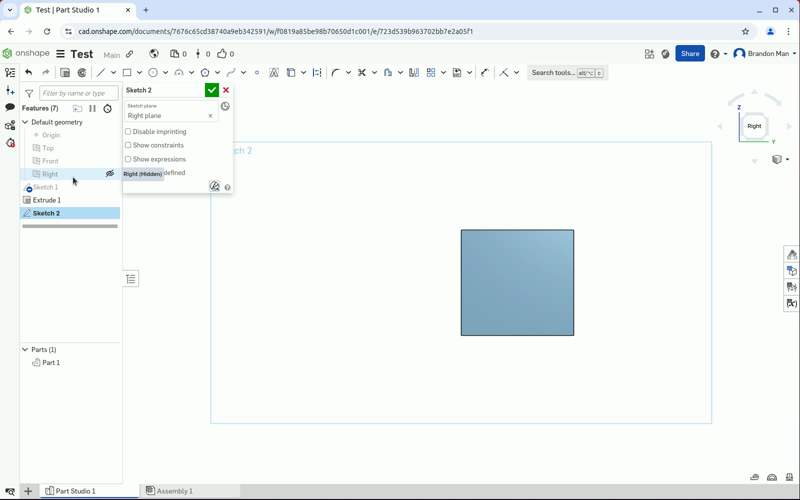
mouse_move(73, 352)
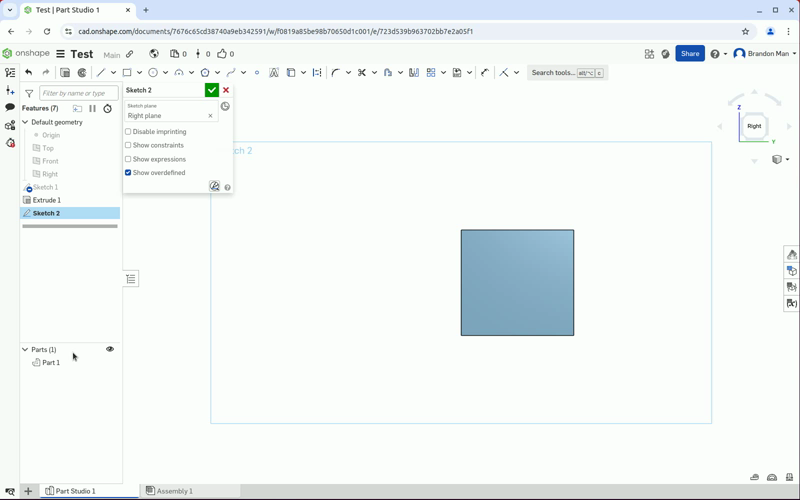
key(y)
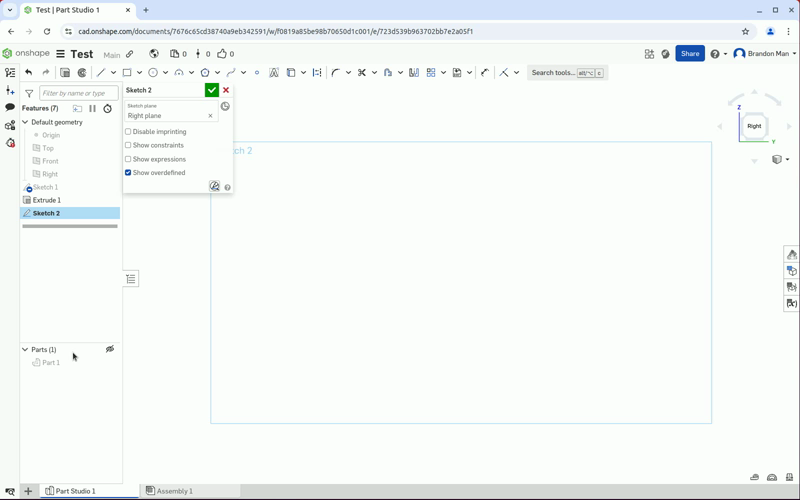
key(l)
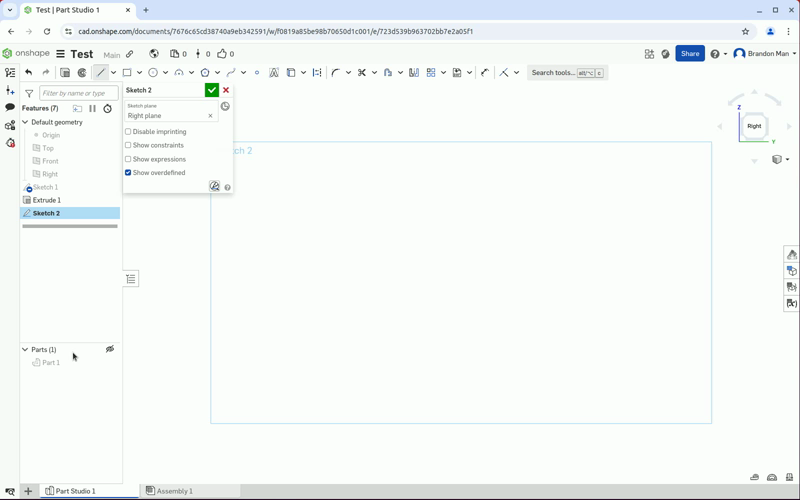
key_down(shift)
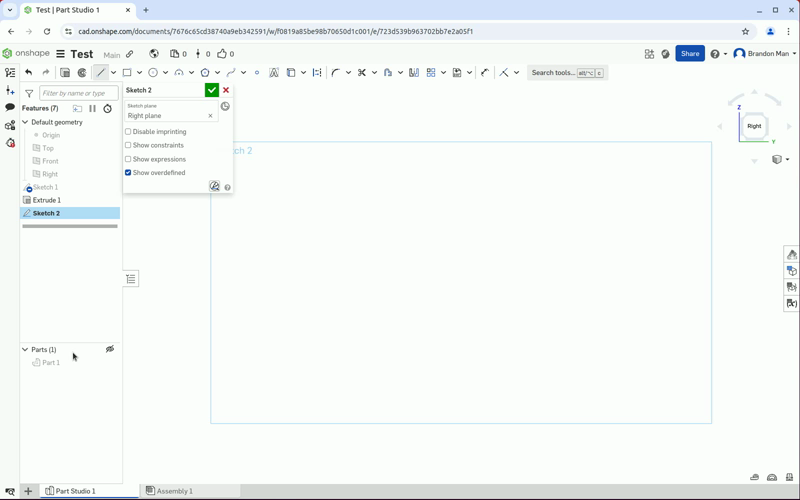
mouse_move(460, 301)
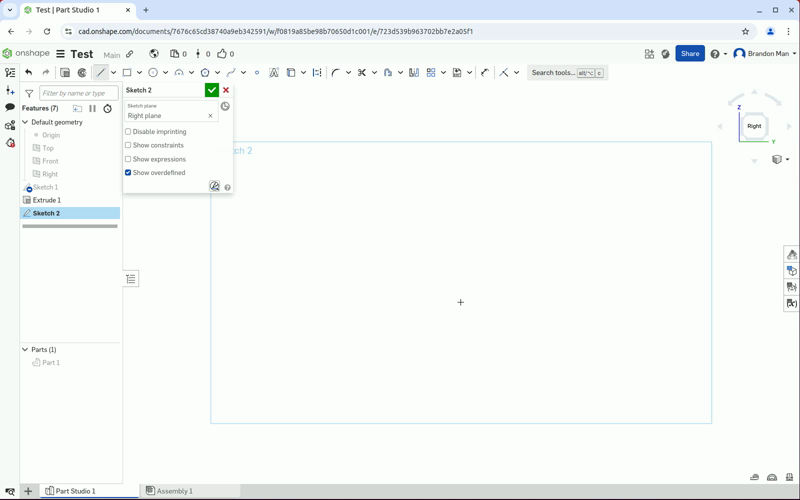
click(460, 301)
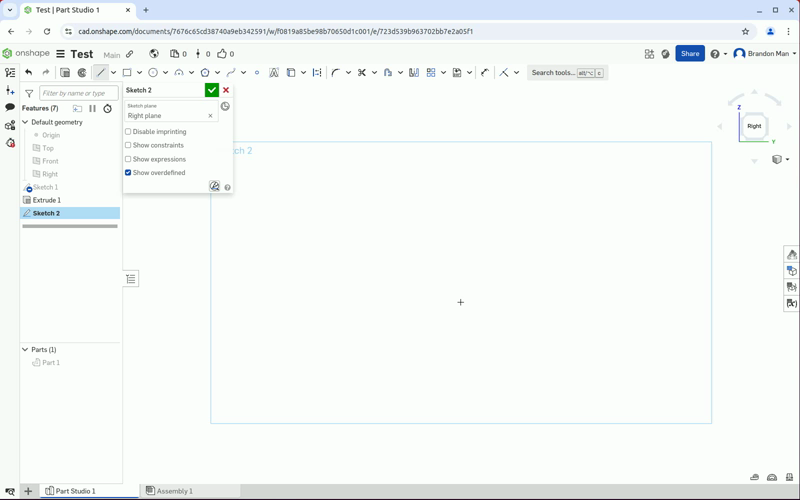
key_up(shift)
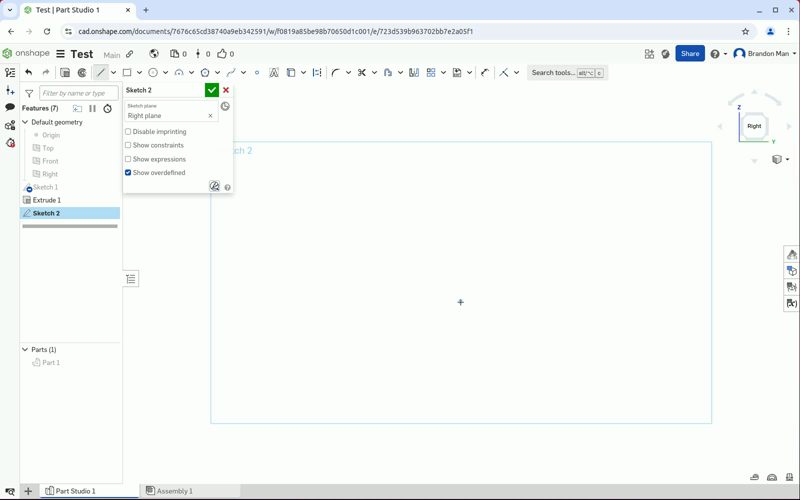
key_down(shift)
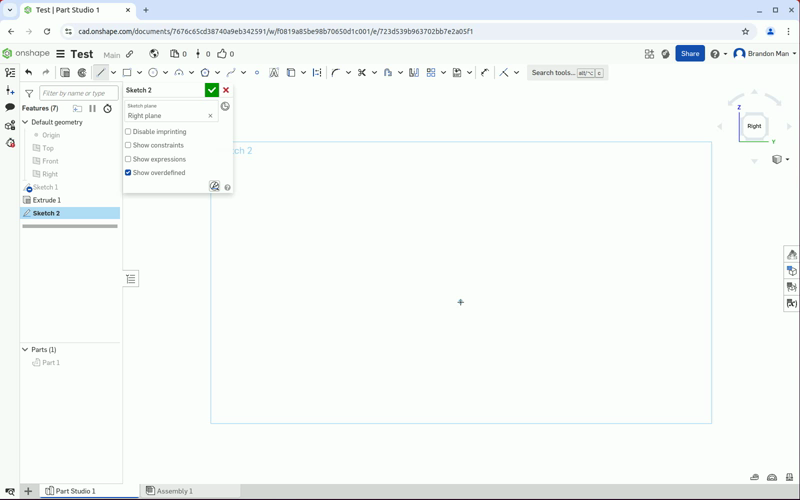
mouse_move(554, 301)
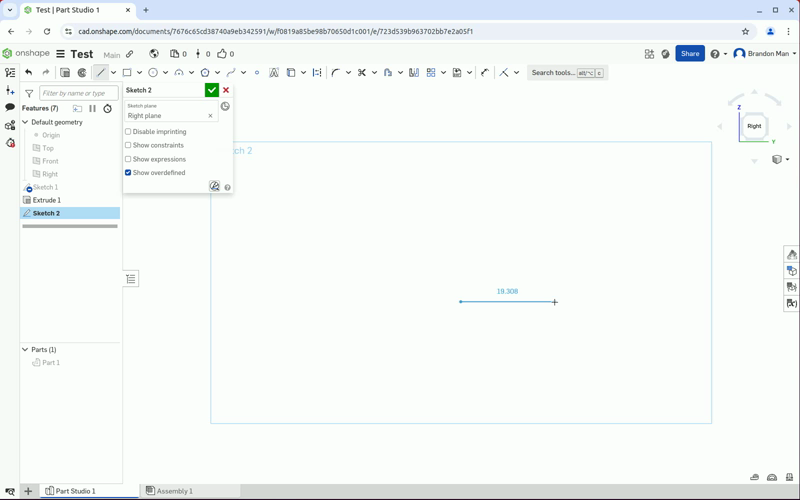
click(554, 301)
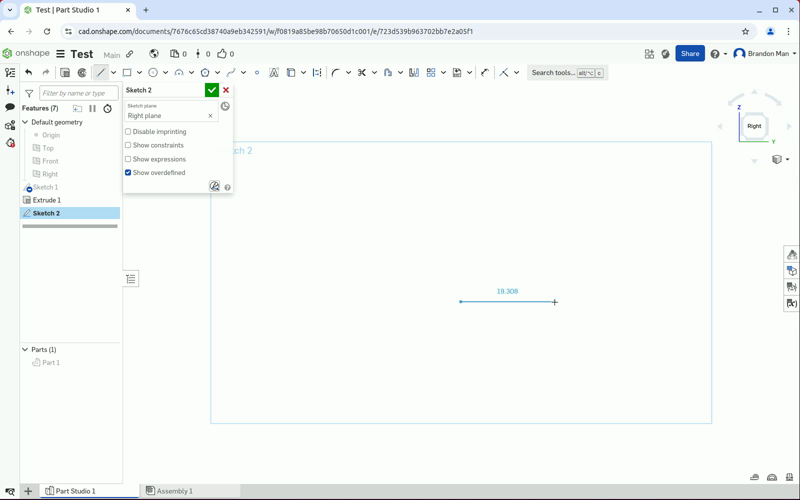
key_up(shift)
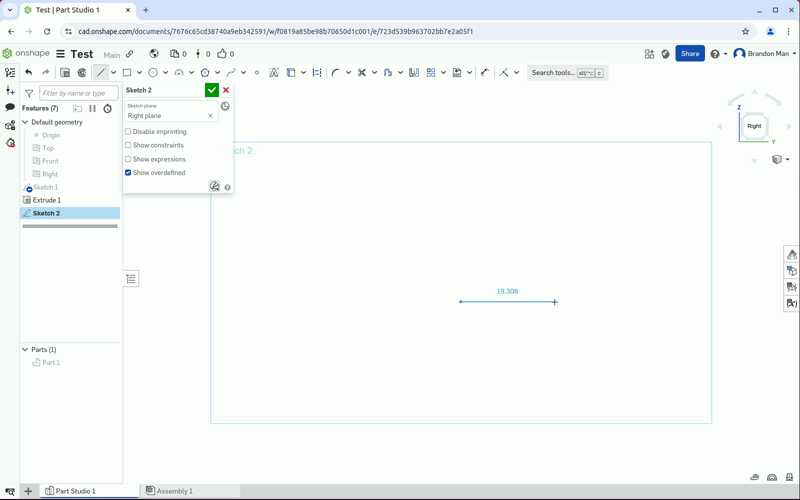
key_down(shift)
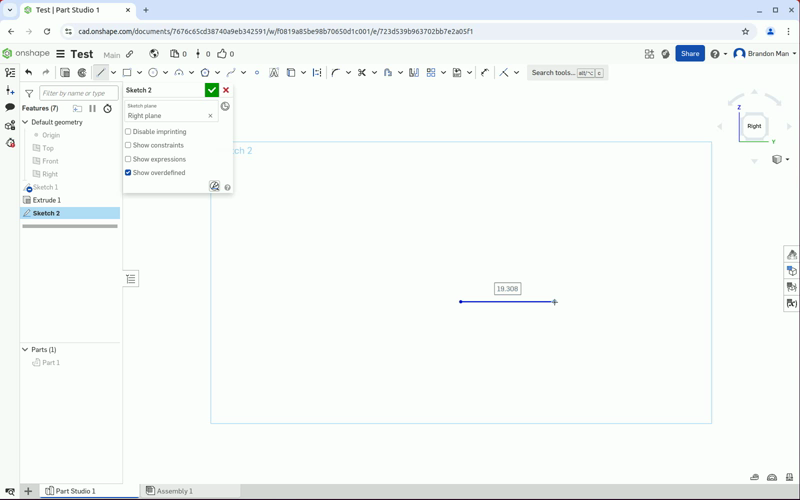
mouse_move(584, 301)
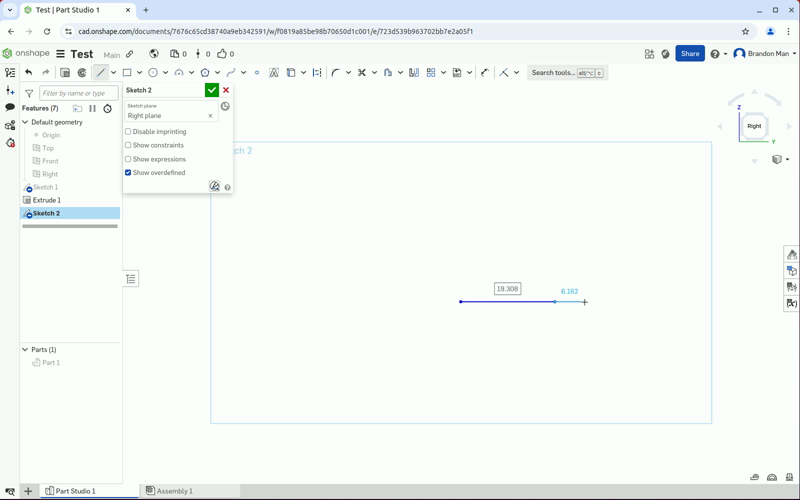
mouse_move(554, 264)
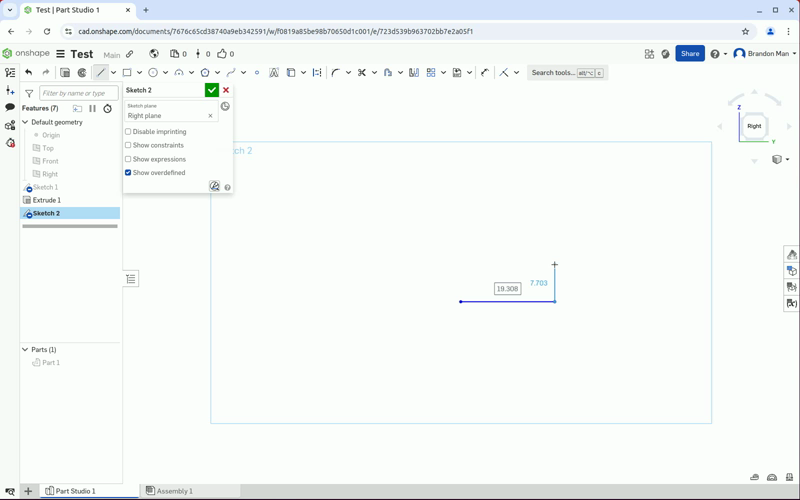
click(554, 264)
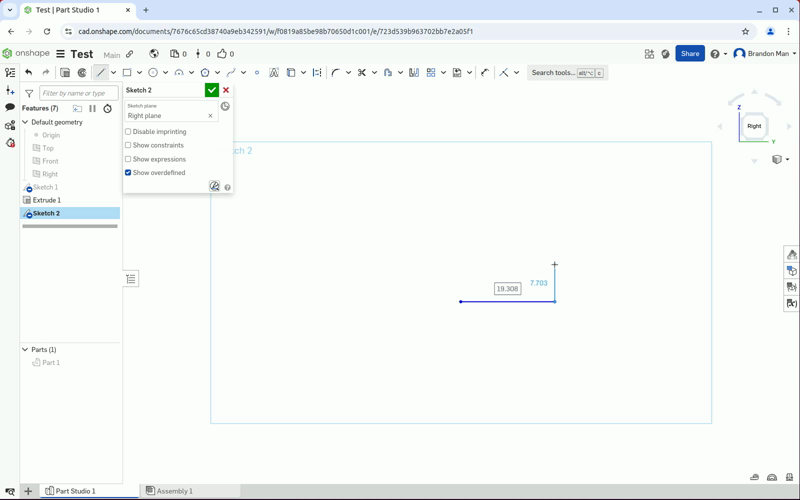
key_up(shift)
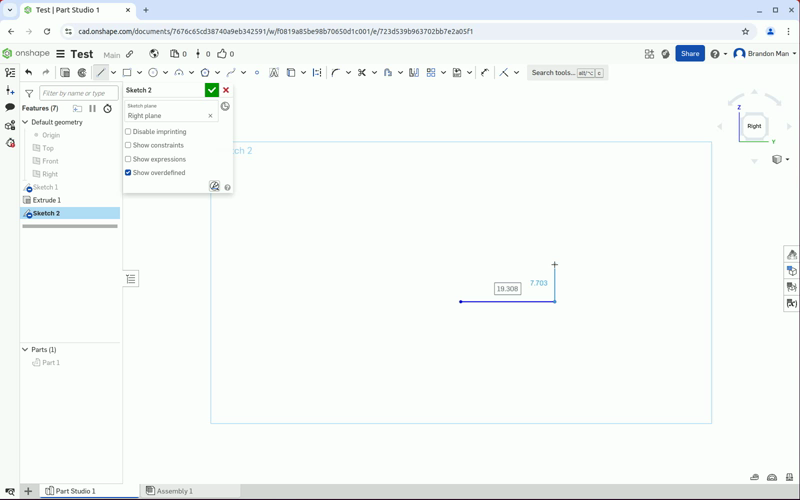
key_down(shift)
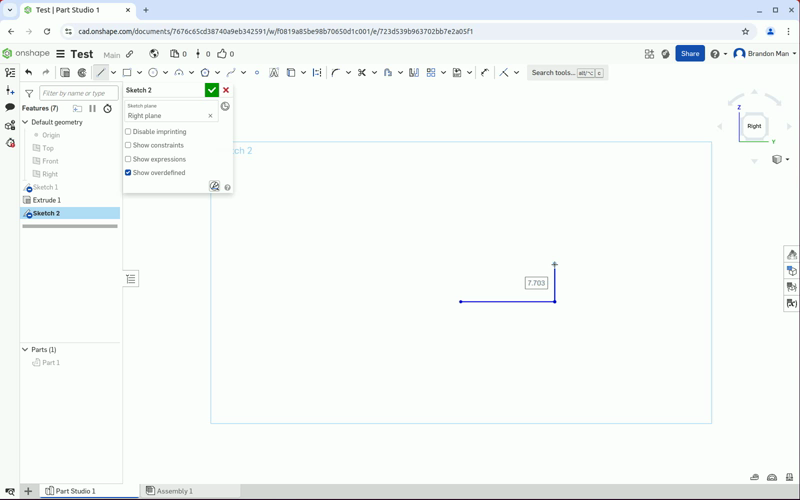
mouse_move(460, 264)
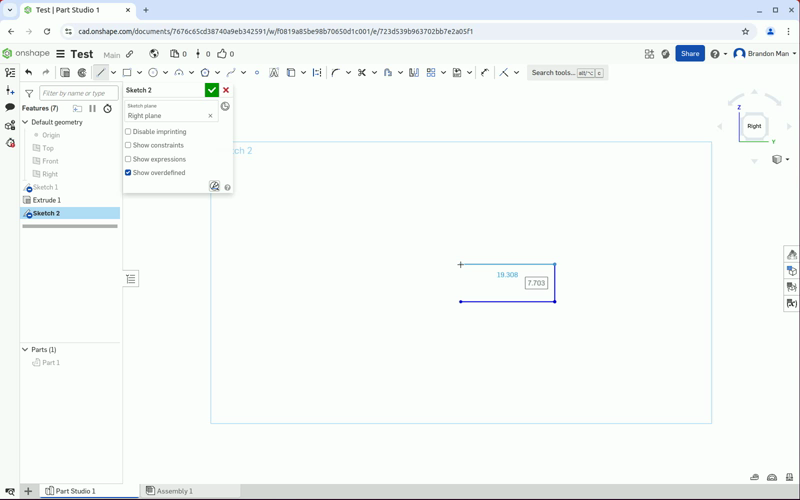
click(460, 264)
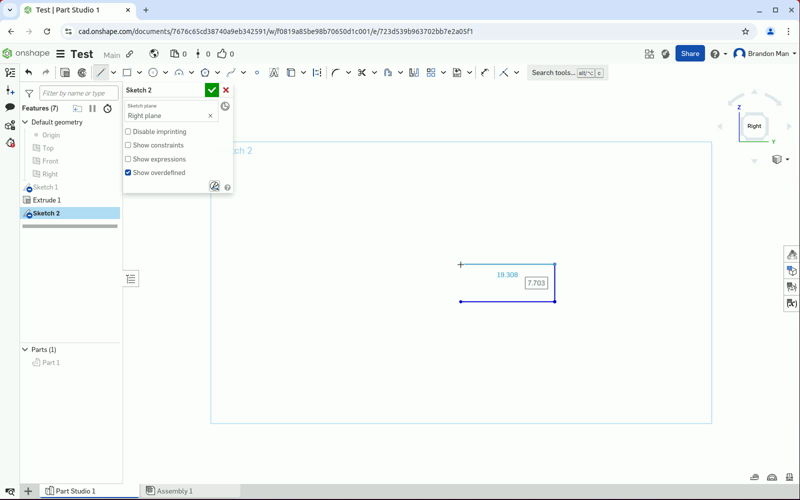
key_up(shift)
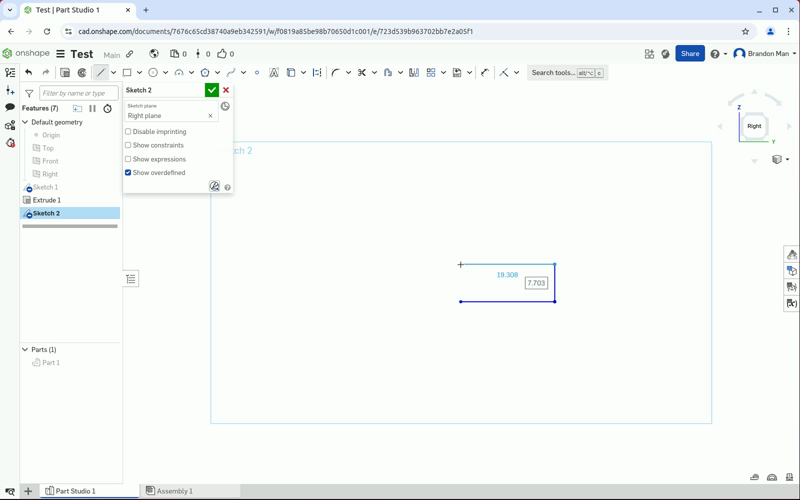
mouse_move(490, 264)
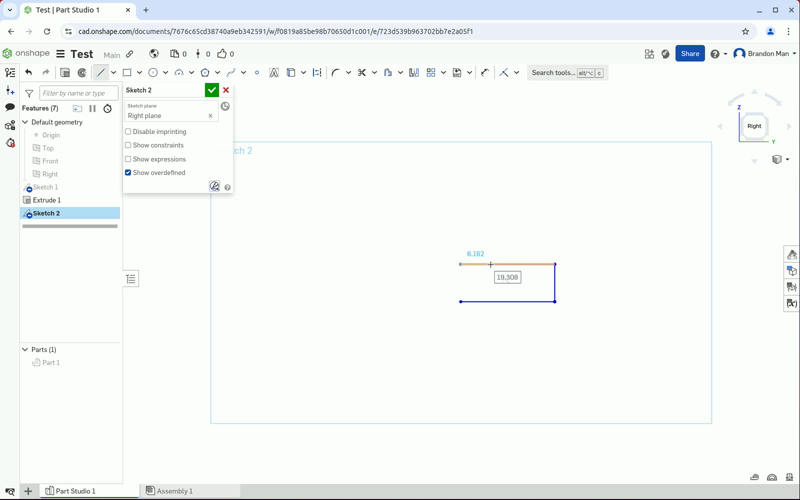
key_down(shift)
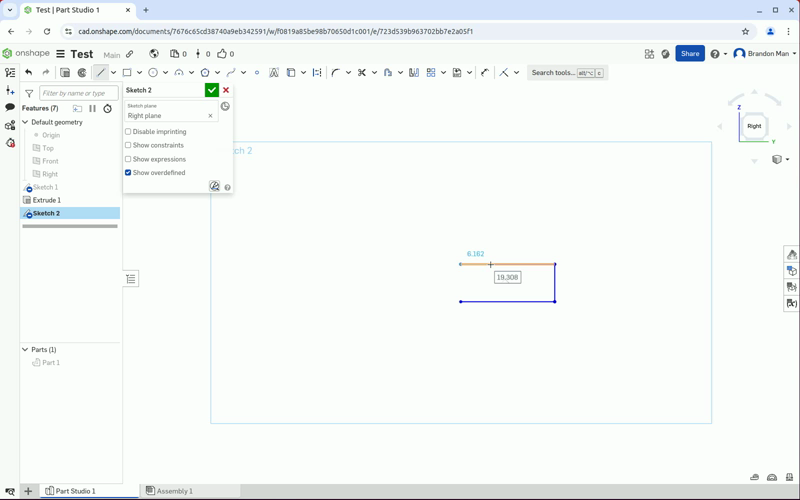
mouse_move(460, 301)
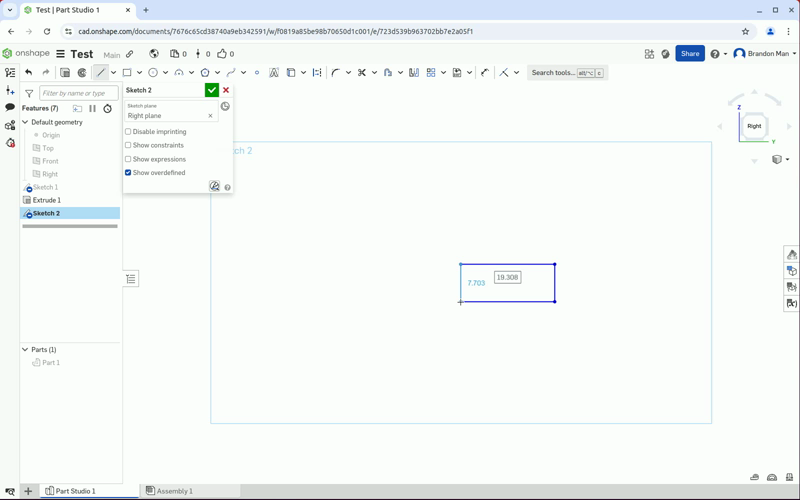
key_up(shift)
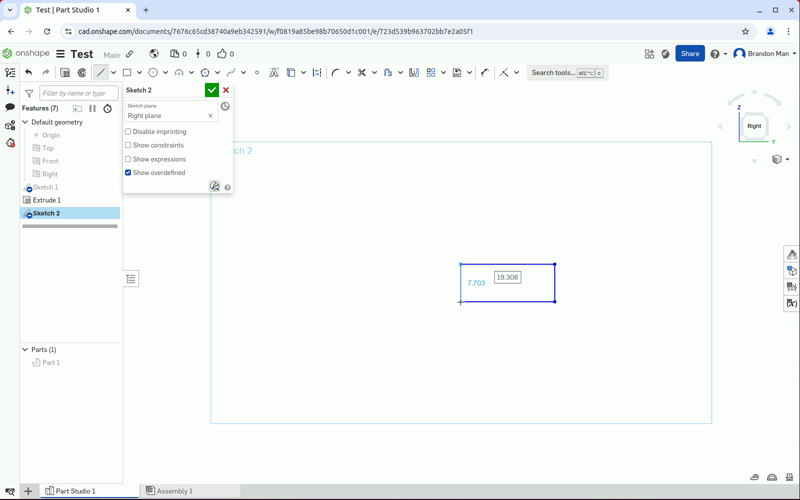
click(460, 301)
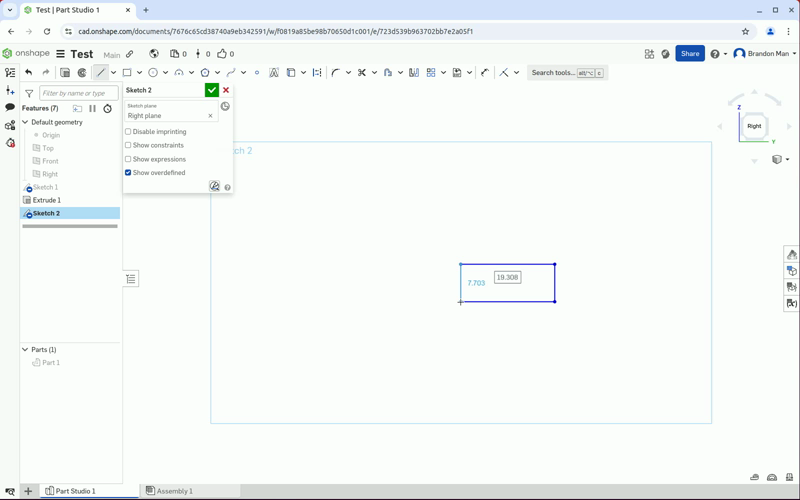
key(esc)
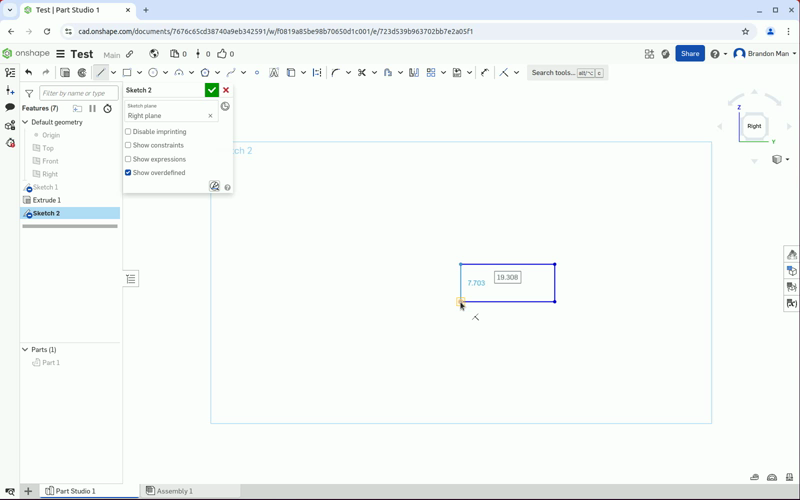
mouse_move(465, 274)
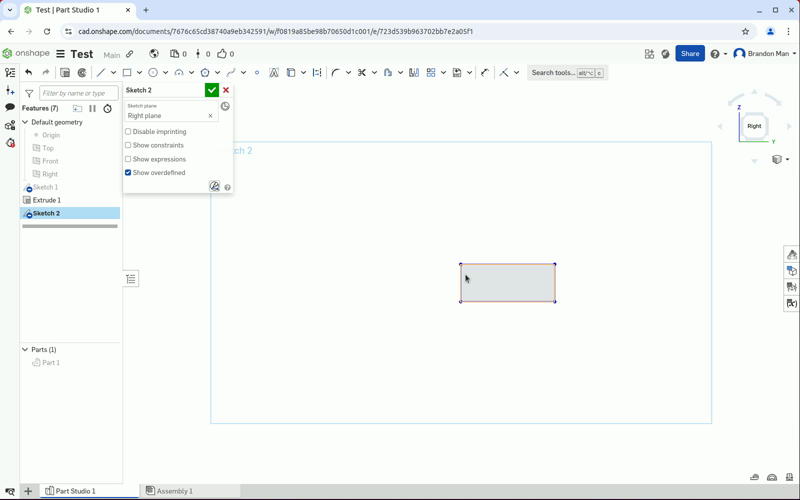
click(465, 274)
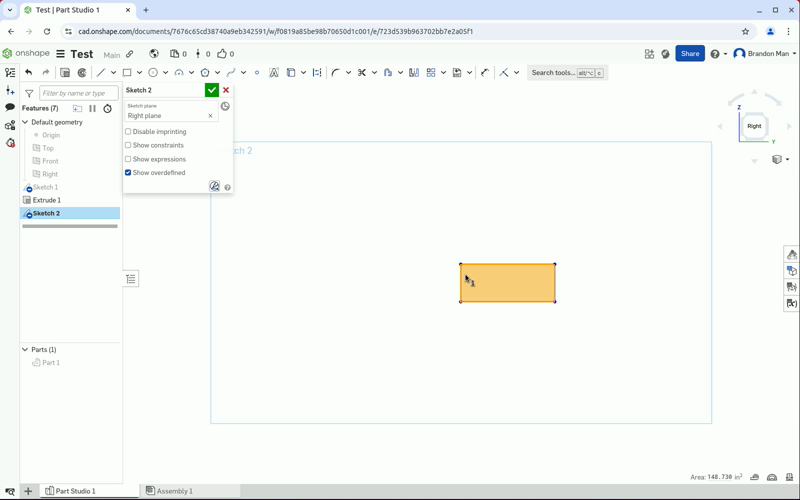
mouse_move(73, 352)
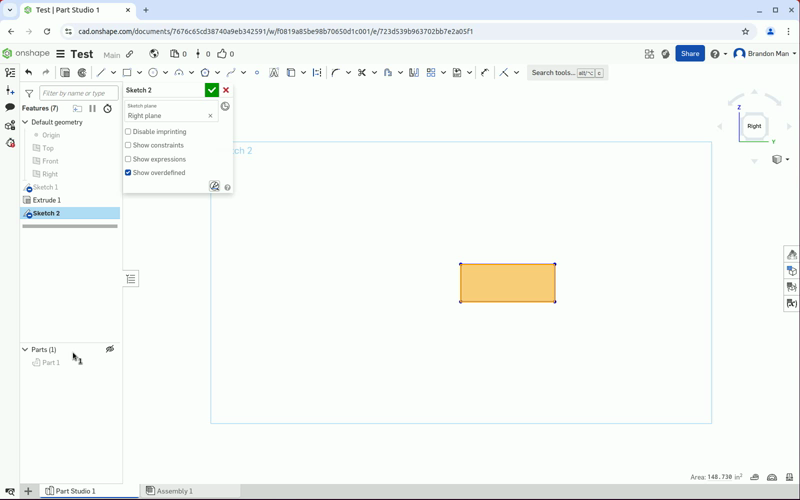
key(shift+y)
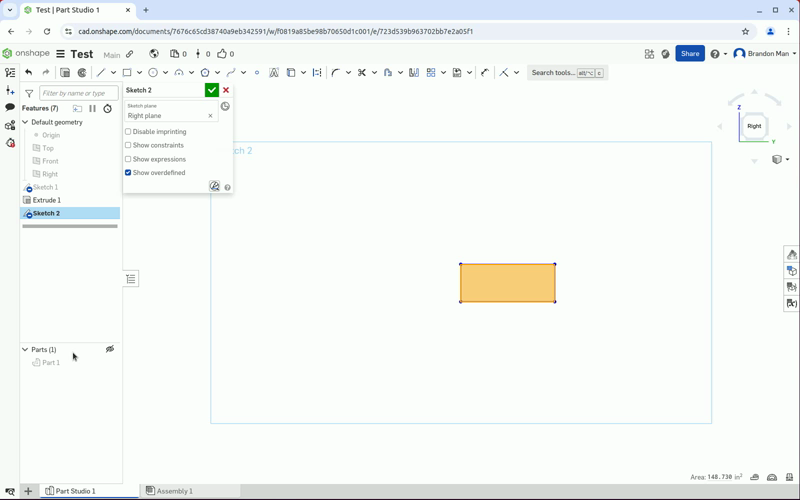
key(shift+e)
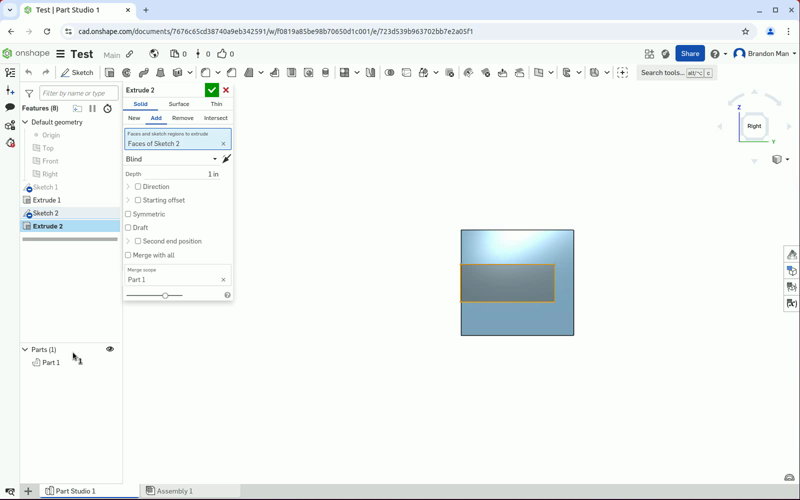
mouse_move(143, 106)
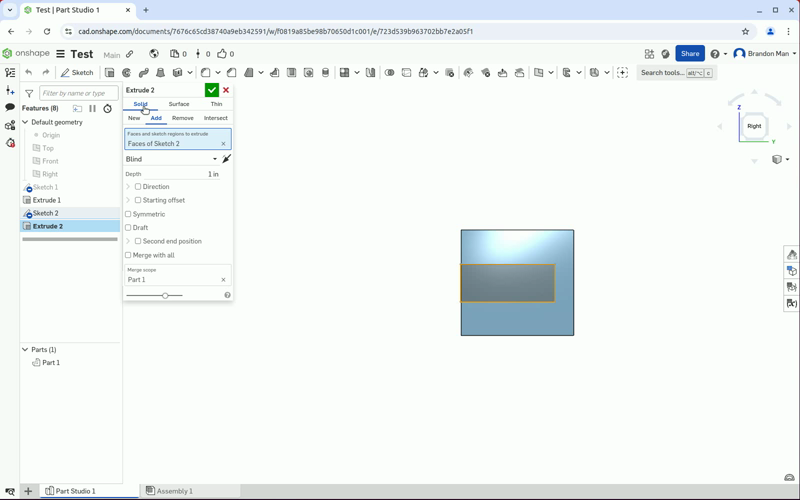
click(143, 106)
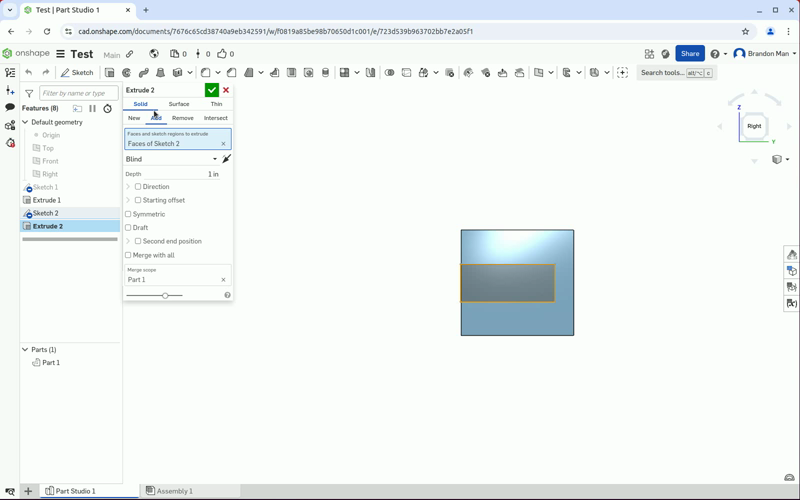
mouse_move(186, 120)
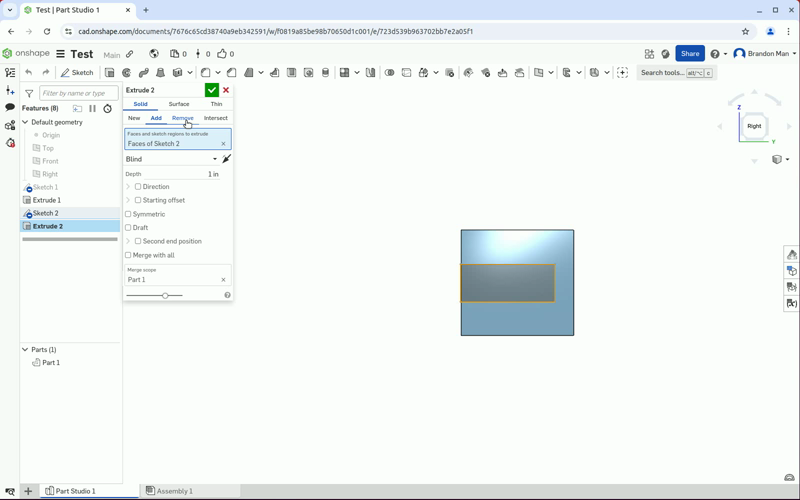
click(186, 120)
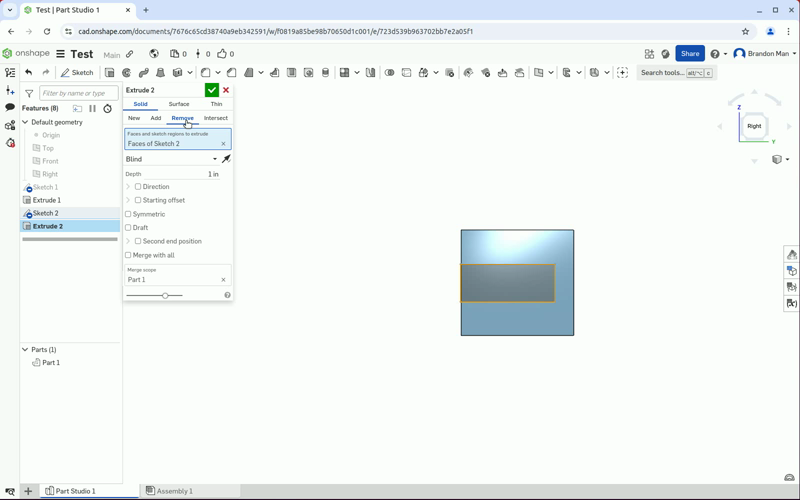
key(tab, 4)
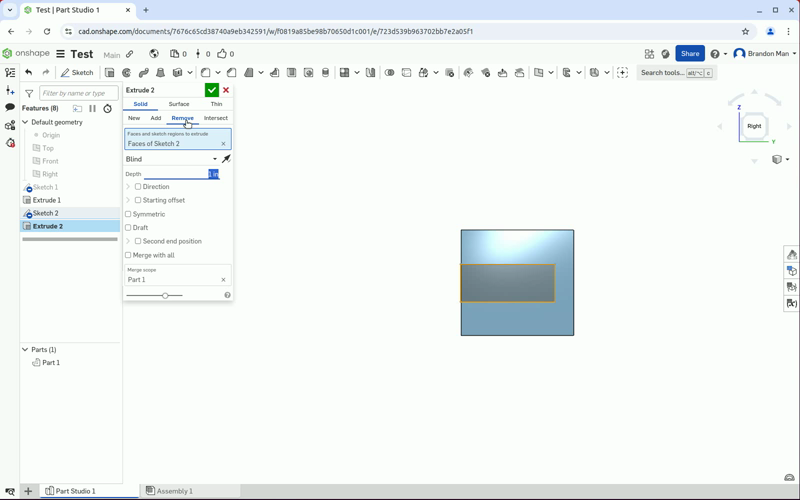
text(15.405)
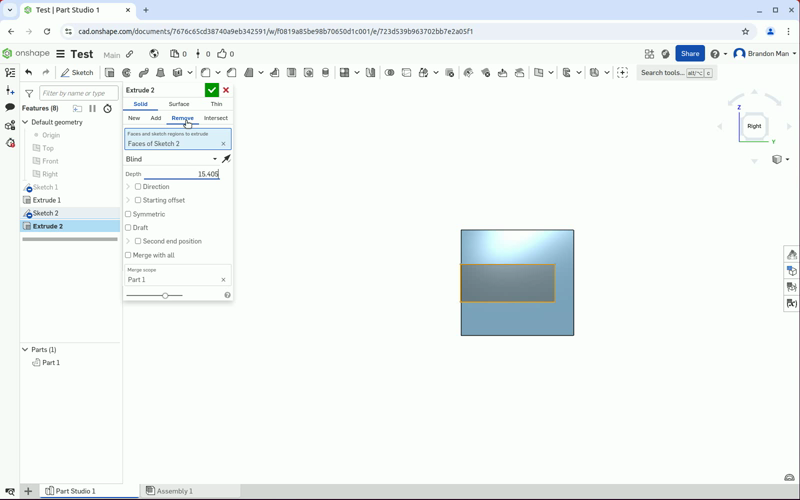
key(tab, 6)
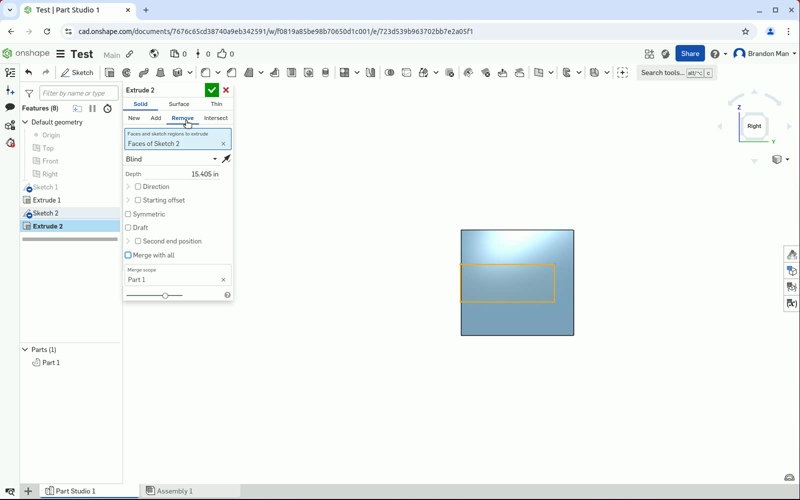
key(space)
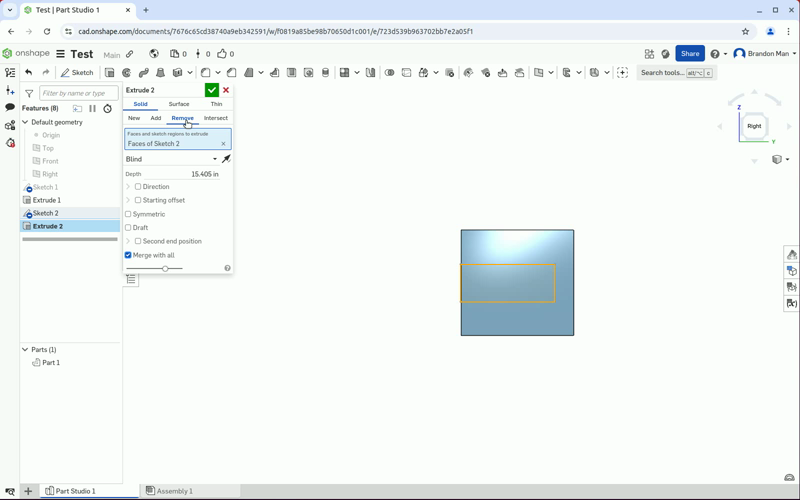
key(enter)
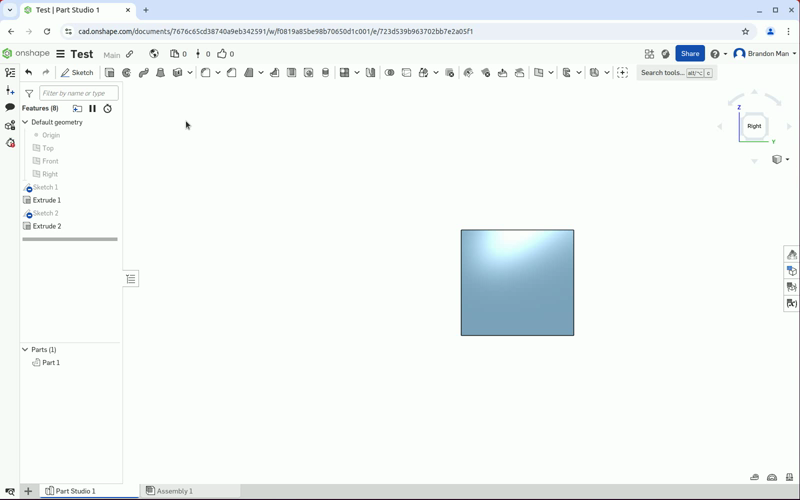
key(shift+h)
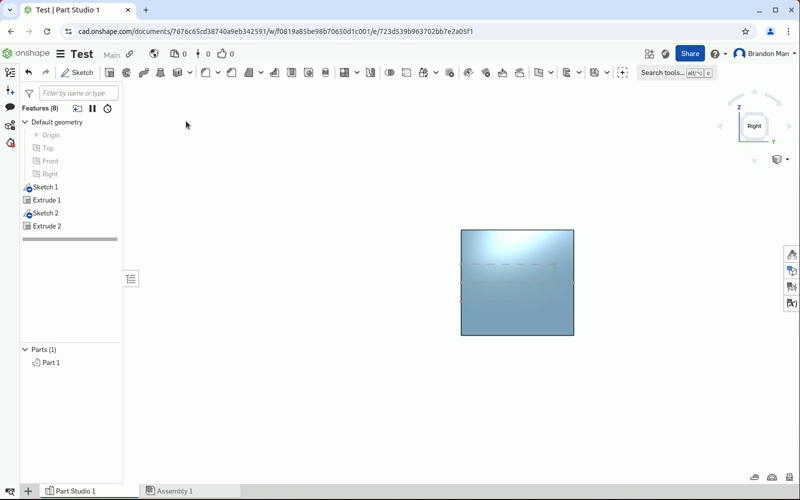
key(shift+h)
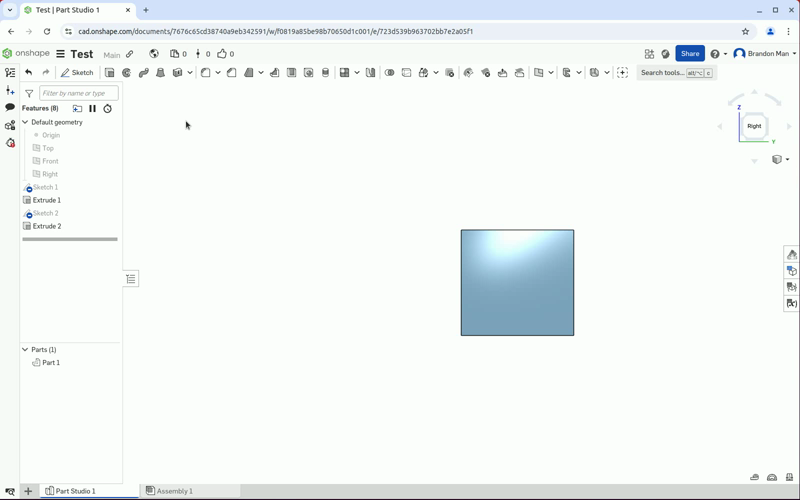
mouse_move(73, 189)
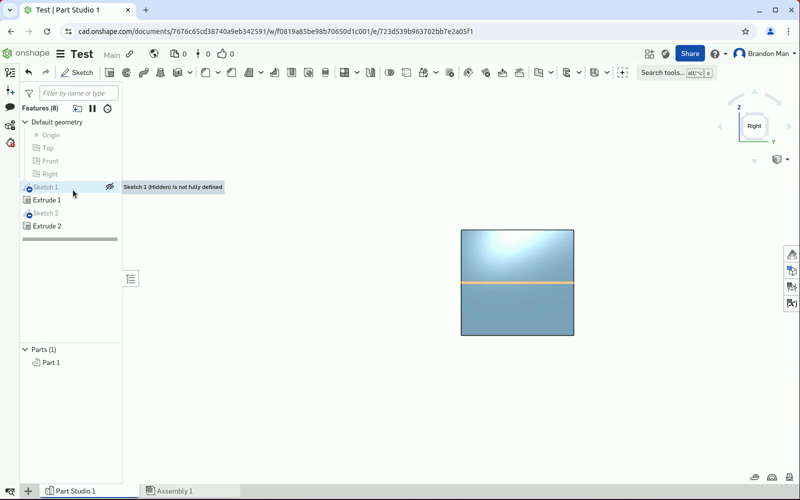
click(73, 189)
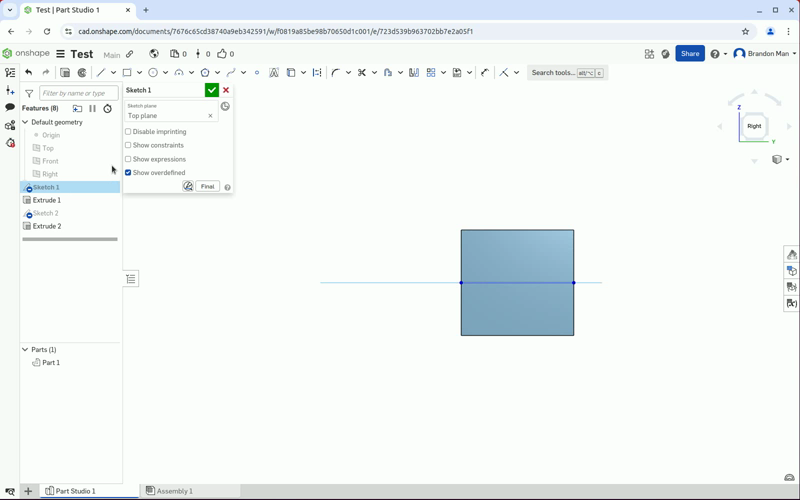
mouse_move(229, 92)
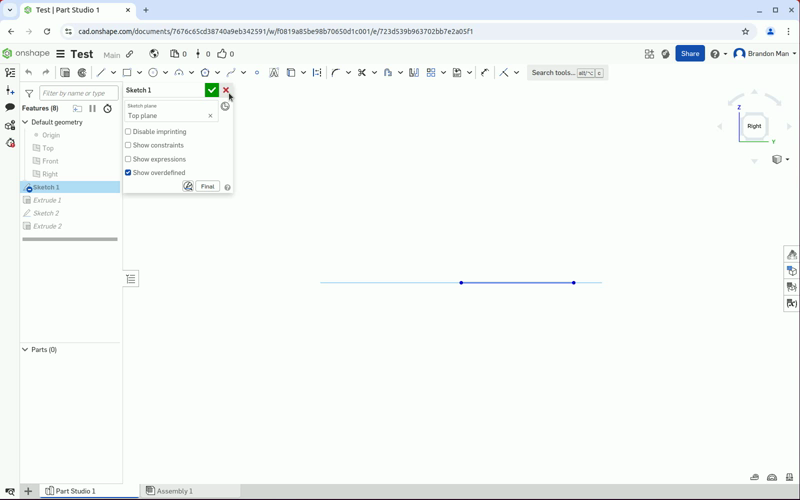
click(229, 92)
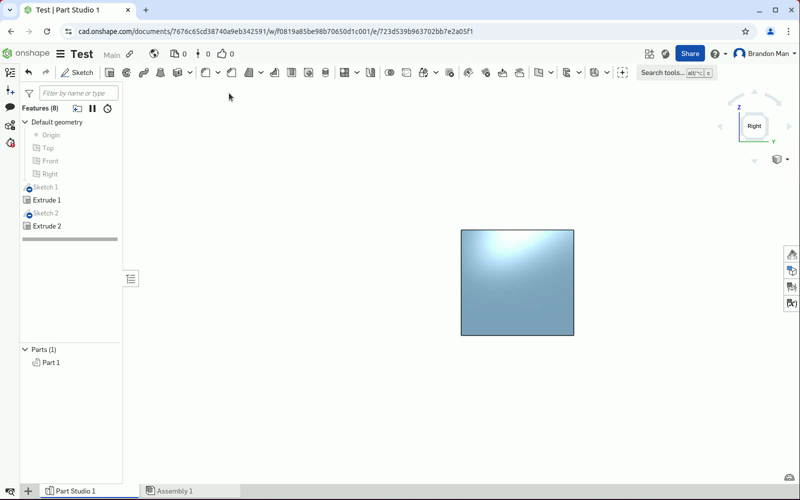
mouse_move(73, 352)
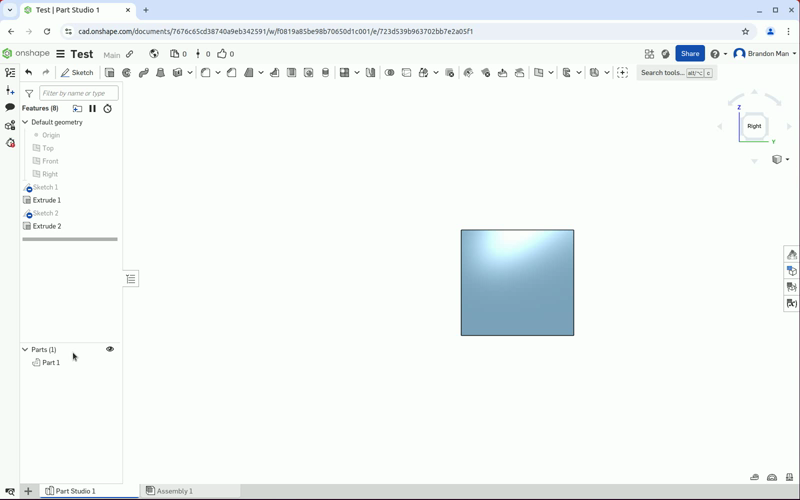
key(y)
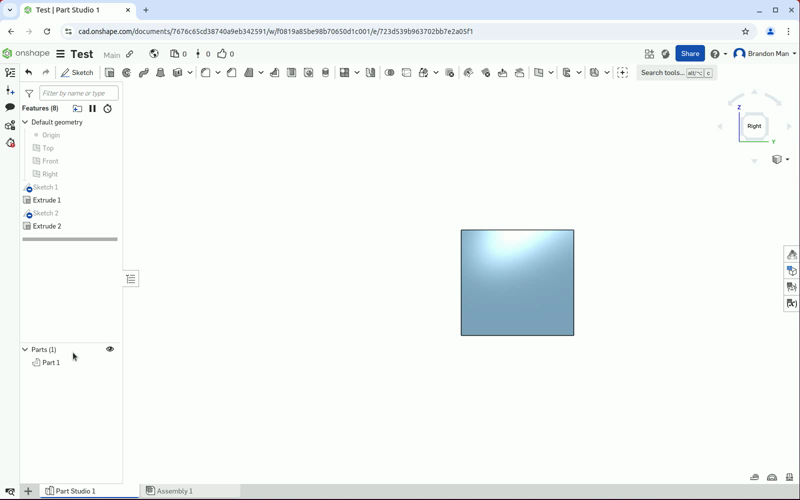
key(shift+p)
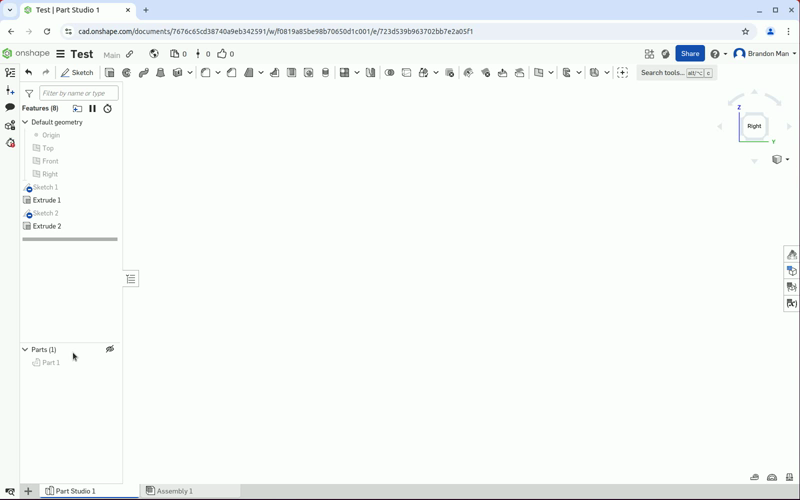
key(space)
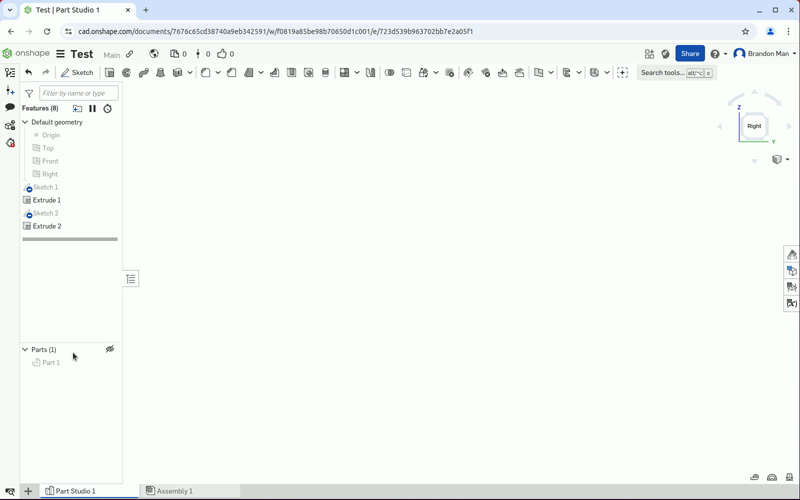
key_down(shift)
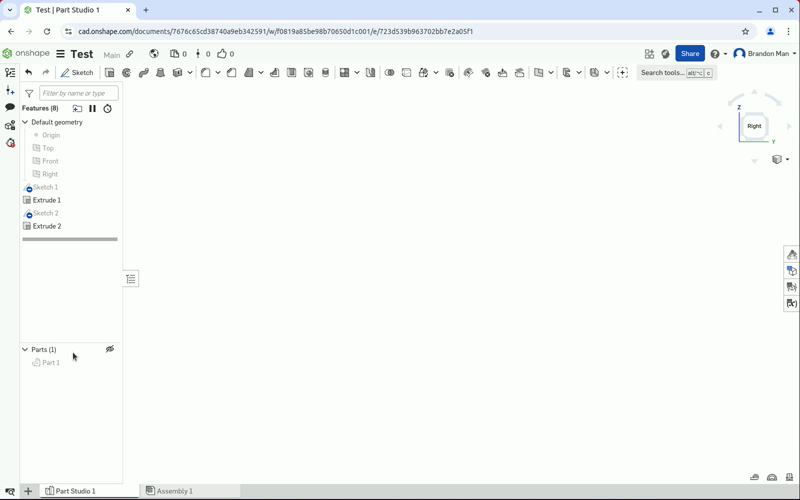
key(right)
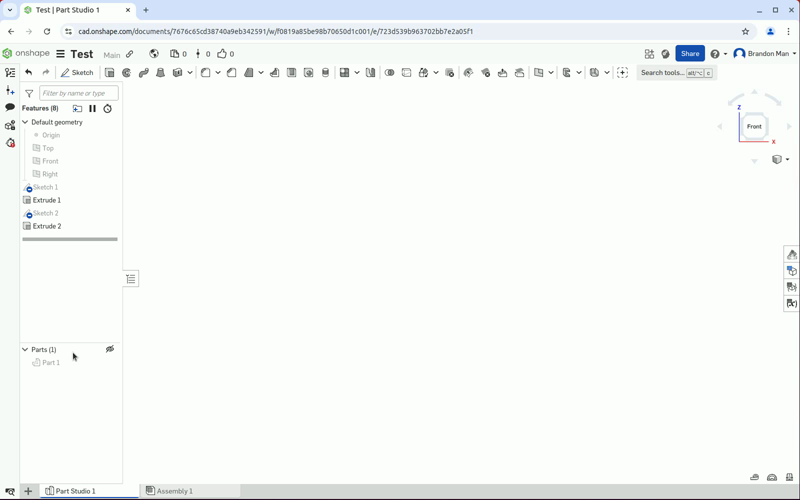
key_up(shift)
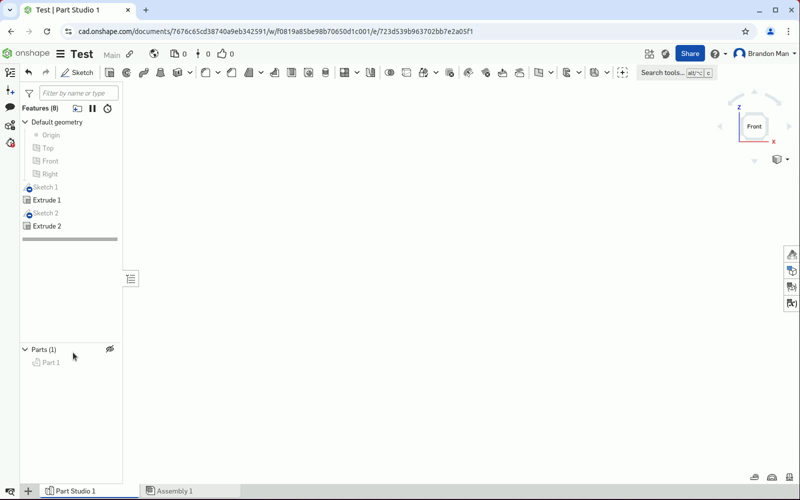
key(space)
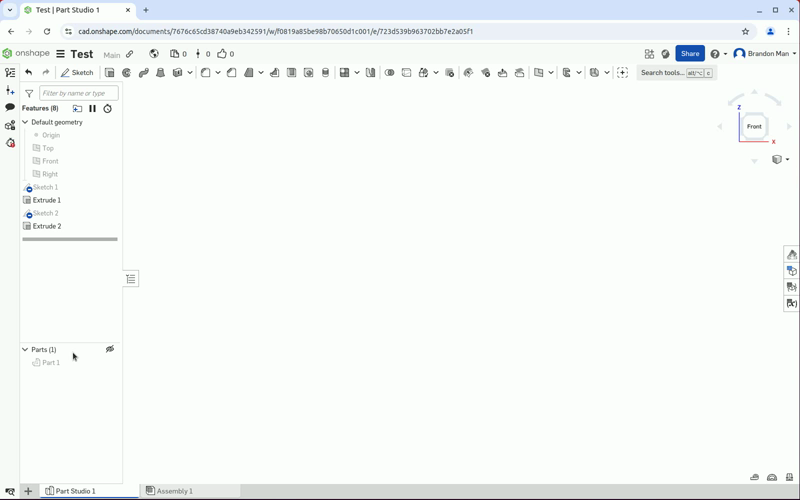
key_down(shift)
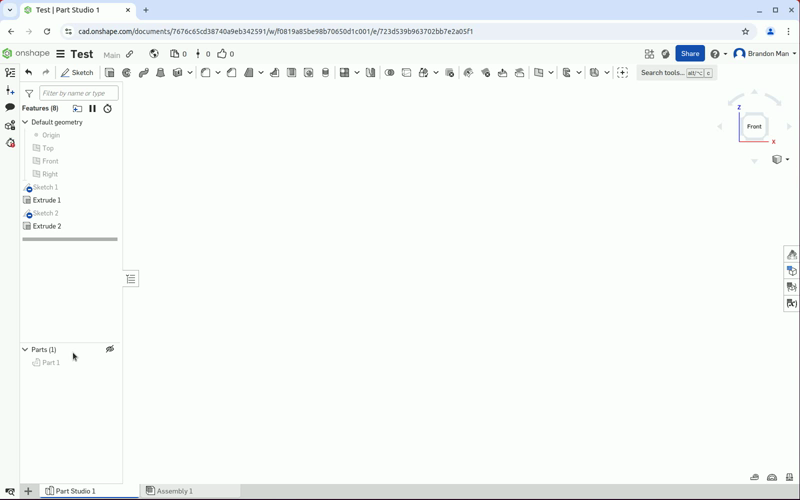
key(down)
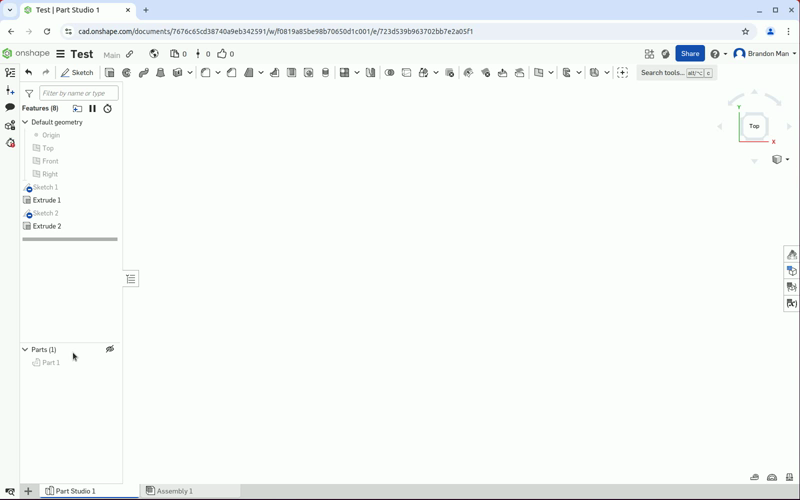
key_up(shift)
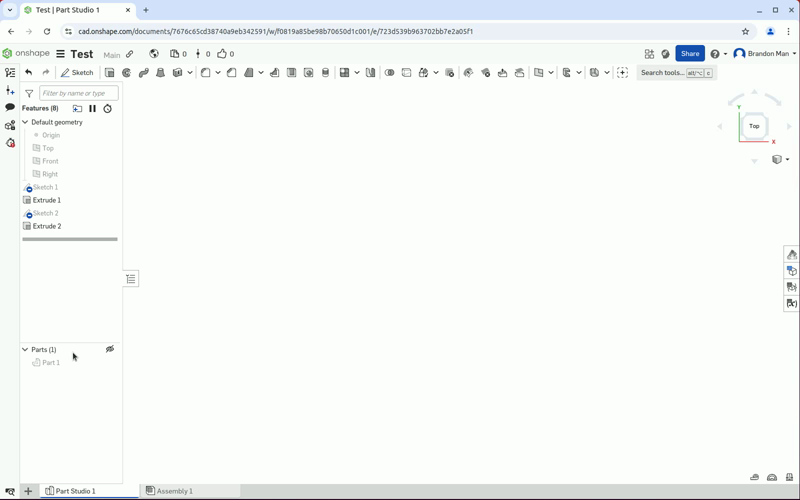
mouse_move(73, 352)
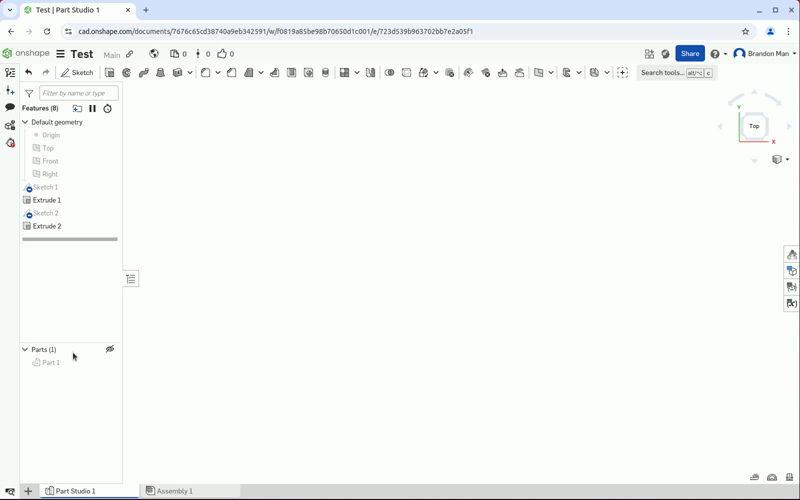
key(shift+y)
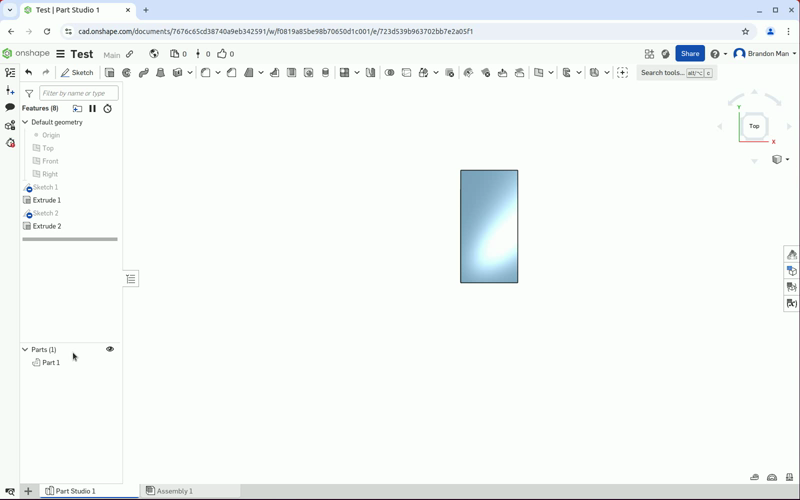
mouse_move(541, 75)
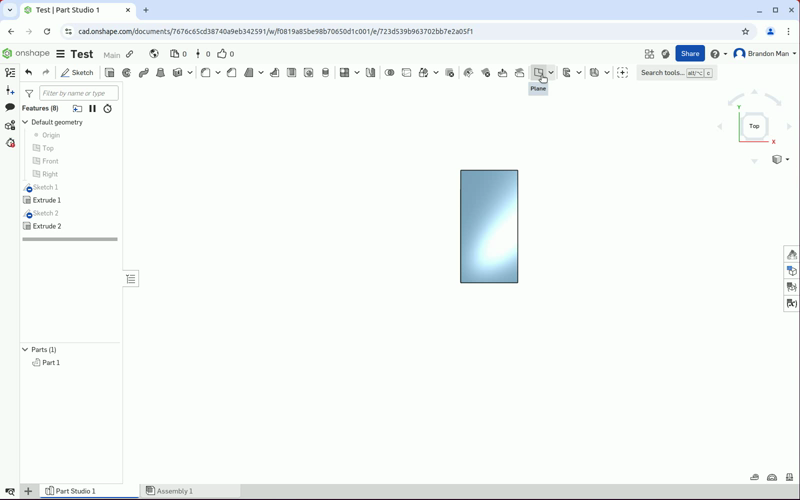
click(541, 75)
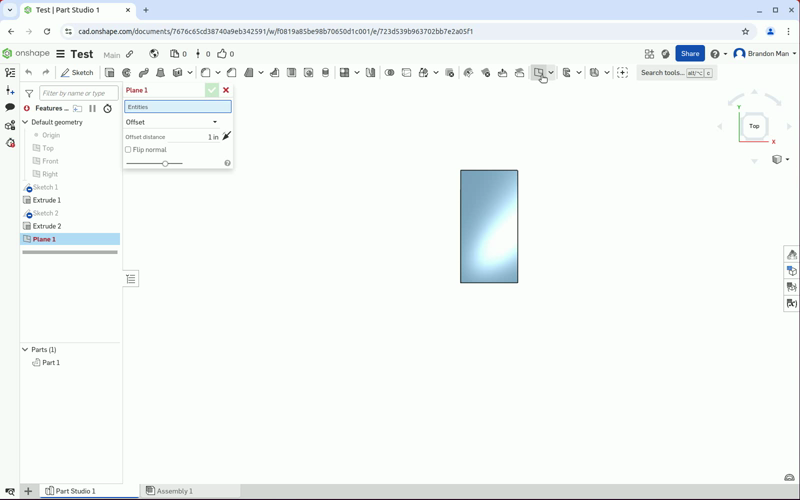
mouse_move(73, 150)
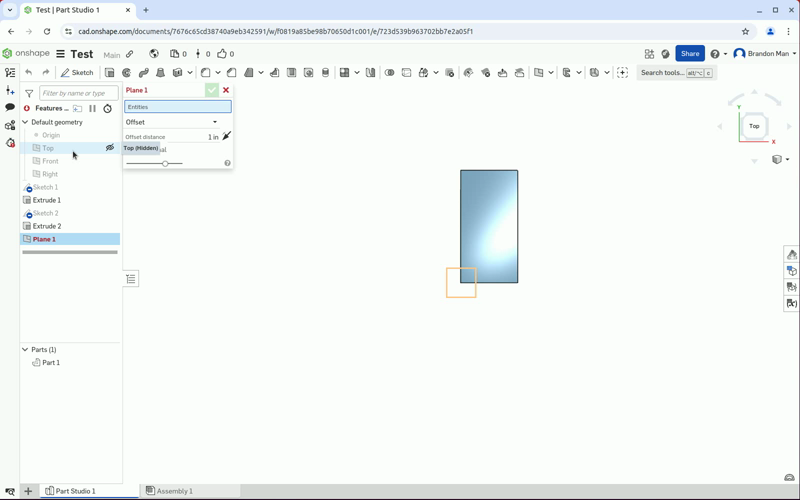
click(73, 150)
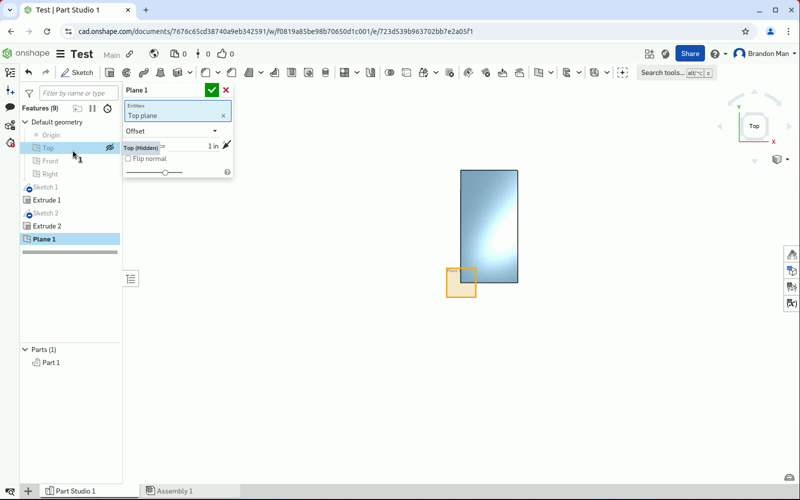
key(tab, 2)
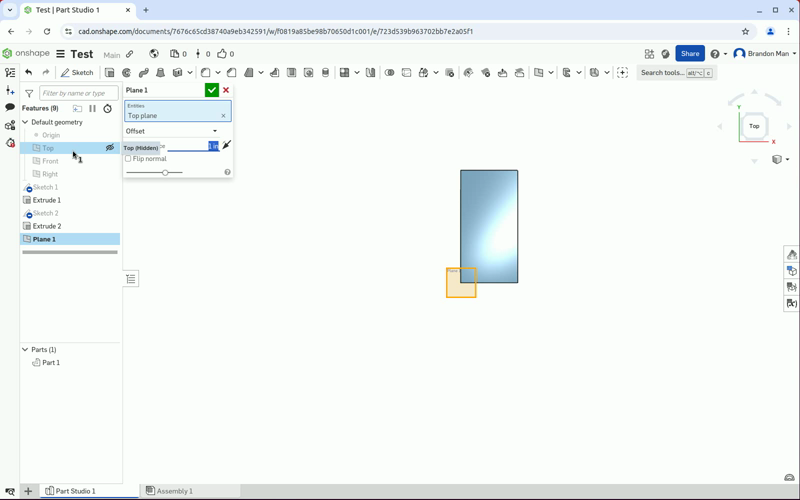
text(10.845)
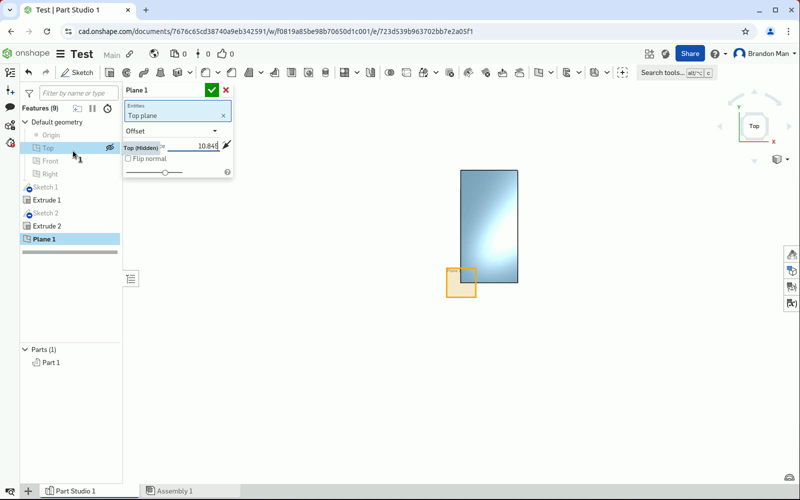
key(enter, 2)
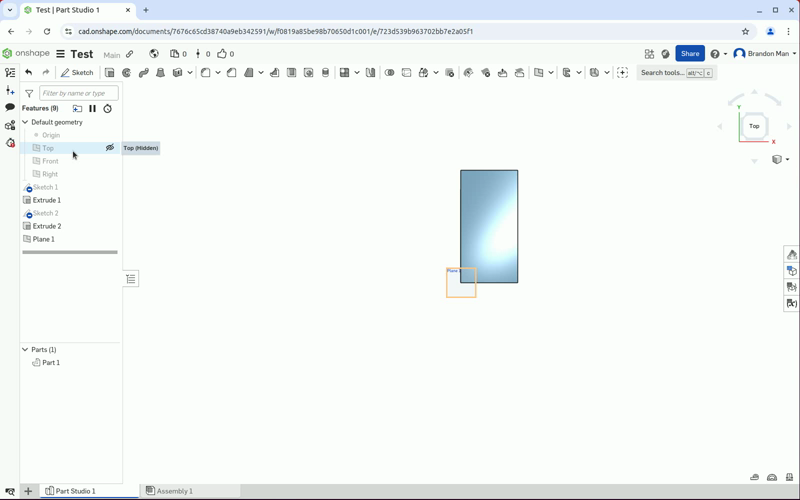
key(shift+s)
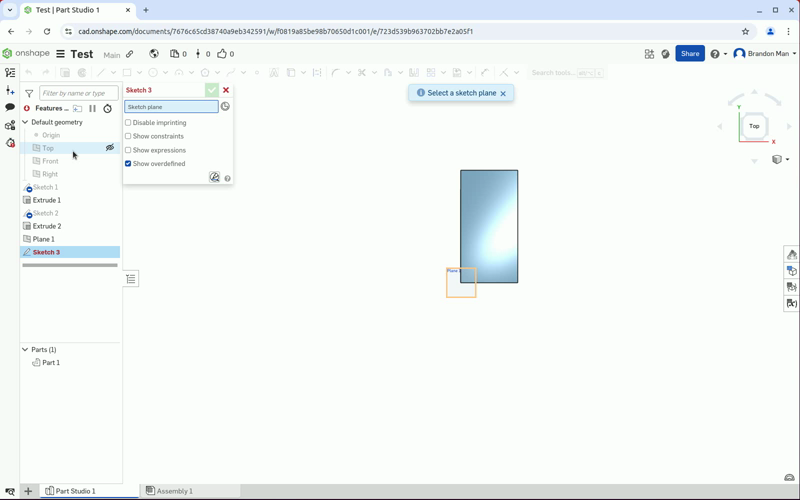
mouse_move(73, 241)
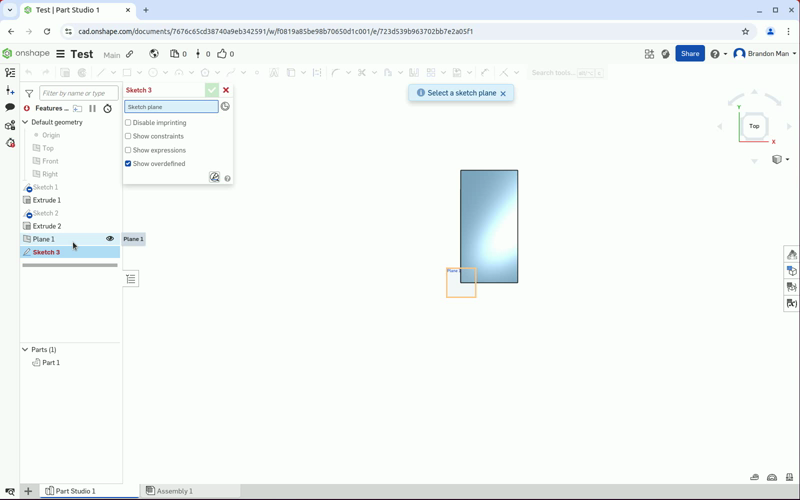
click(73, 241)
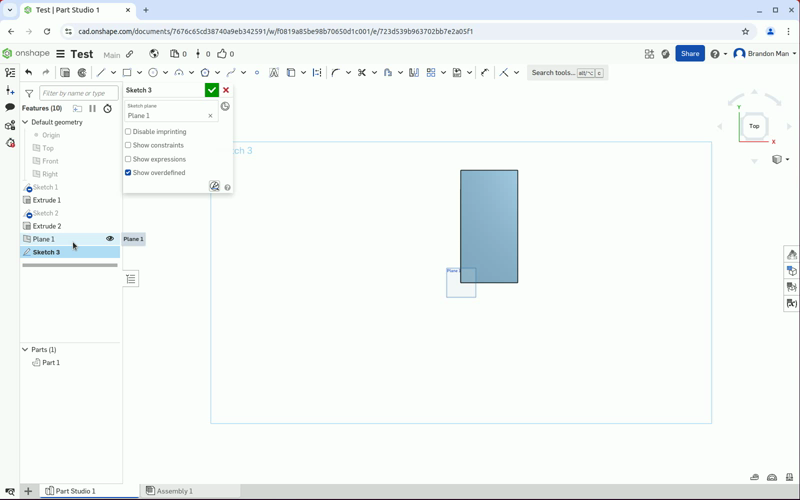
mouse_move(73, 352)
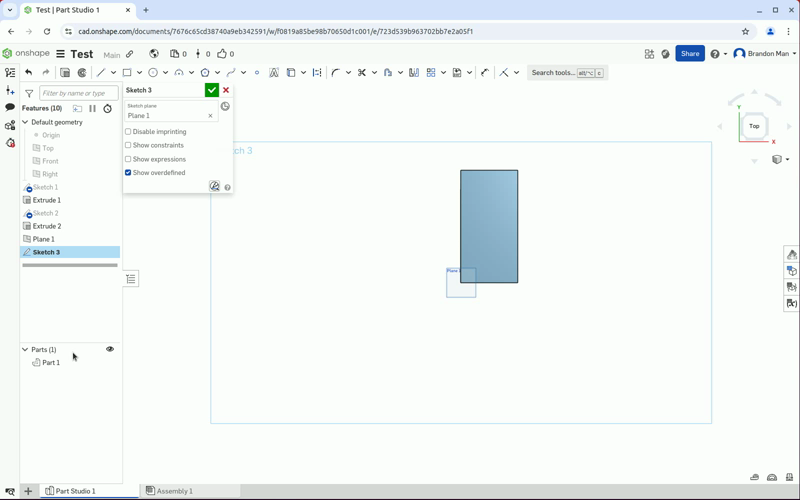
key(y)
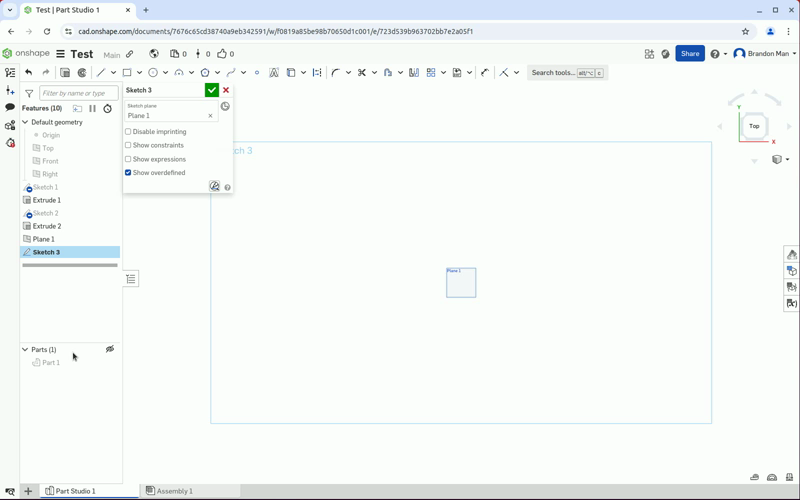
key(c)
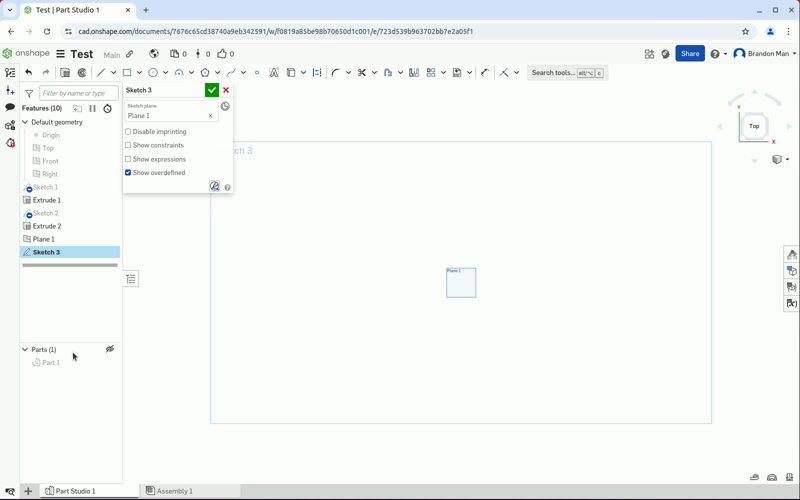
key_down(shift)
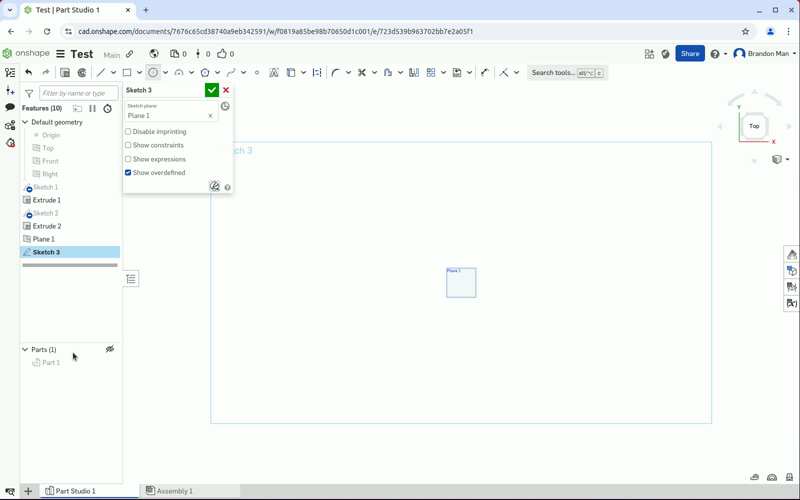
mouse_move(489, 207)
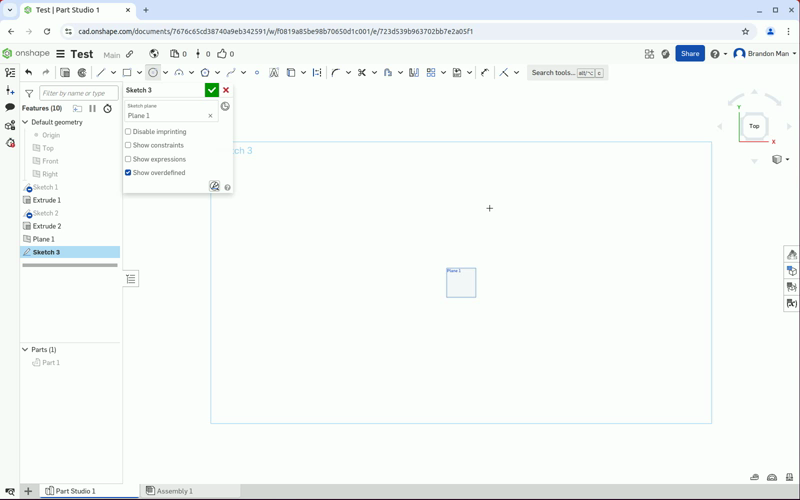
click(489, 207)
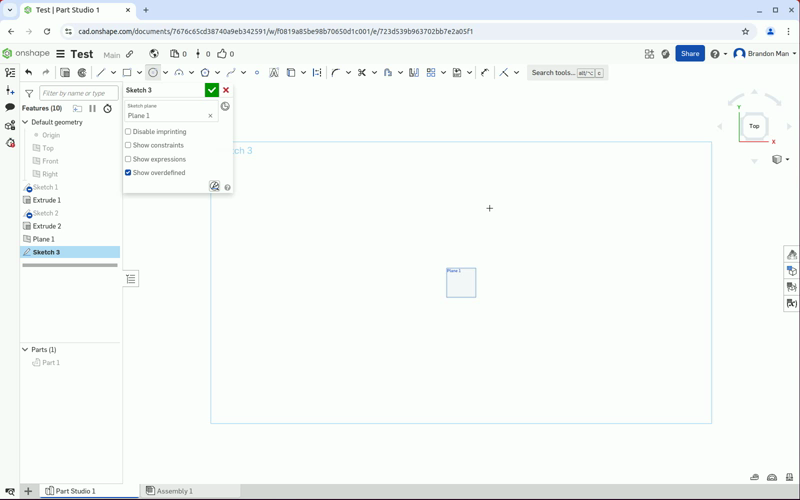
key_up(shift)
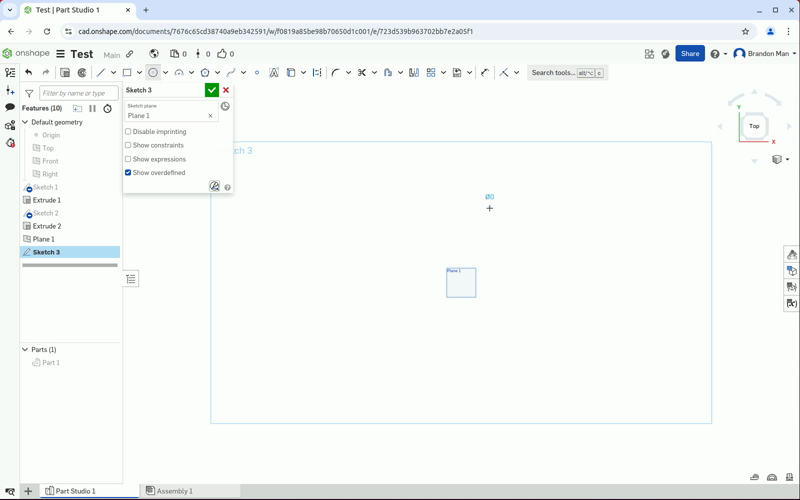
mouse_move(499, 207)
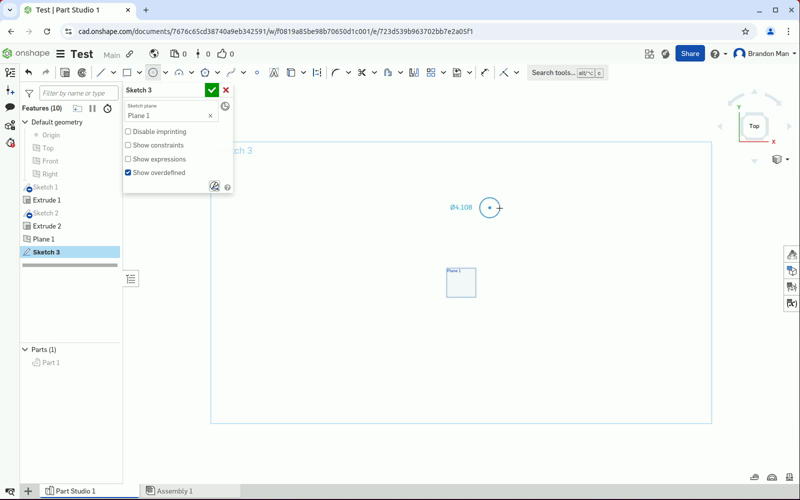
click(499, 207)
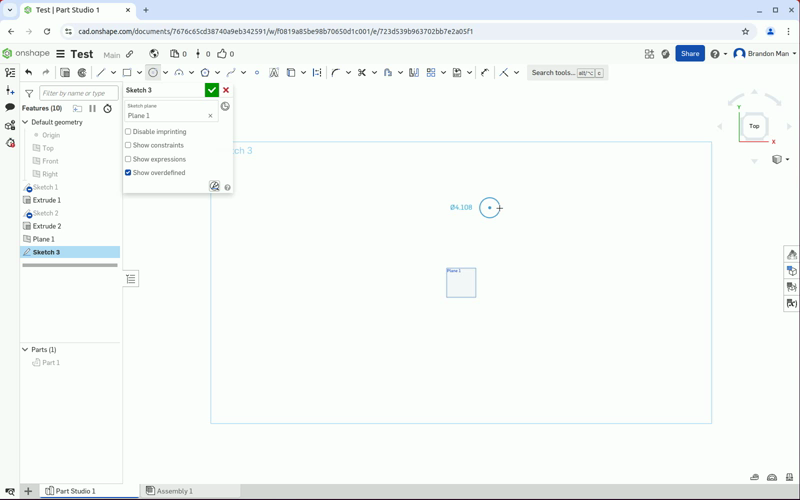
key(esc)
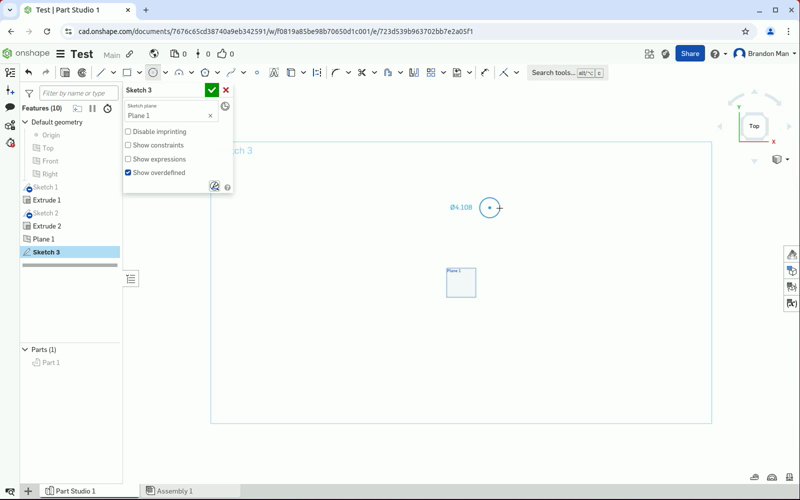
mouse_move(490, 206)
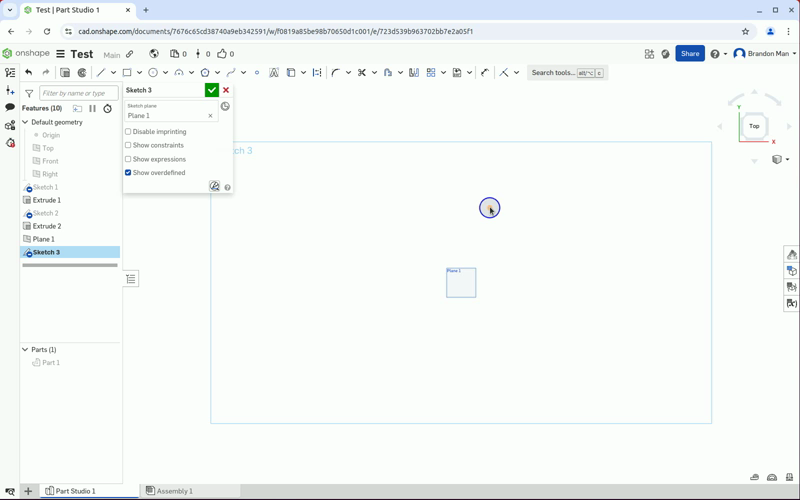
scroll(6)
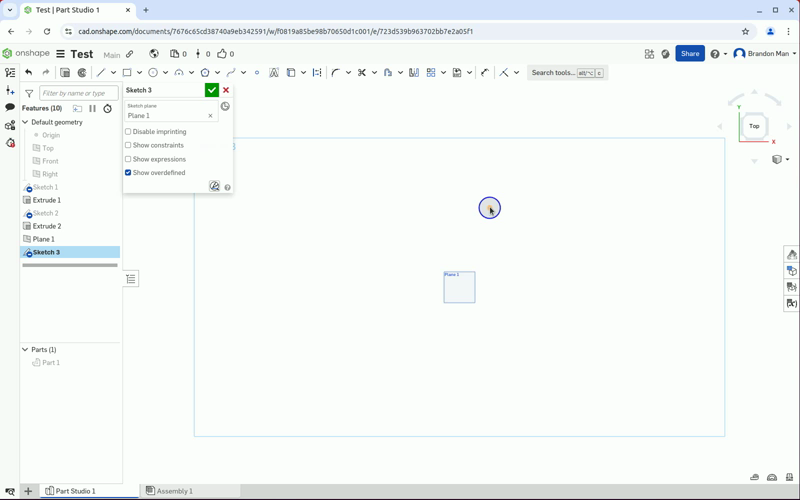
scroll(6)
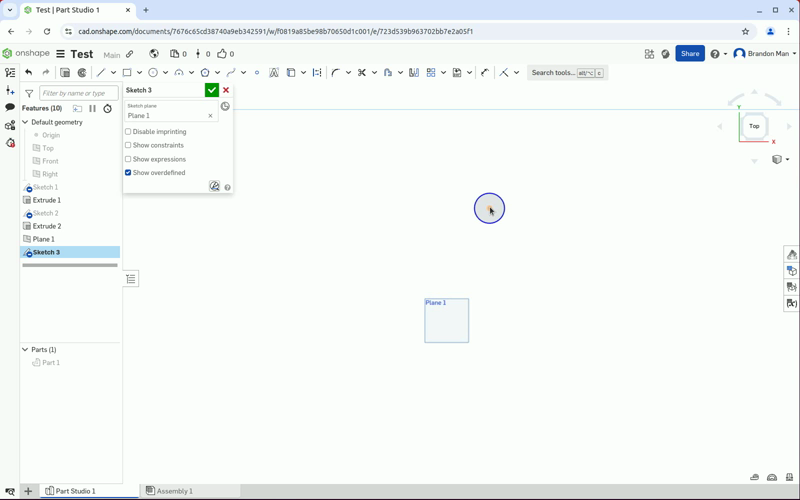
scroll(6)
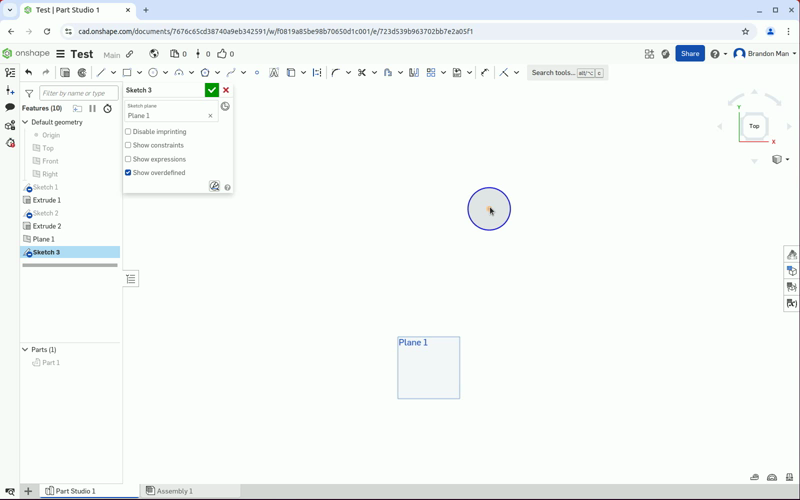
scroll(6)
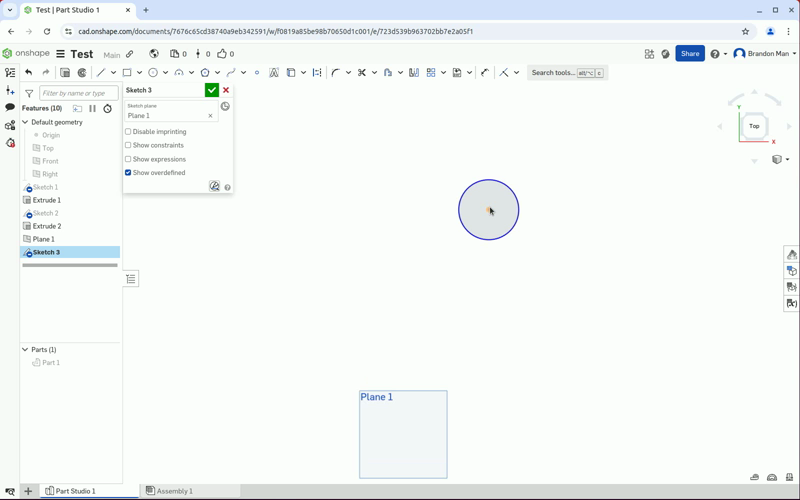
scroll(6)
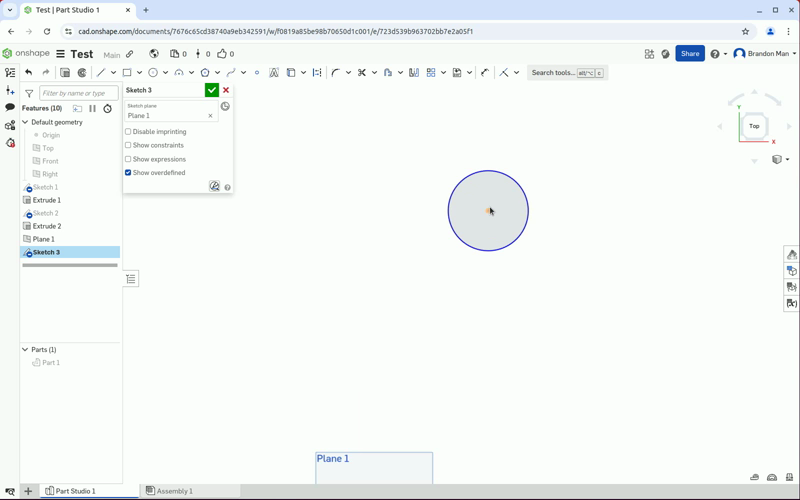
scroll(6)
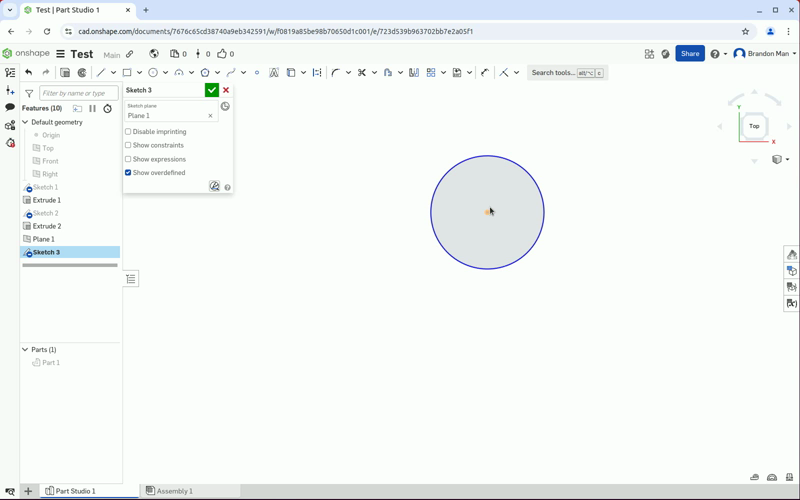
scroll(6)
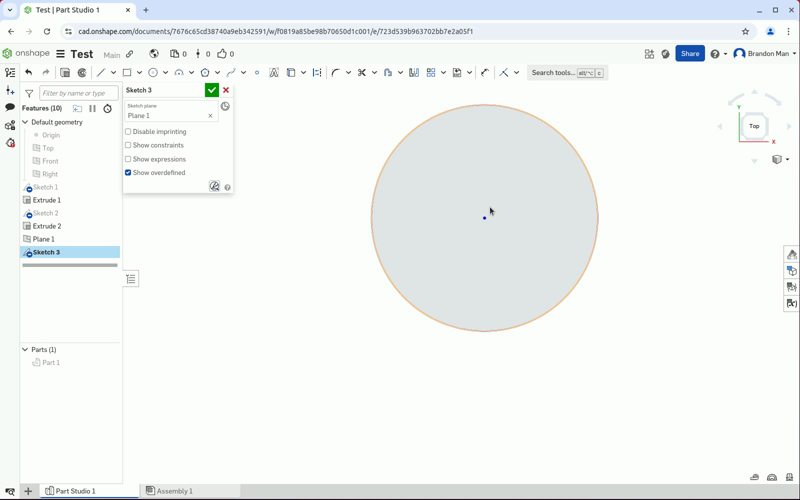
click(490, 206)
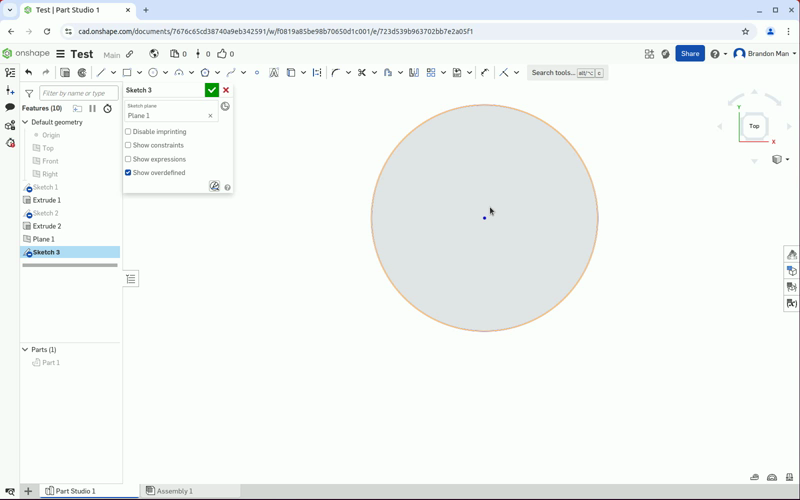
scroll(-6)
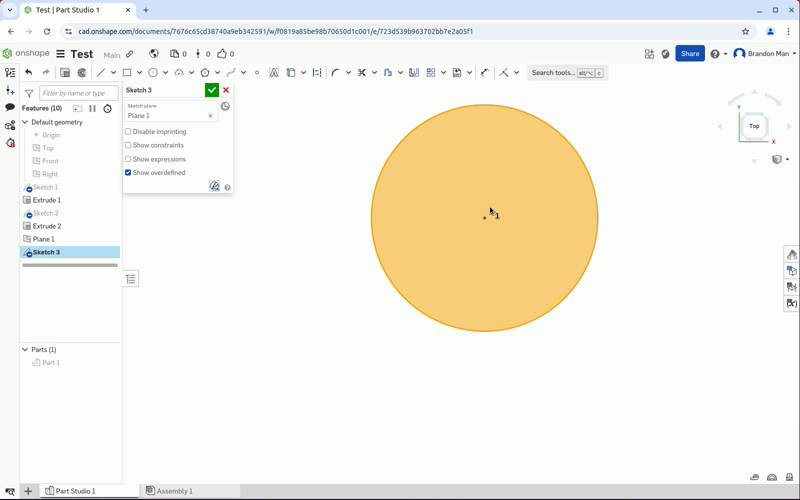
scroll(-6)
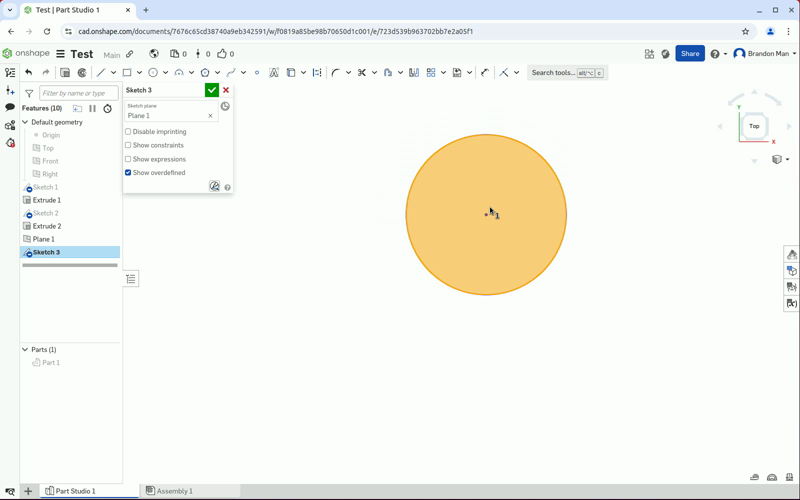
scroll(-6)
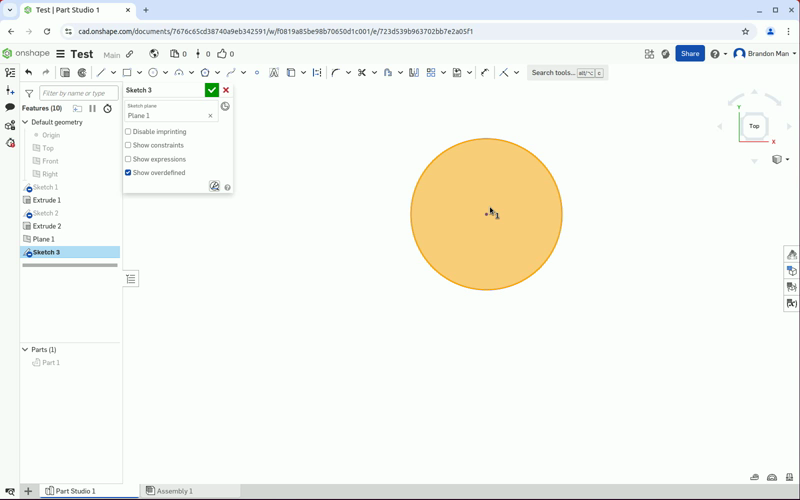
scroll(-6)
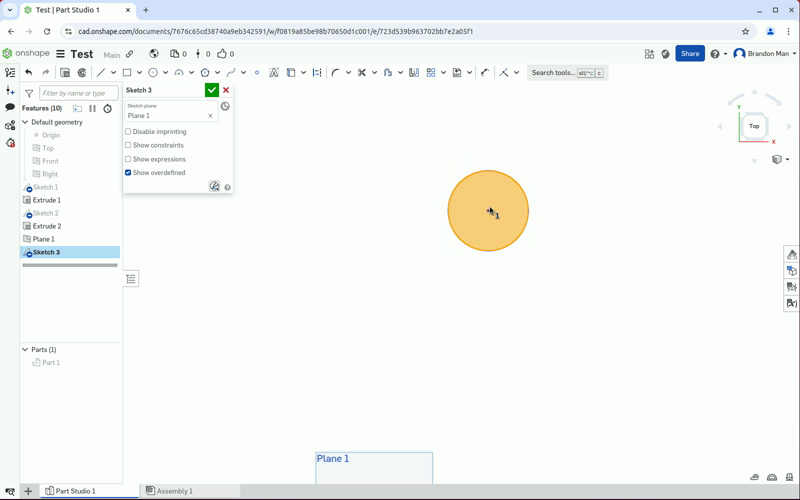
scroll(-6)
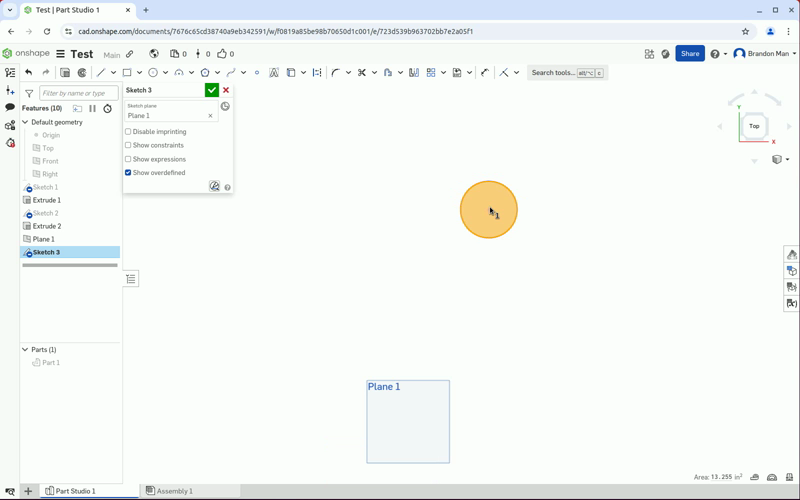
scroll(-6)
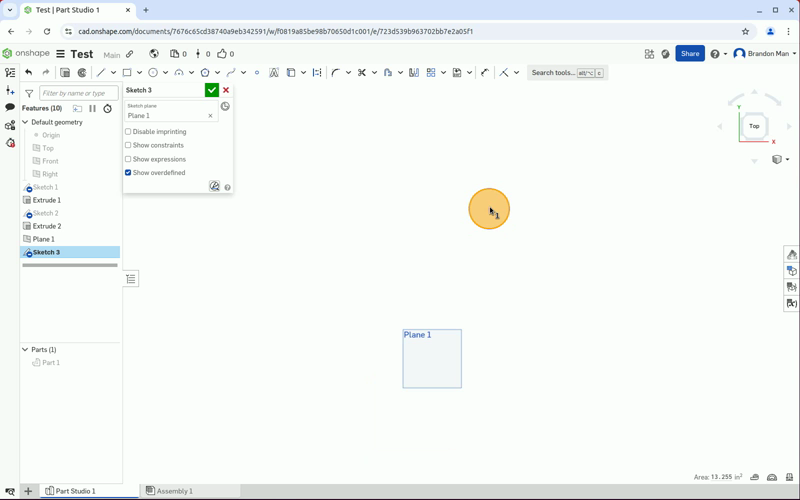
scroll(-6)
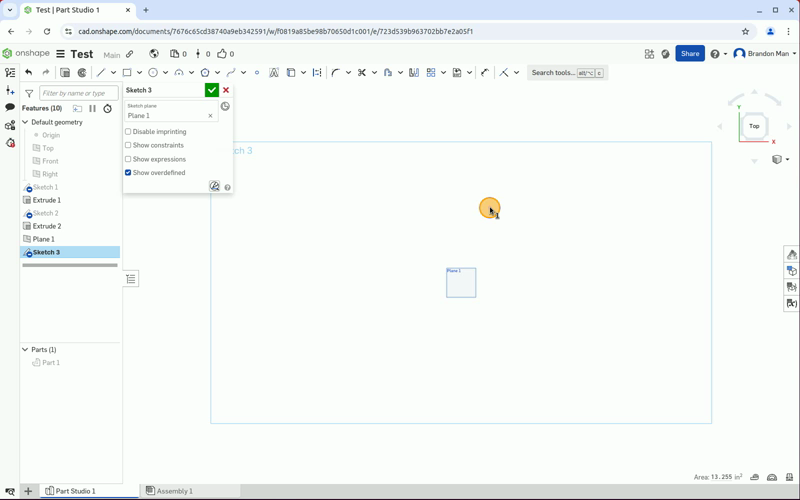
mouse_move(73, 352)
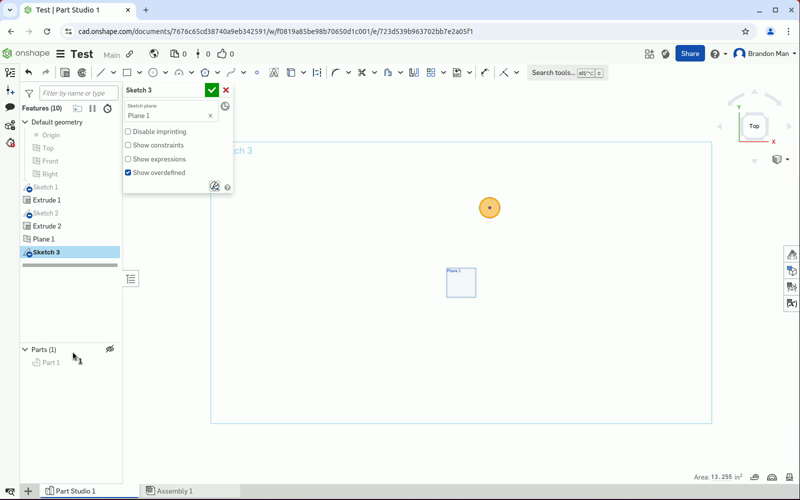
key(shift+y)
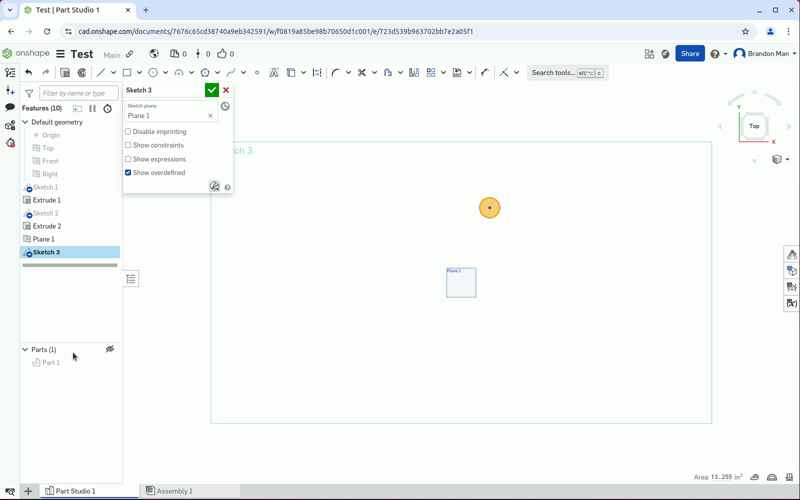
key(shift+e)
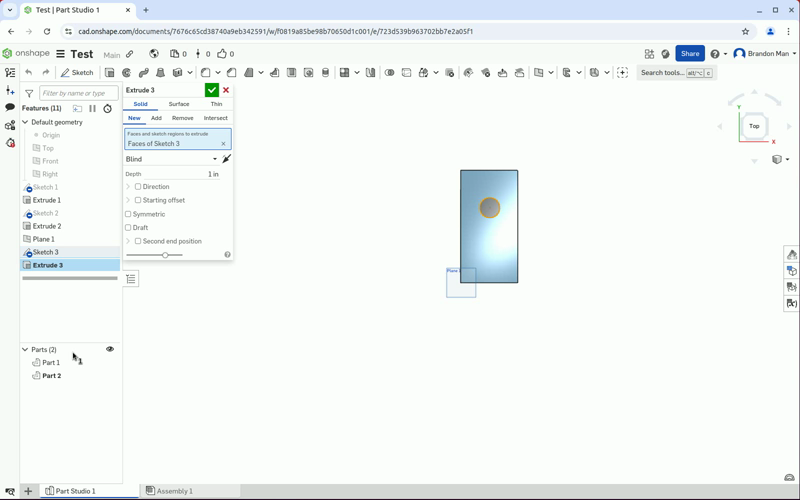
mouse_move(143, 106)
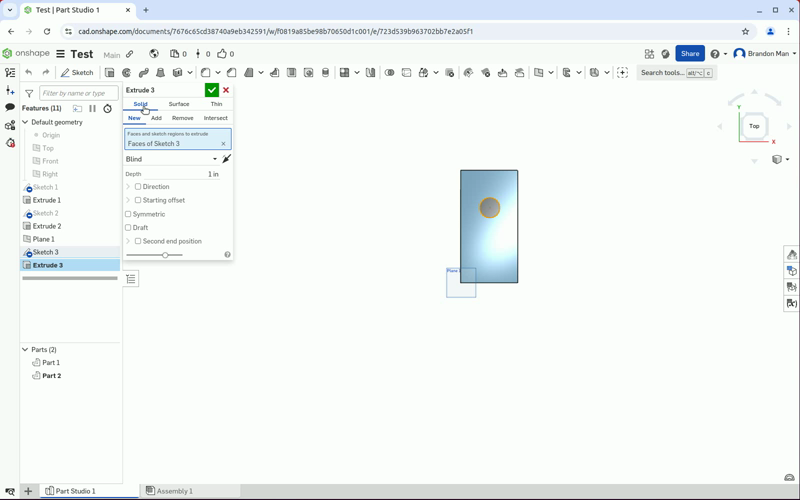
click(143, 106)
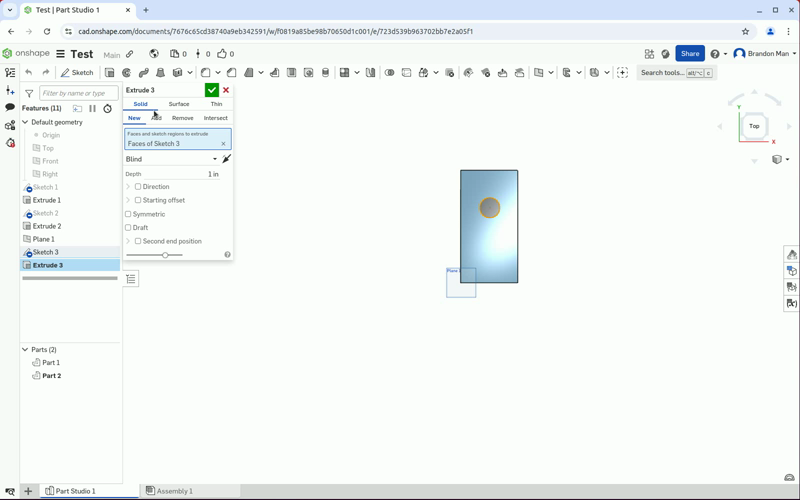
mouse_move(186, 120)
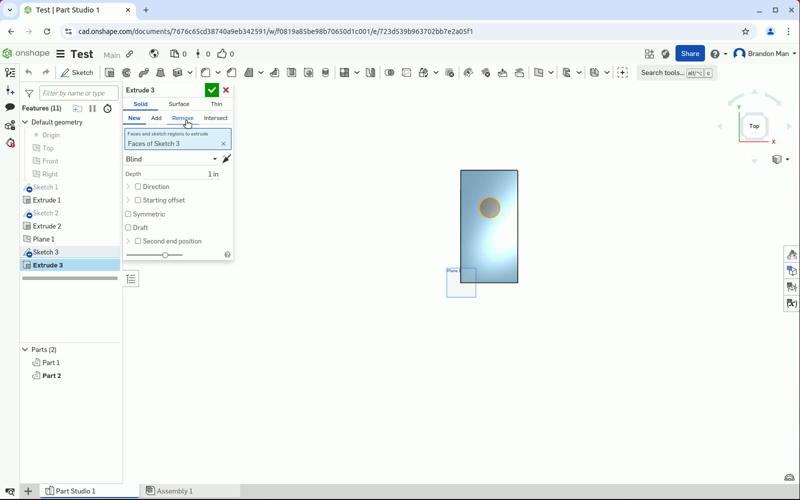
click(186, 120)
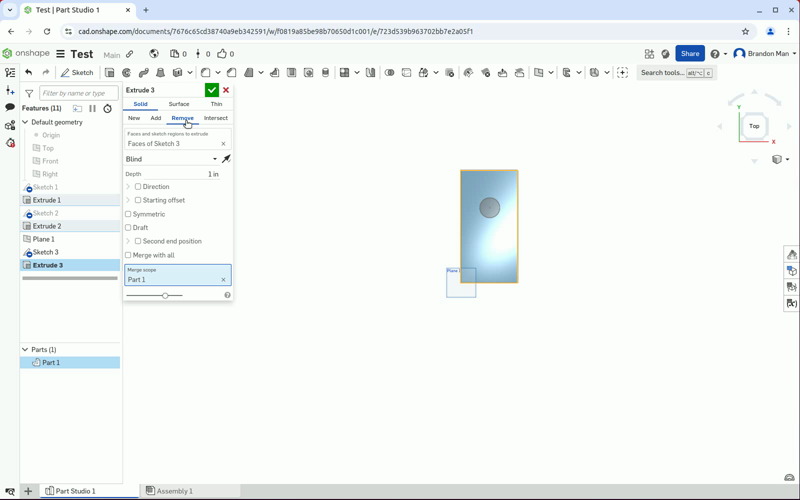
key(tab, 4)
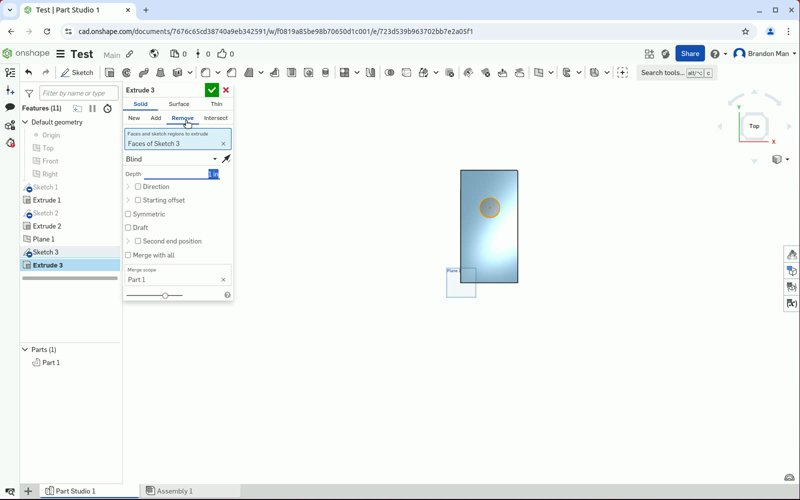
text(30.811)
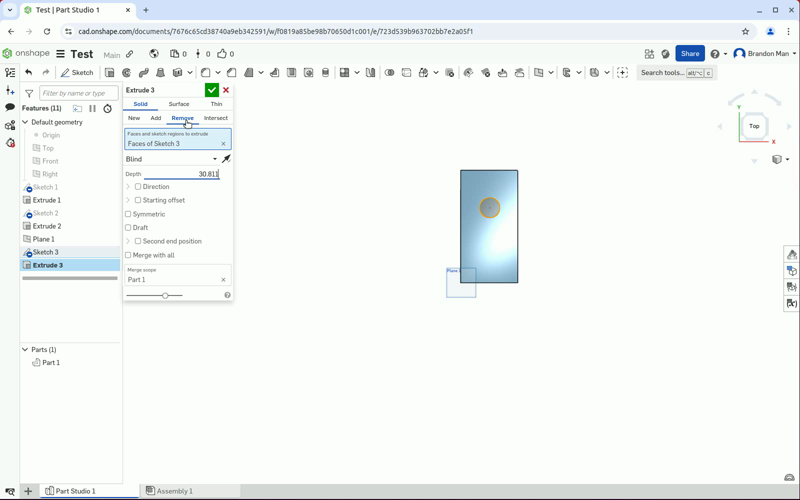
key(tab, 6)
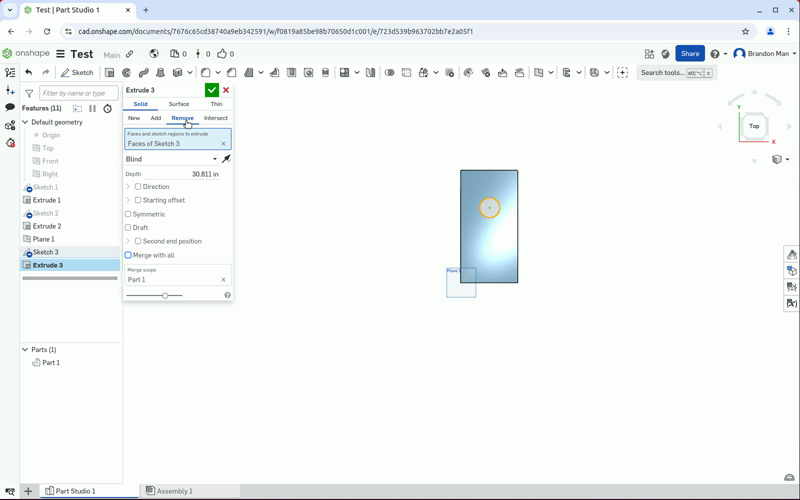
key(space)
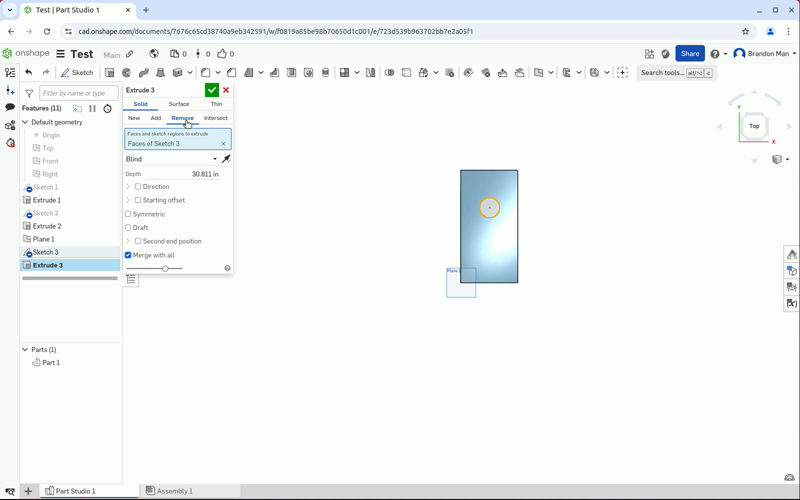
key(enter)
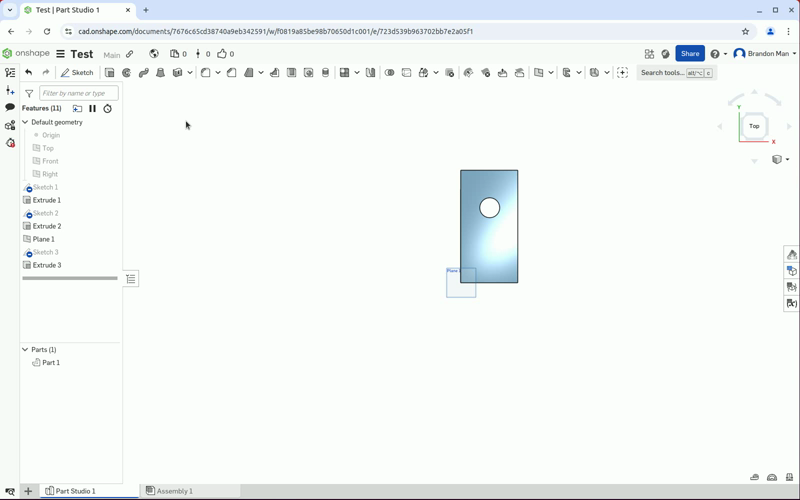
key(shift+h)
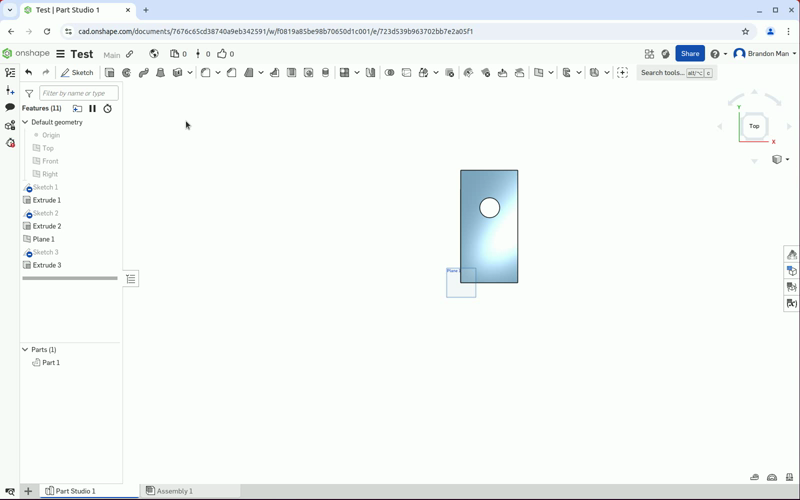
key(shift+h)
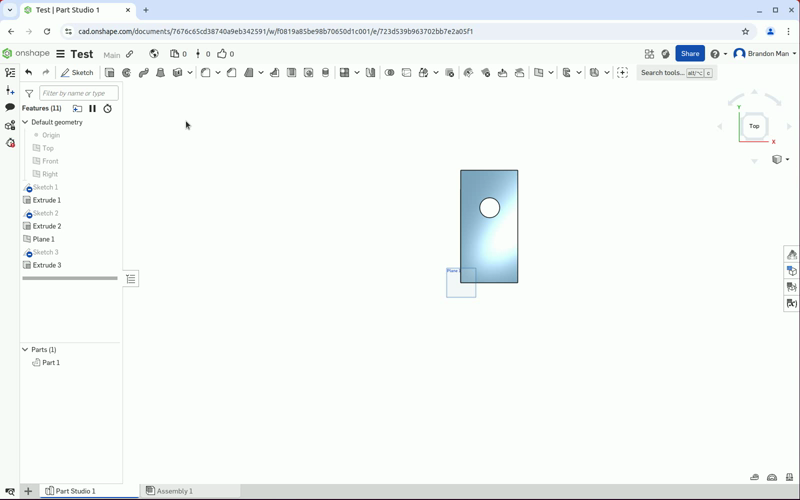
mouse_move(73, 189)
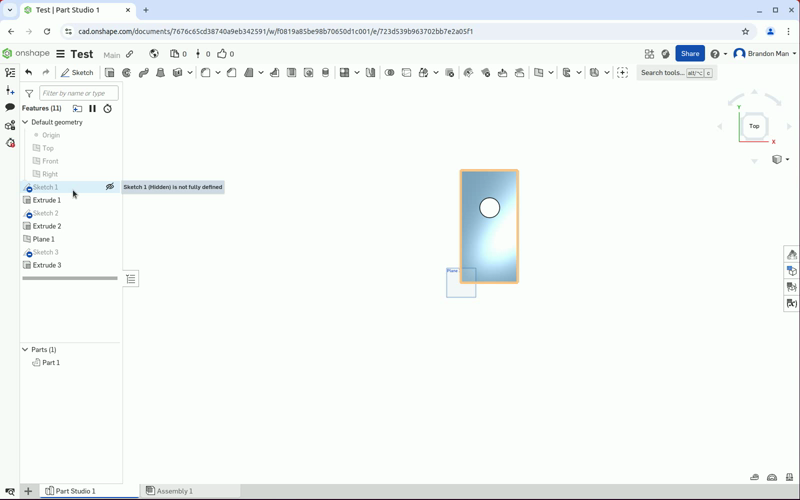
click(73, 189)
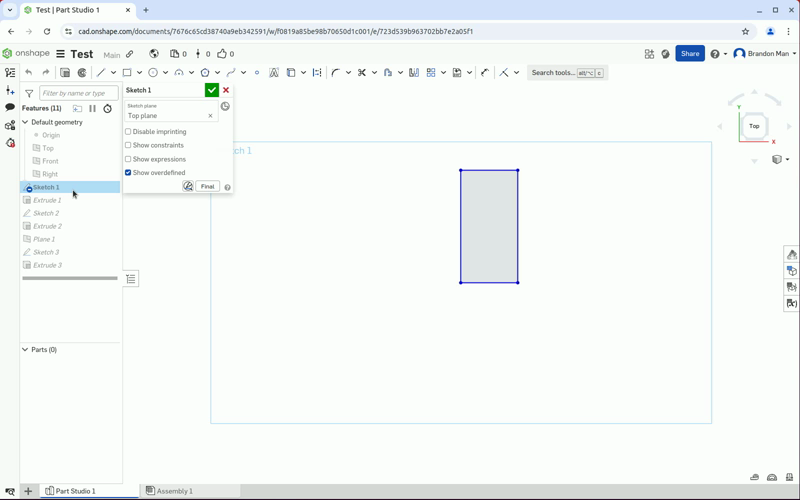
mouse_move(229, 92)
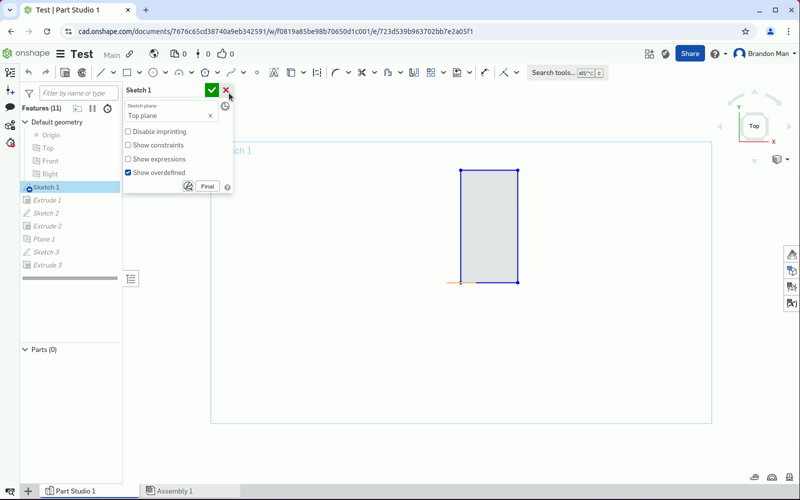
click(229, 92)
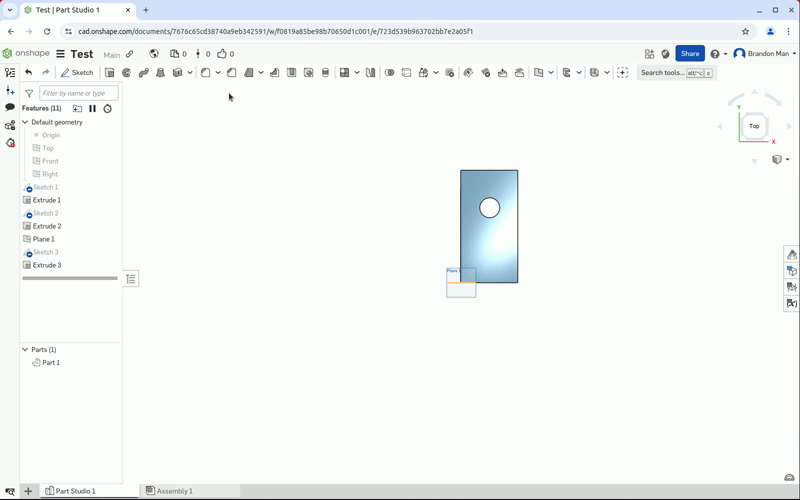
mouse_move(73, 352)
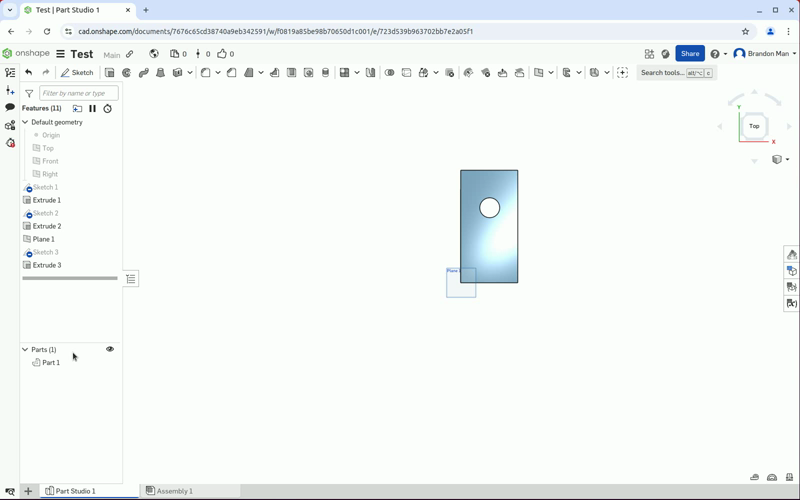
key(y)
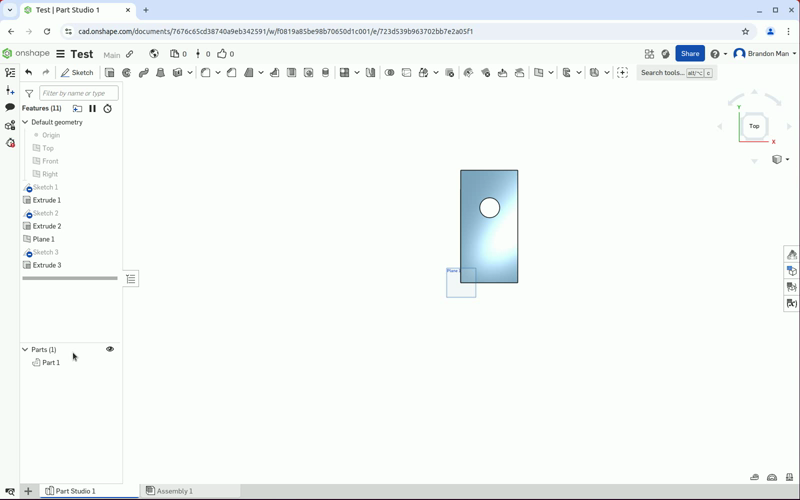
key(shift+p)
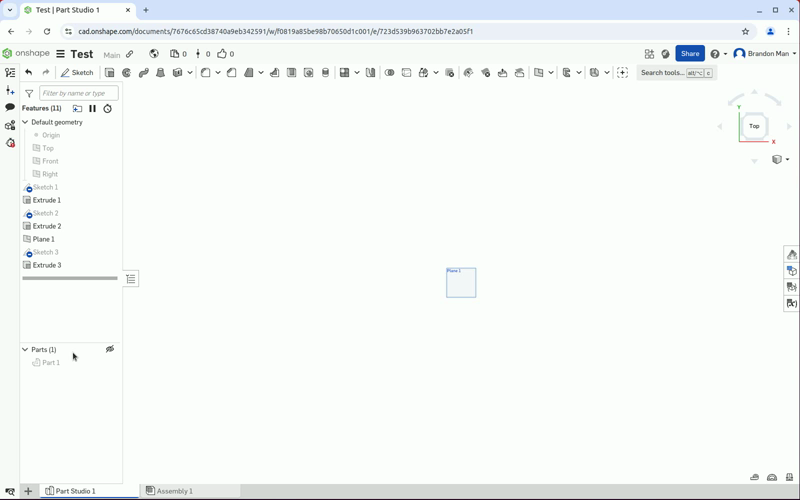
key(space)
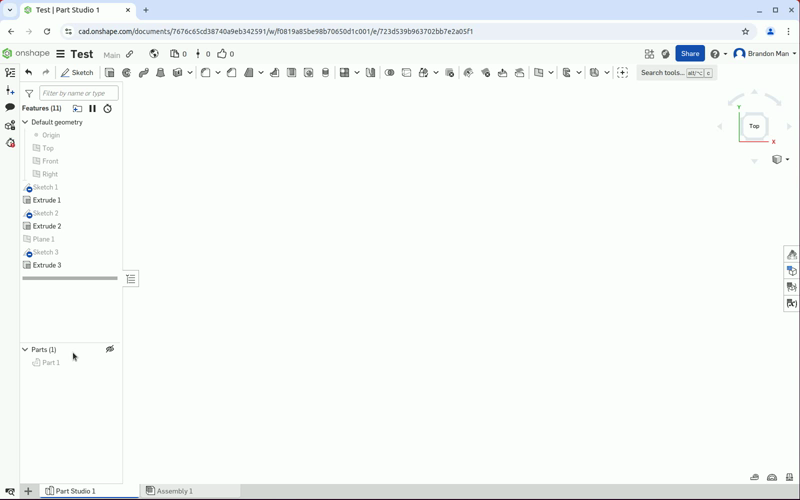
key_down(shift)
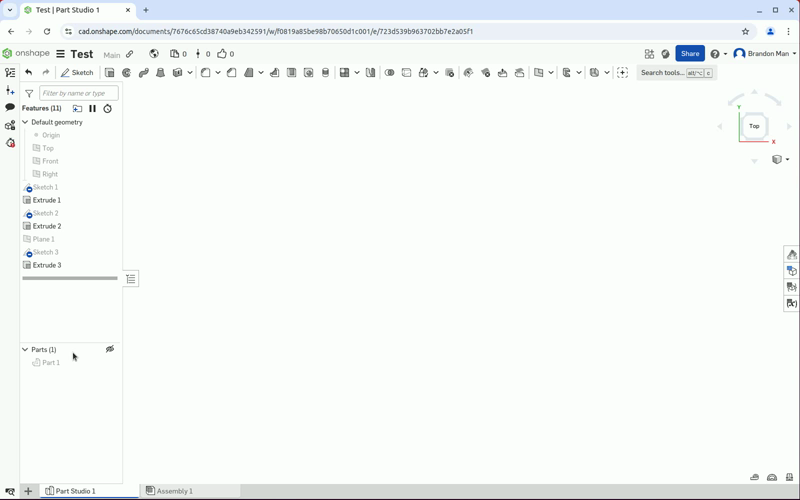
key(up)
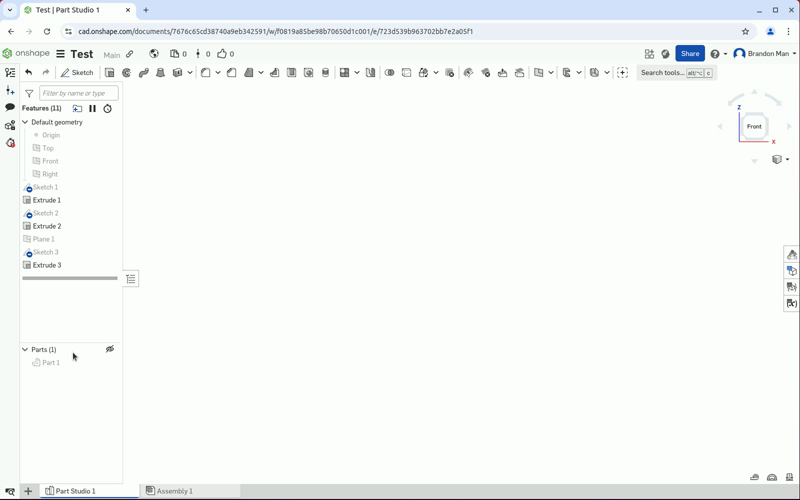
key_up(shift)
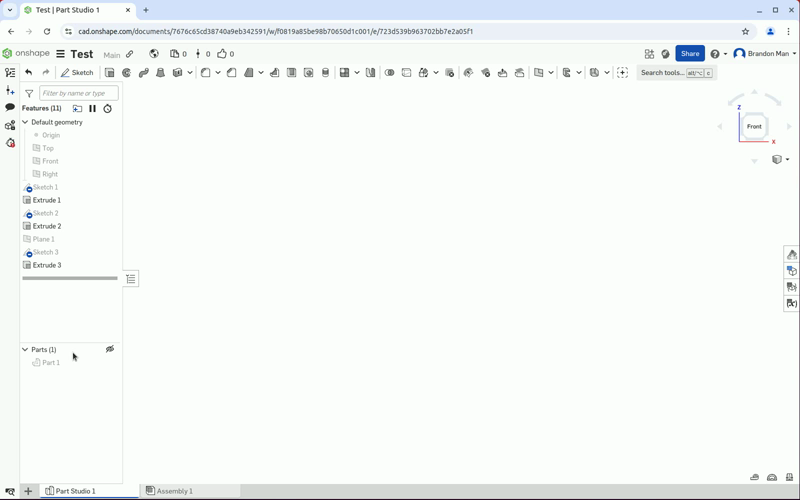
mouse_move(73, 352)
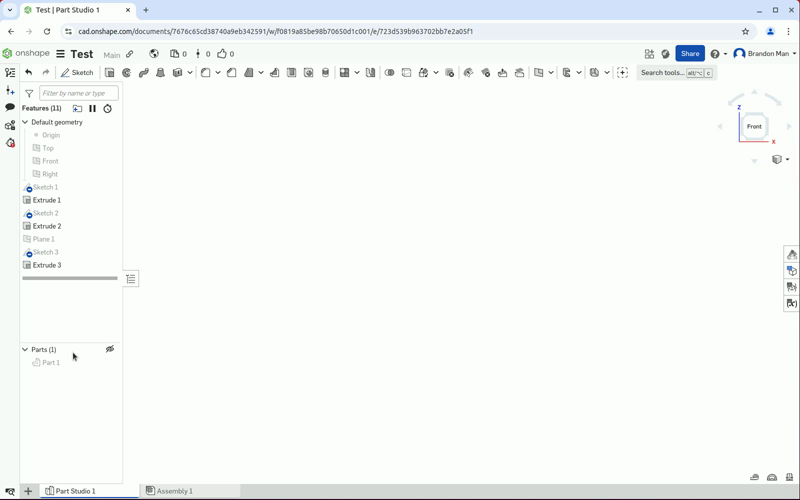
key(shift+y)
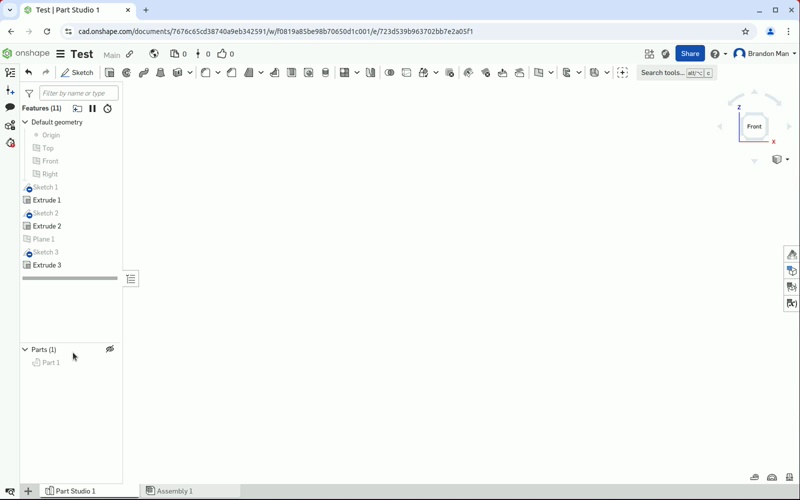
key(shift+s)
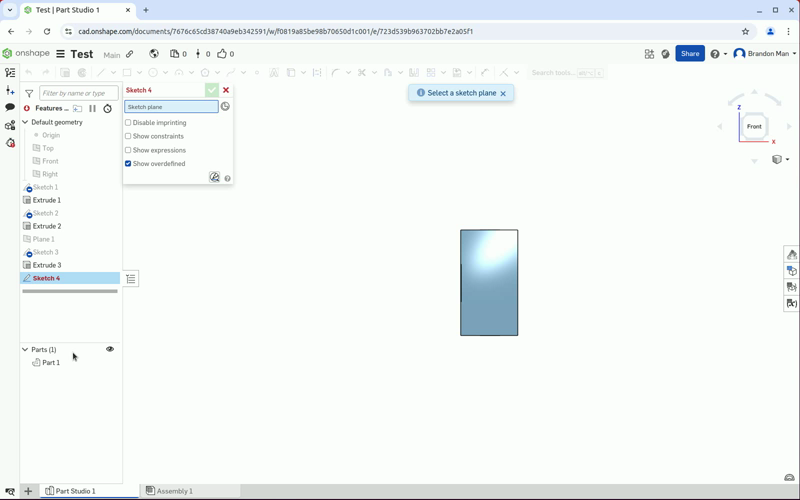
mouse_move(73, 163)
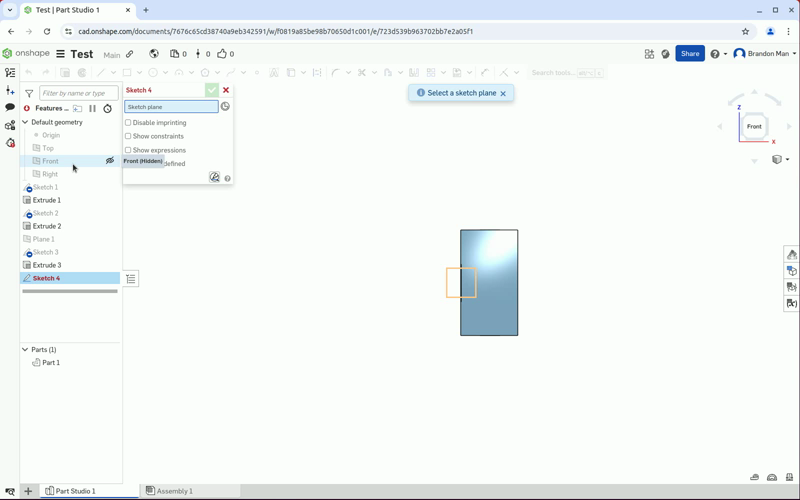
click(73, 163)
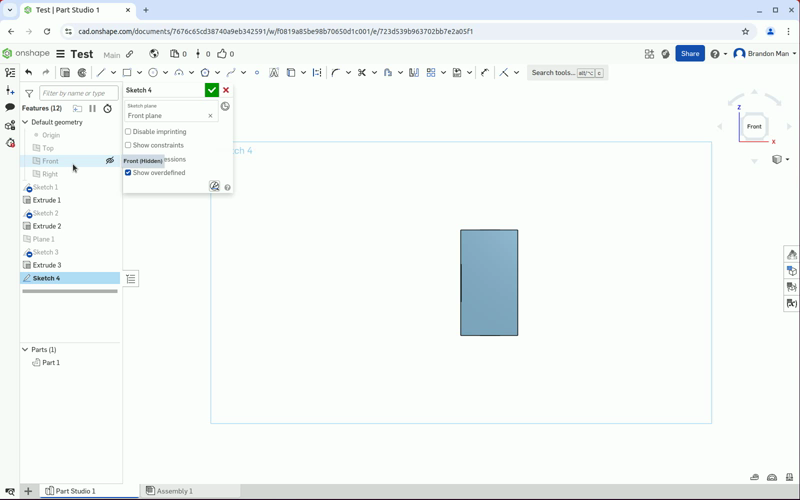
mouse_move(73, 352)
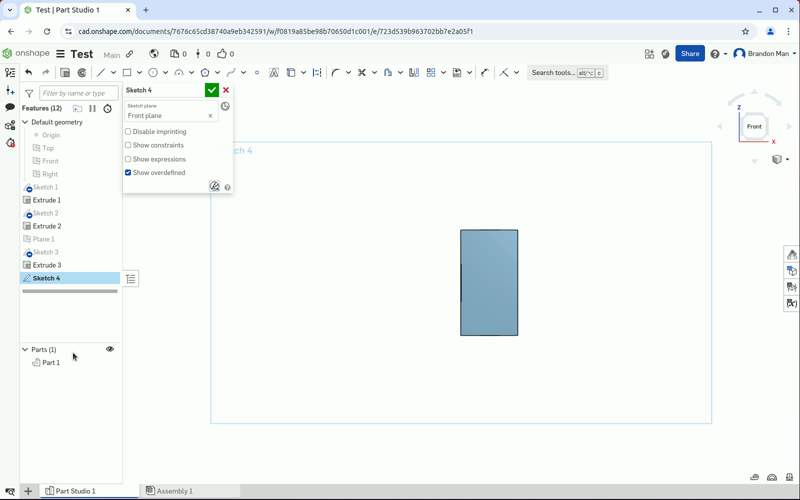
key(y)
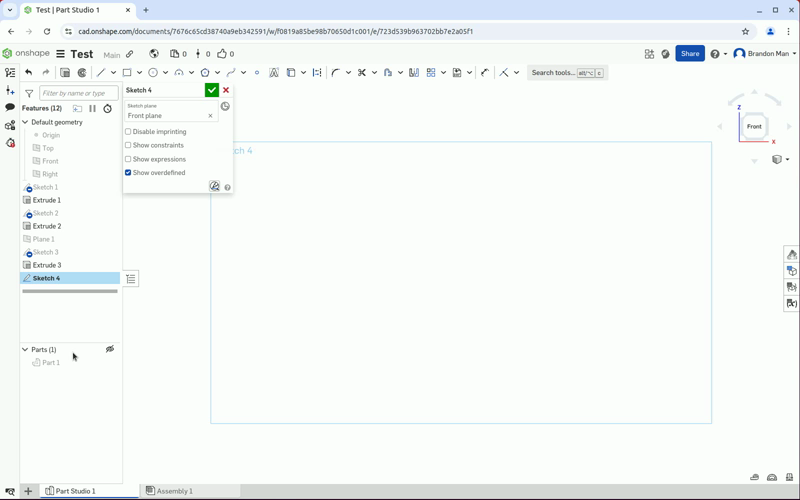
key(c)
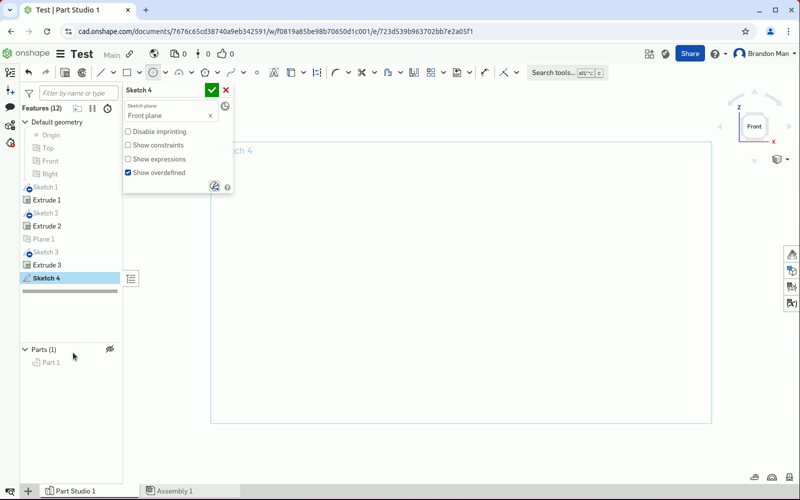
key_down(shift)
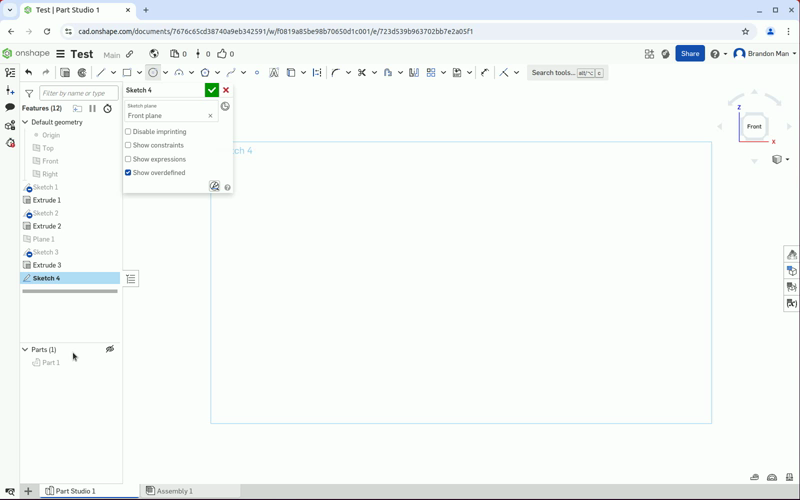
mouse_move(480, 245)
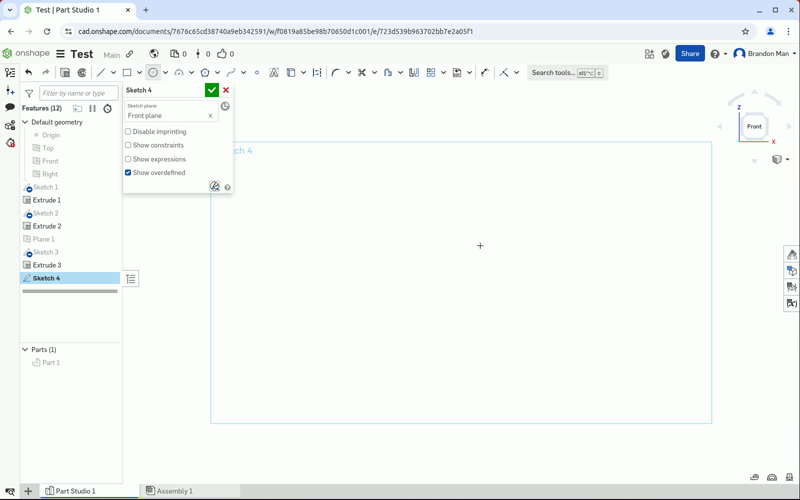
click(480, 245)
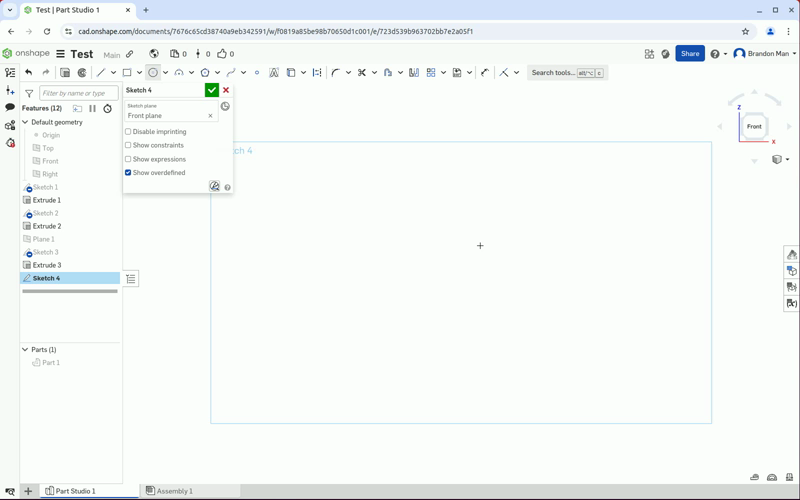
key_up(shift)
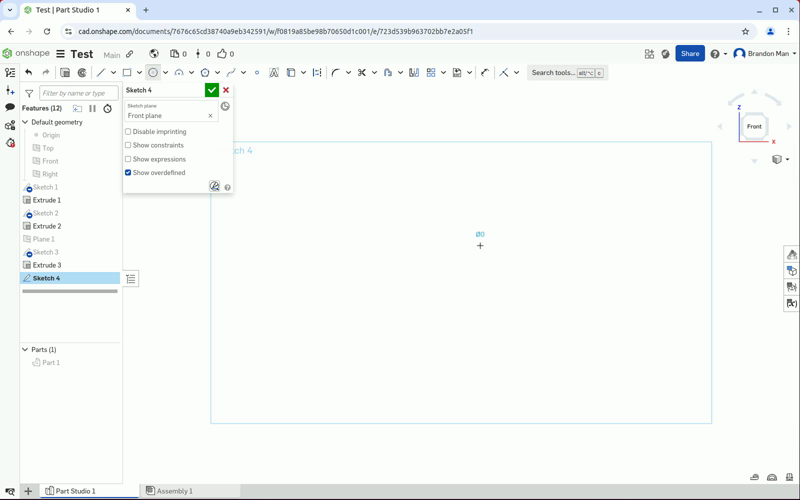
mouse_move(489, 245)
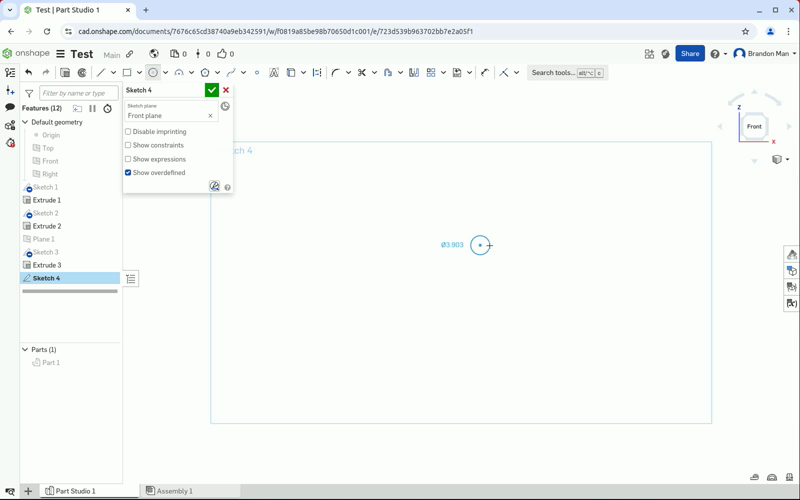
click(489, 245)
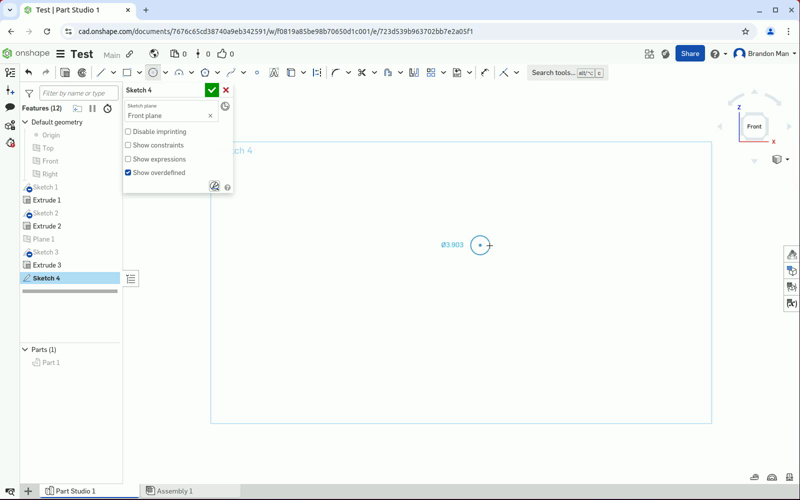
key(esc)
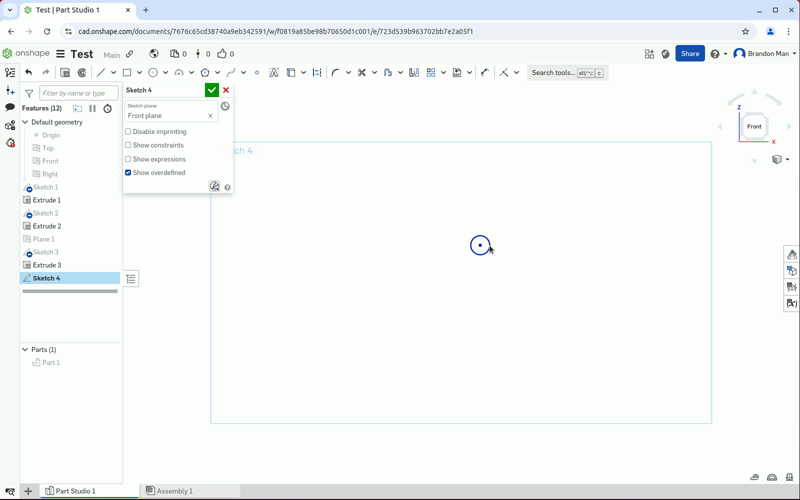
mouse_move(476, 250)
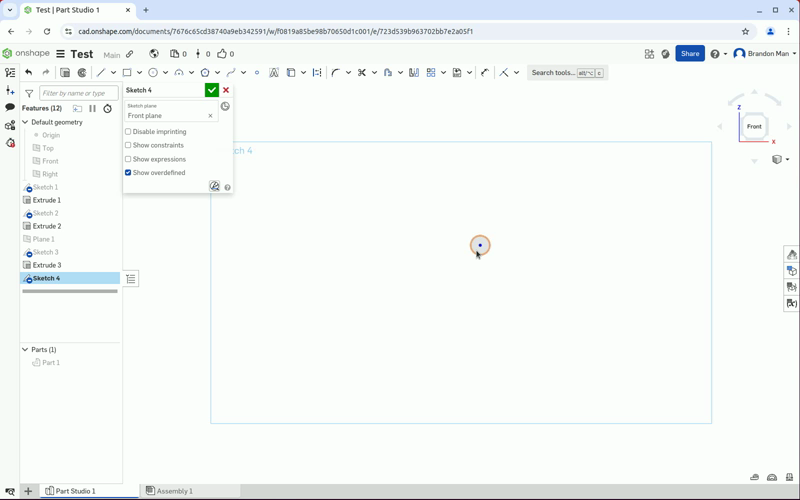
scroll(6)
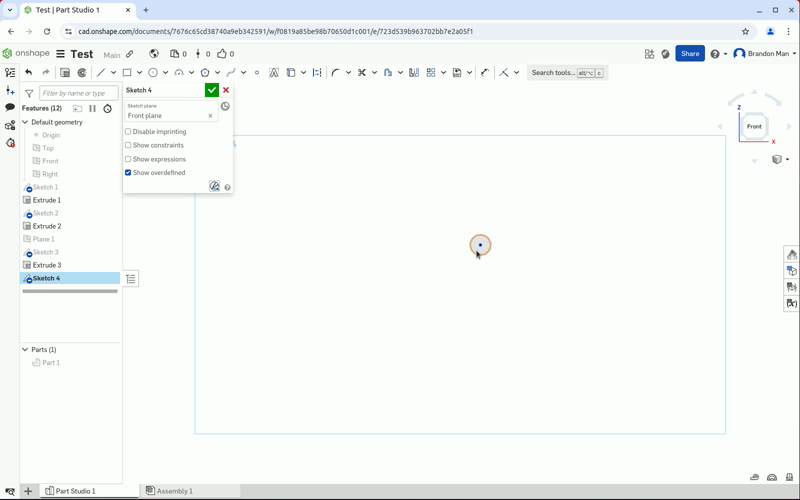
scroll(6)
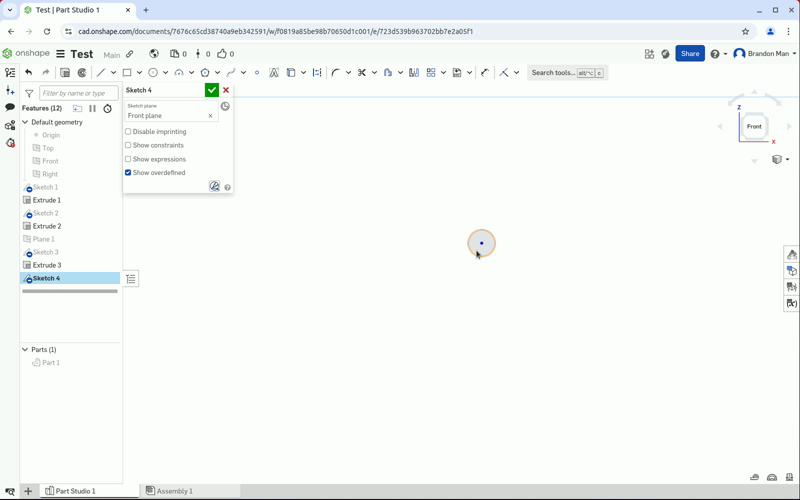
scroll(6)
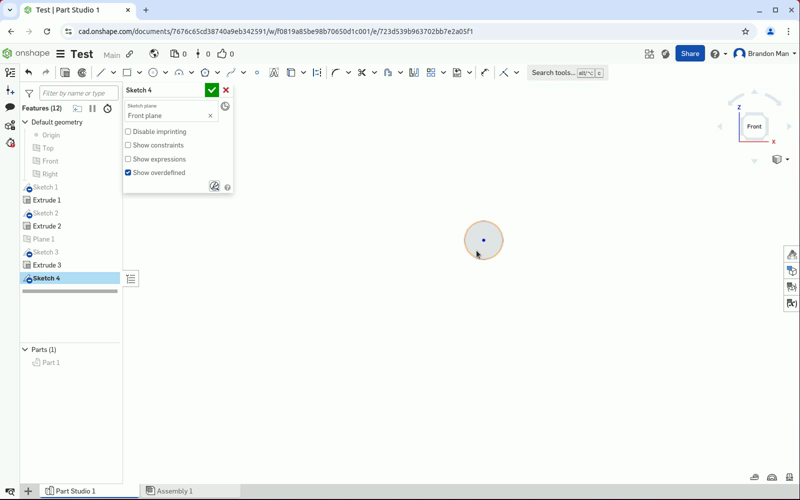
scroll(6)
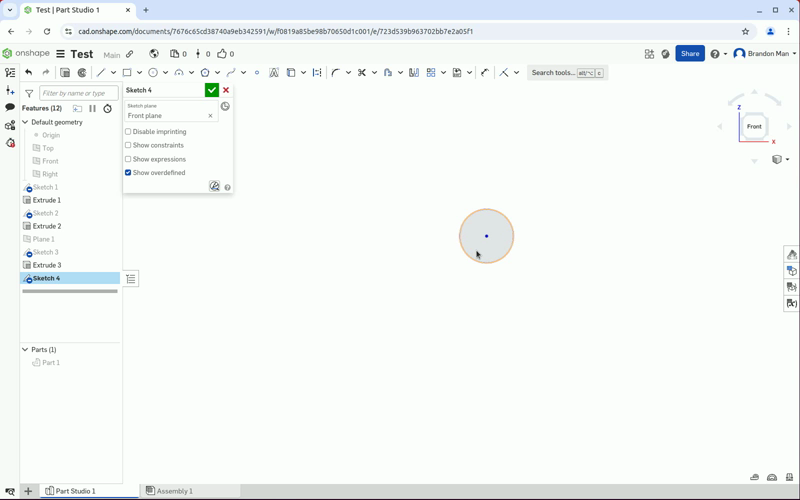
scroll(6)
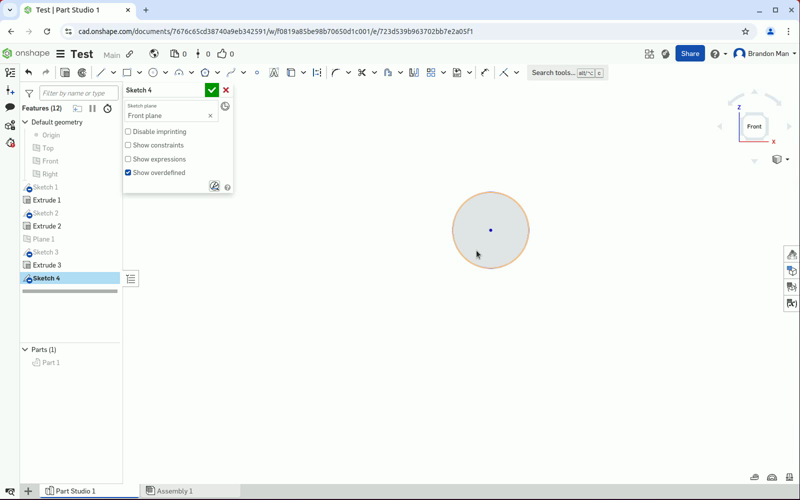
scroll(6)
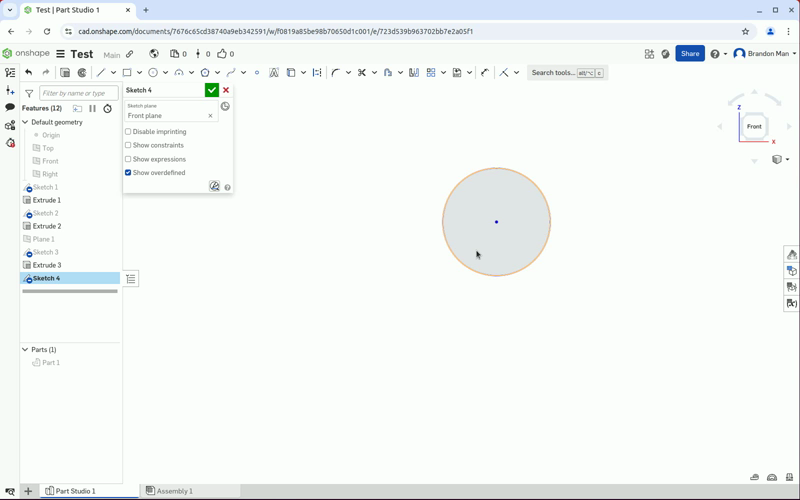
scroll(6)
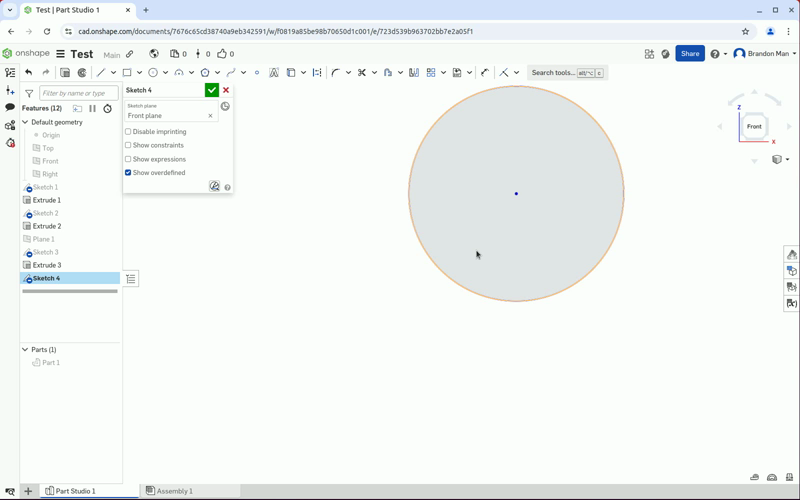
click(476, 250)
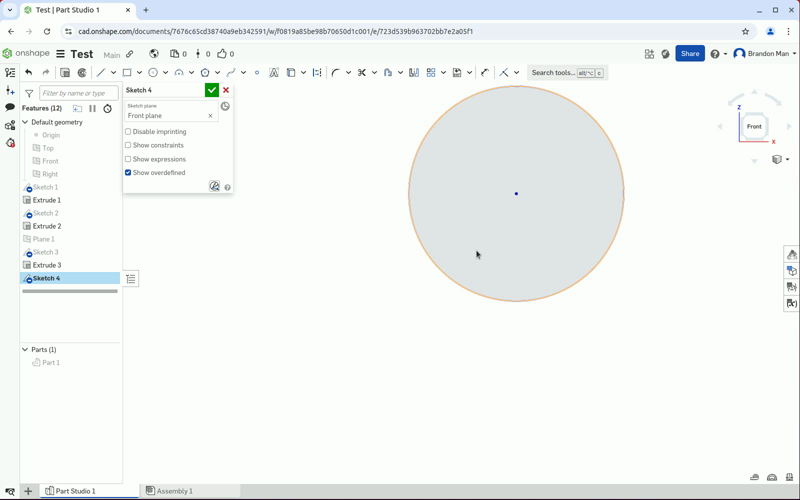
scroll(-6)
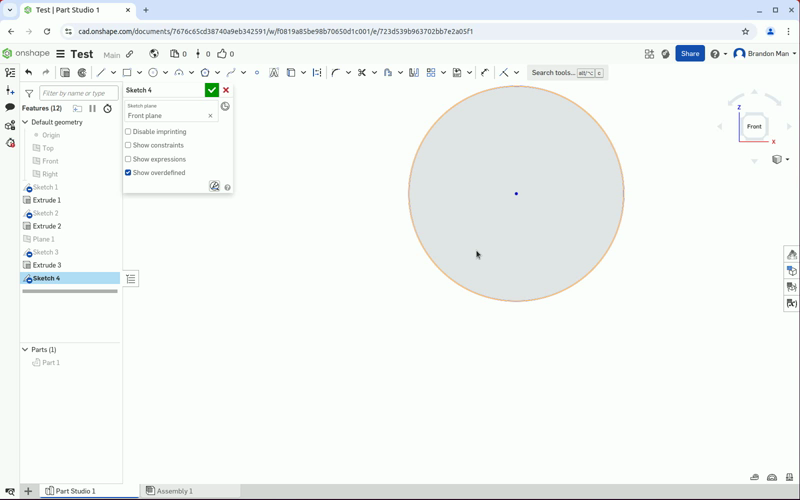
scroll(-6)
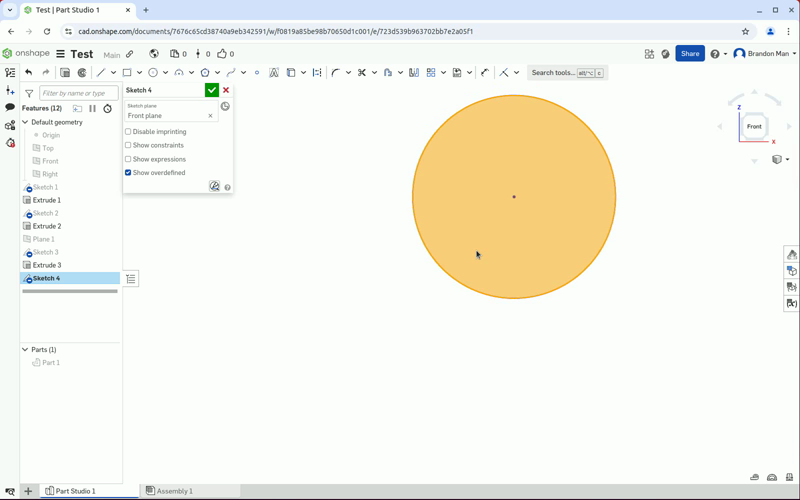
scroll(-6)
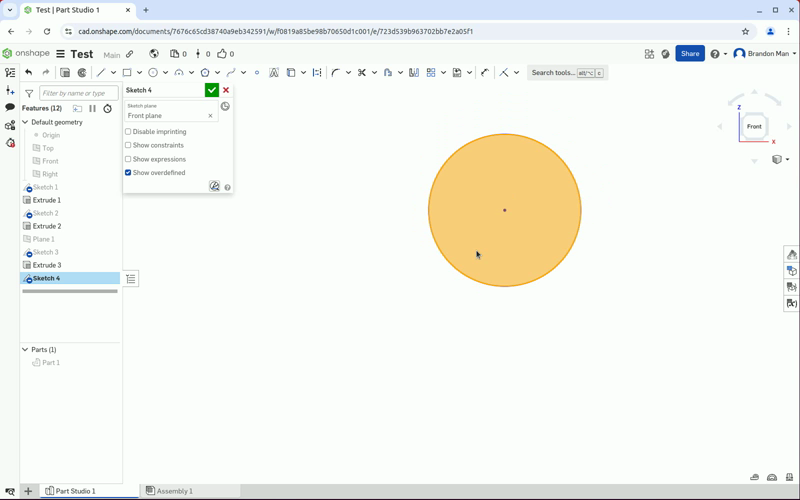
scroll(-6)
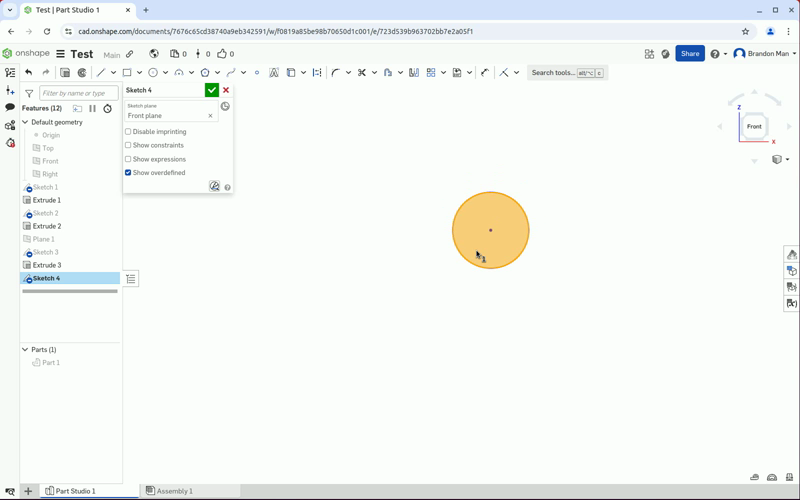
scroll(-6)
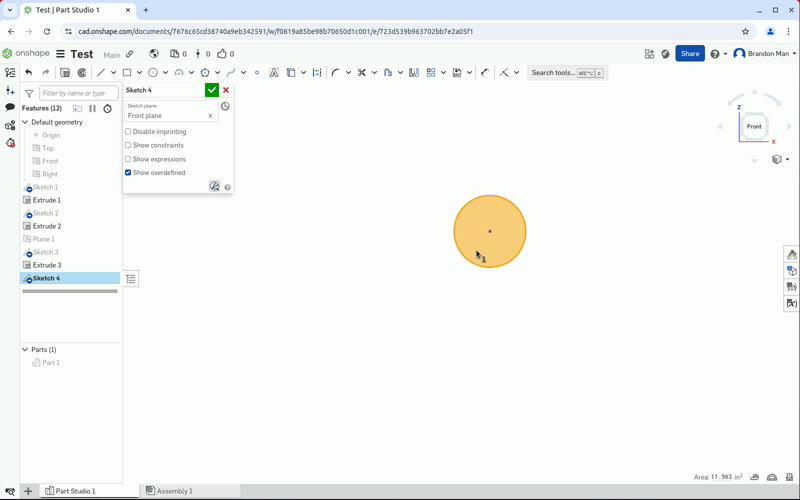
scroll(-6)
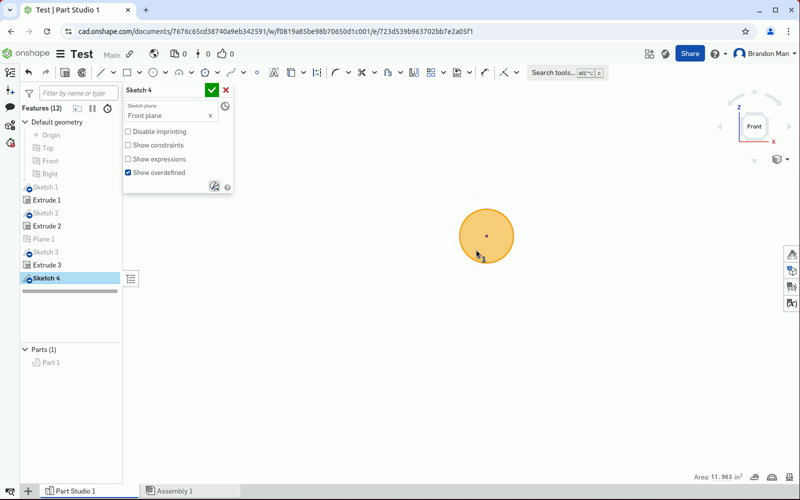
scroll(-6)
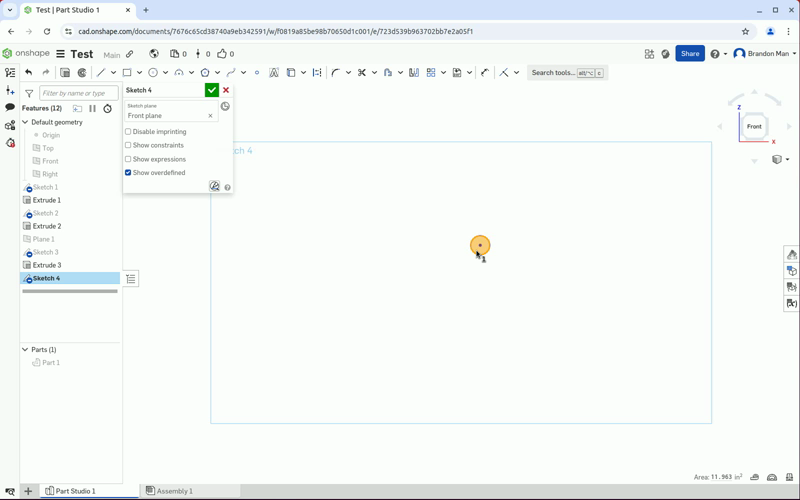
mouse_move(73, 352)
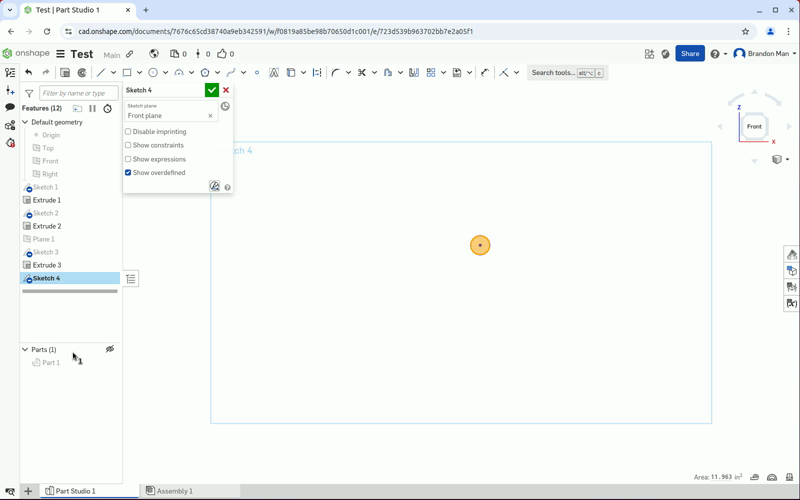
key(shift+y)
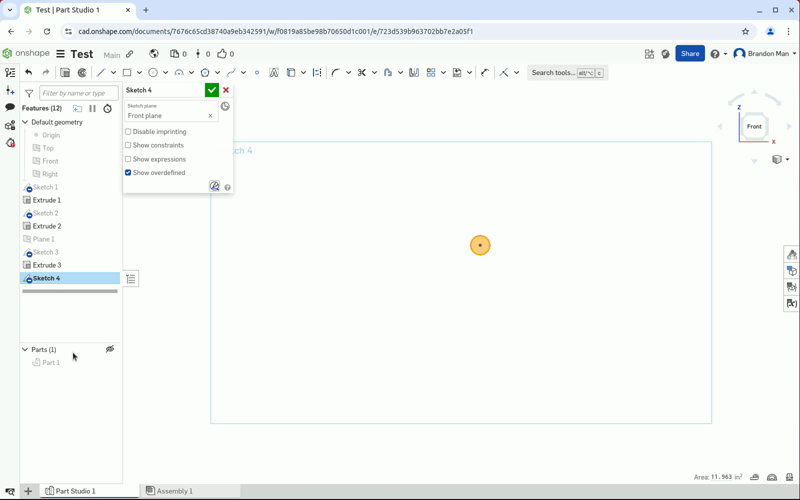
key(shift+e)
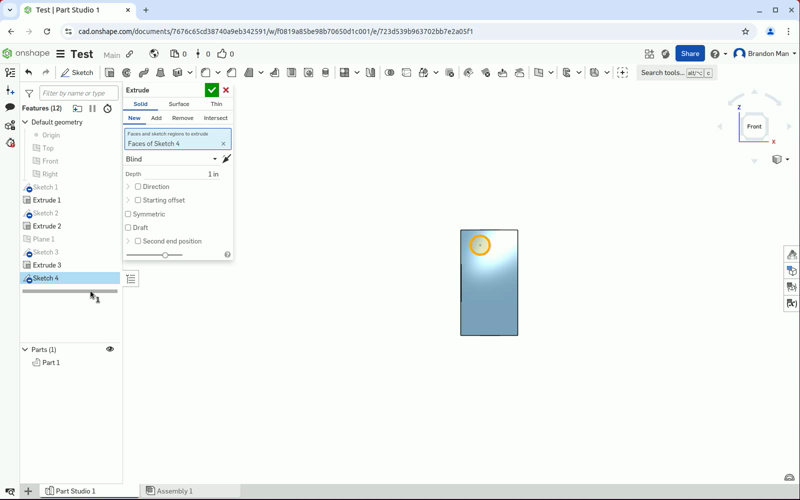
mouse_move(143, 106)
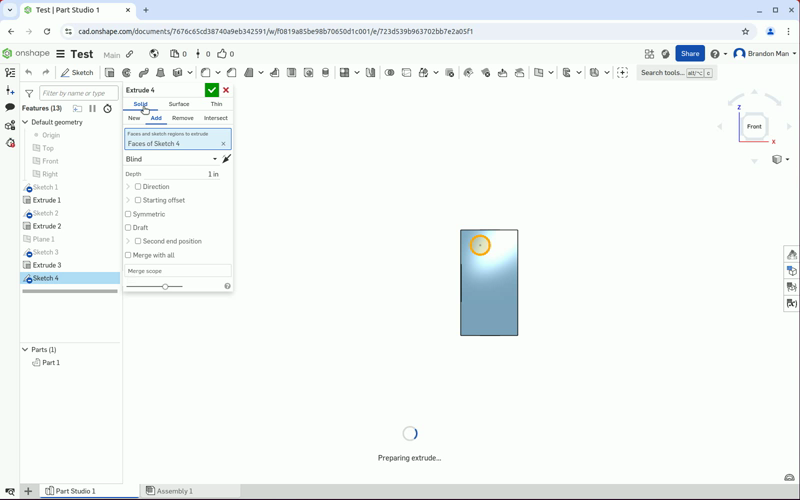
click(143, 106)
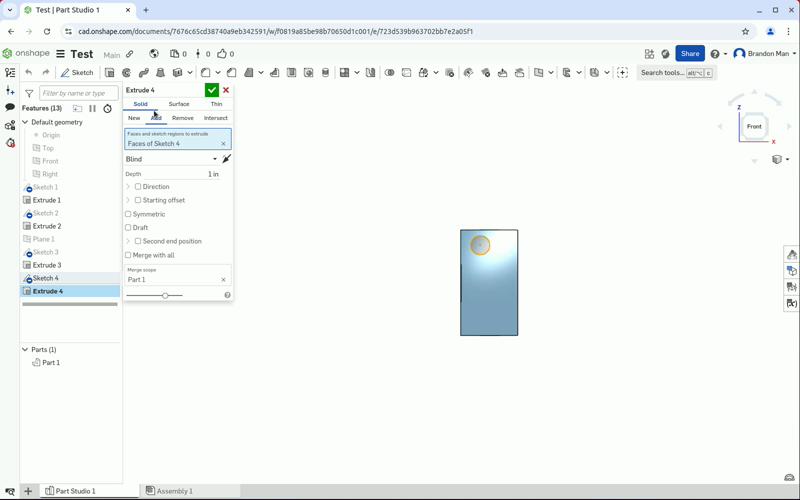
mouse_move(186, 120)
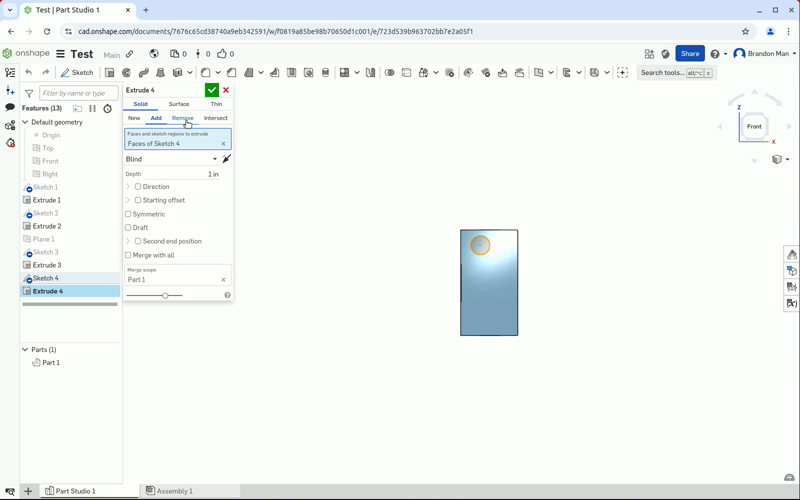
click(186, 120)
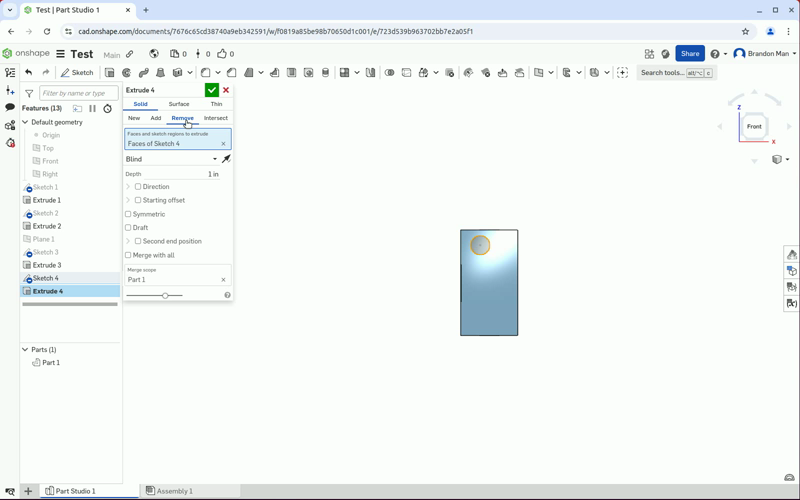
key(tab, 4)
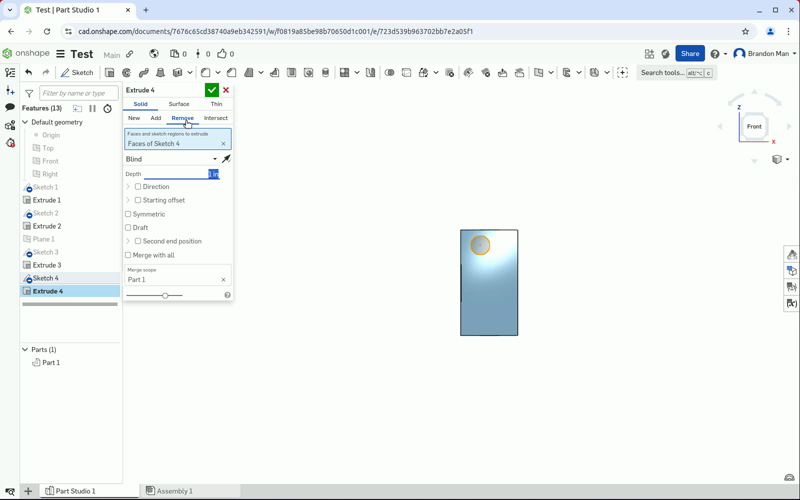
text(7.703)
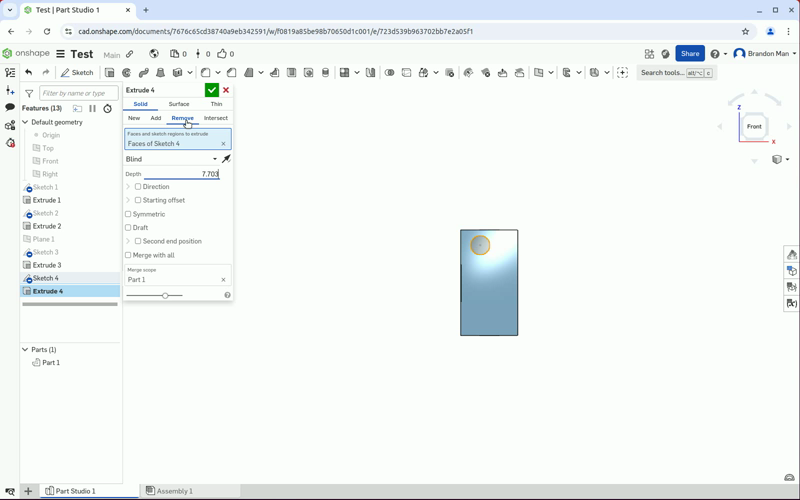
key(tab, 6)
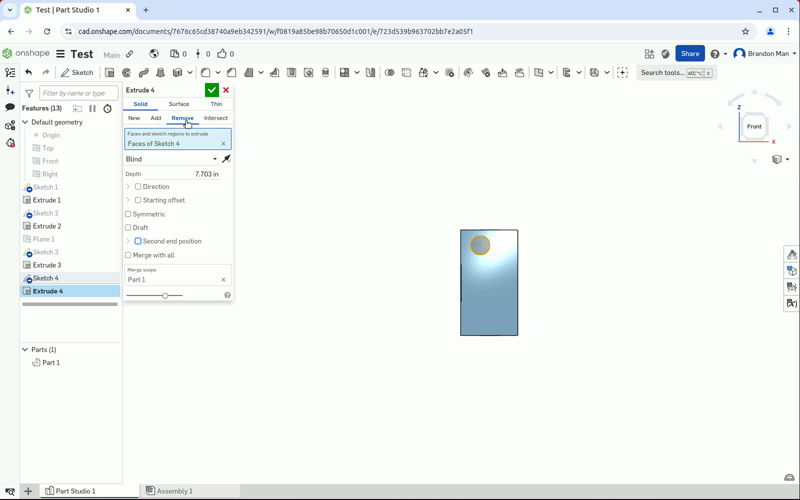
key(space)
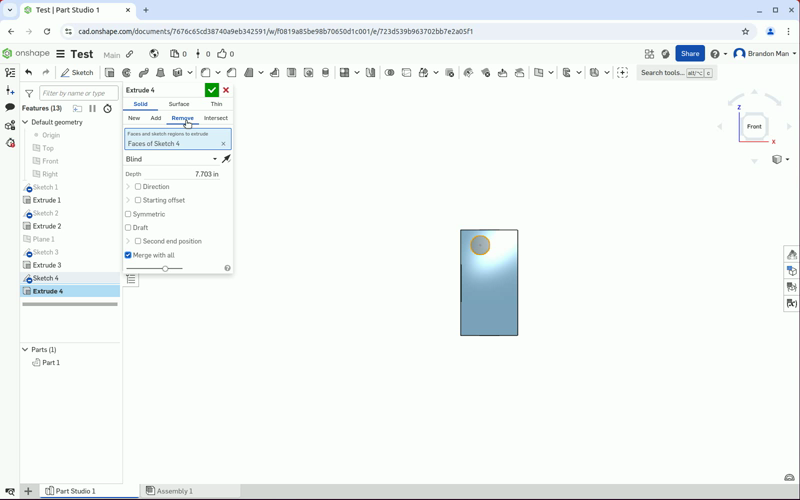
key(enter)
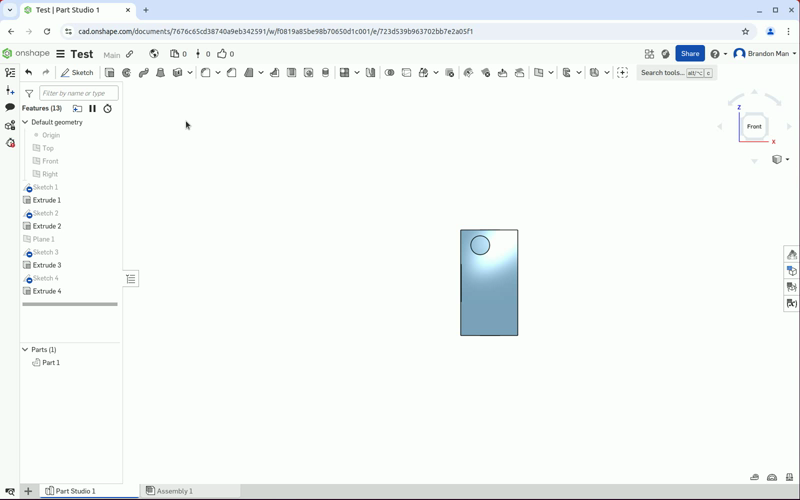
key(shift+h)
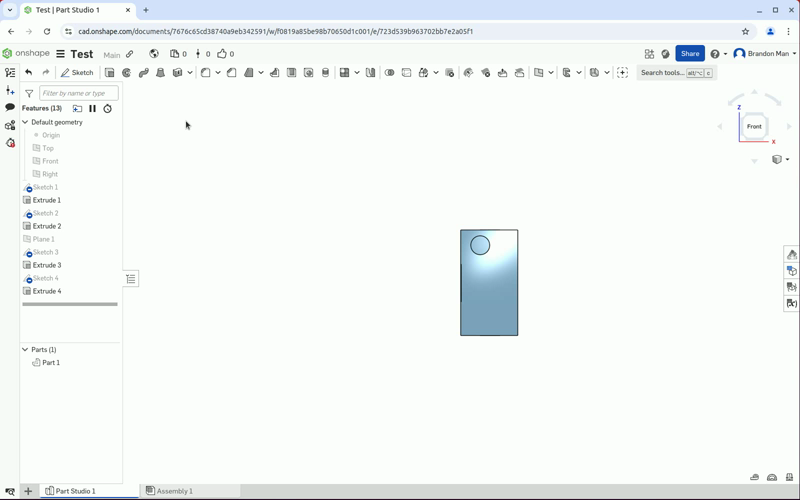
key(shift+h)
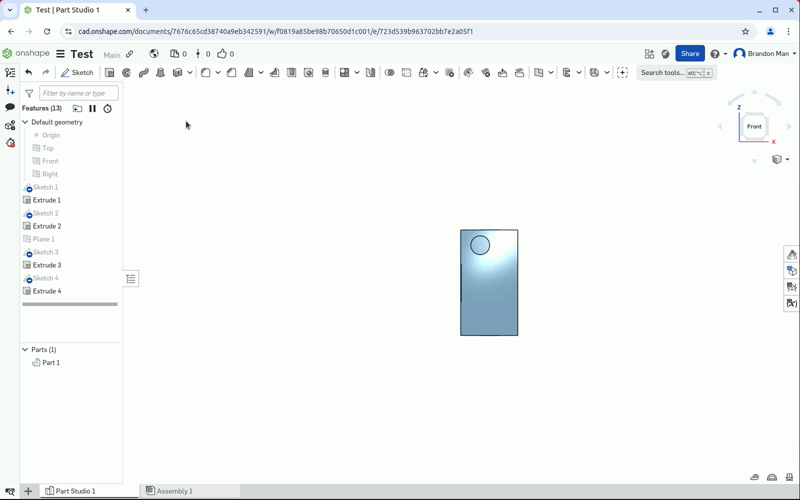
mouse_move(73, 189)
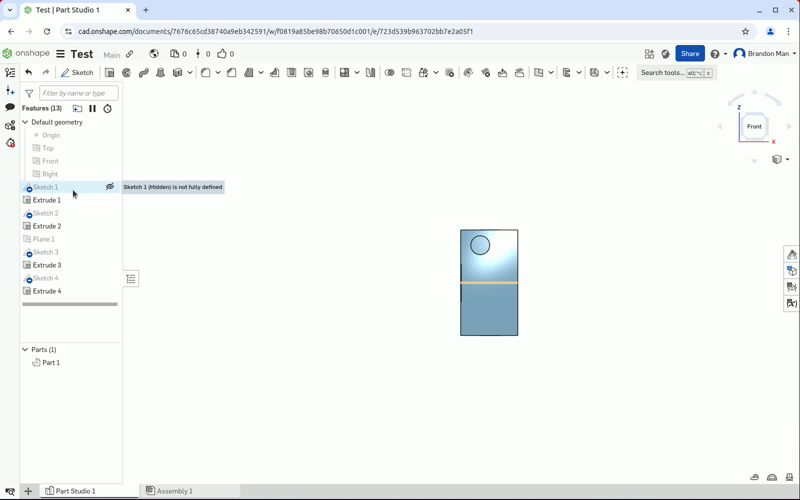
click(73, 189)
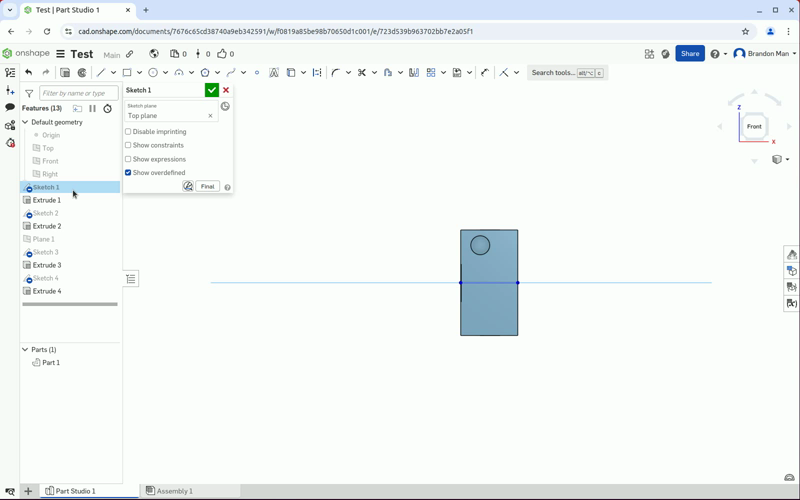
mouse_move(229, 92)
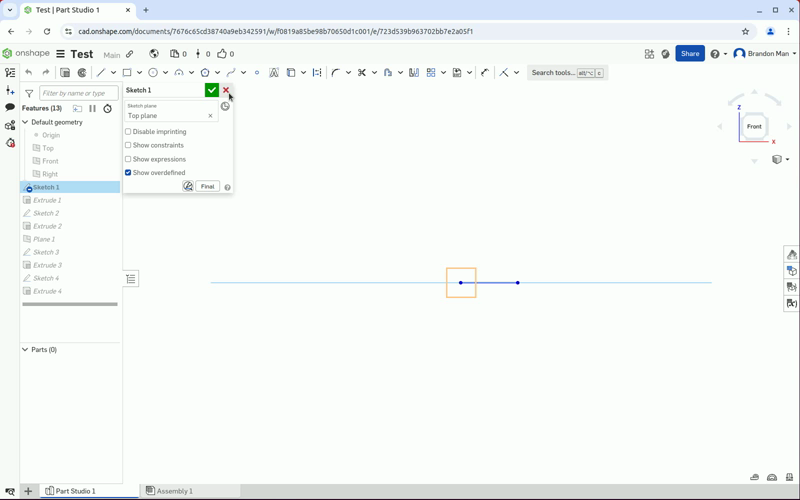
click(229, 92)
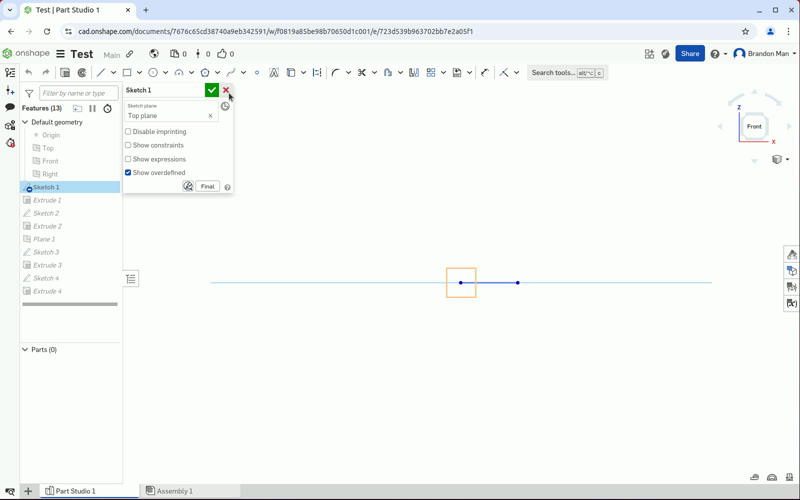
key(shift+s)
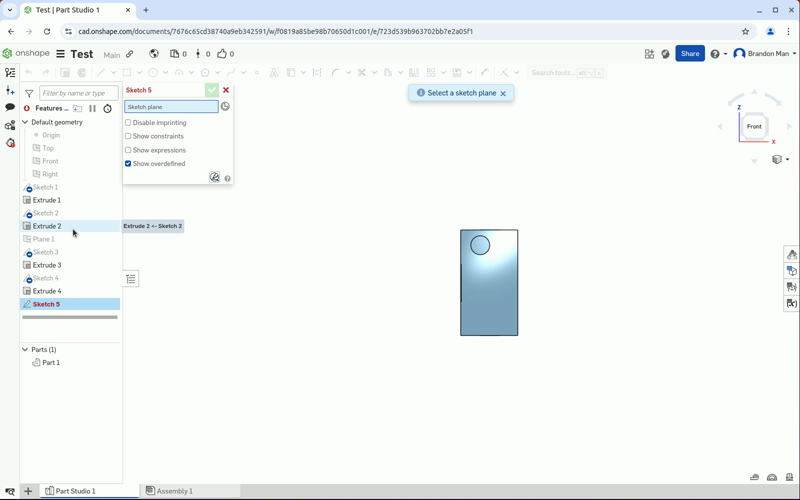
scroll(3)
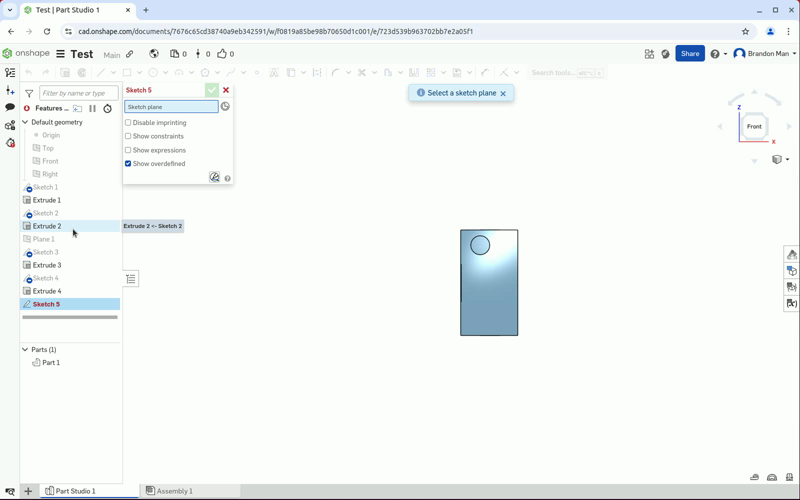
mouse_move(73, 163)
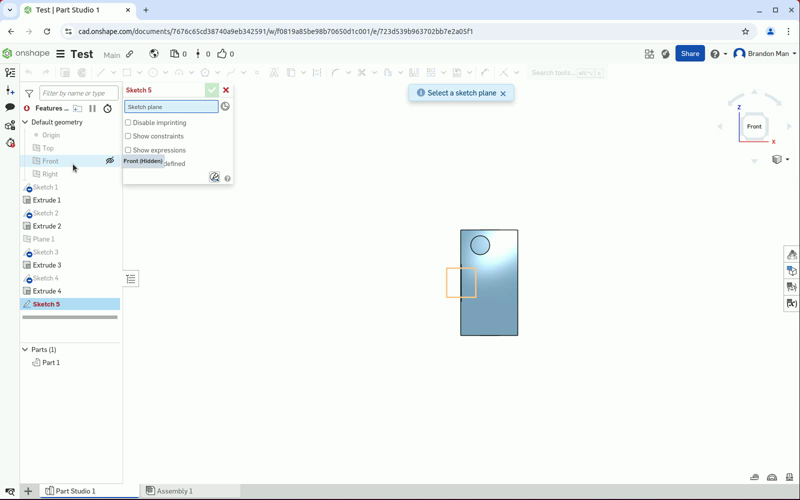
click(73, 163)
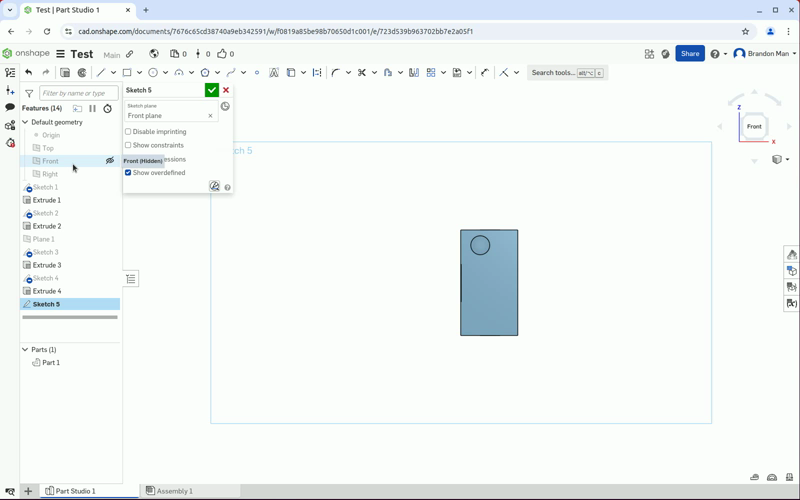
mouse_move(73, 352)
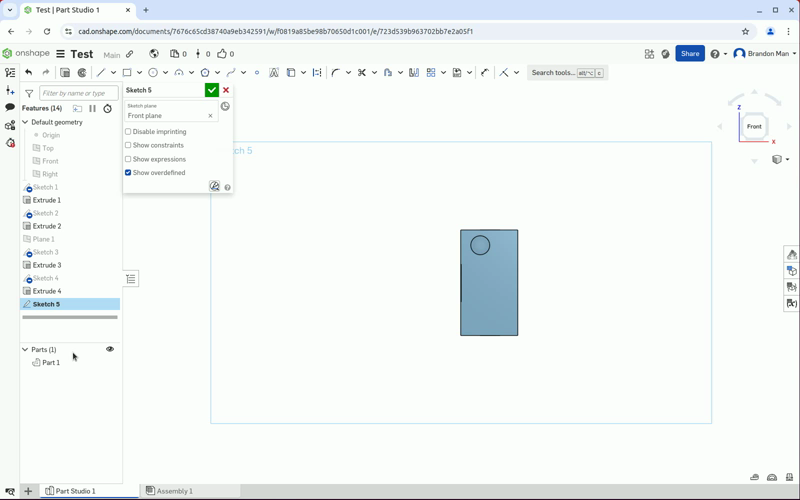
key(y)
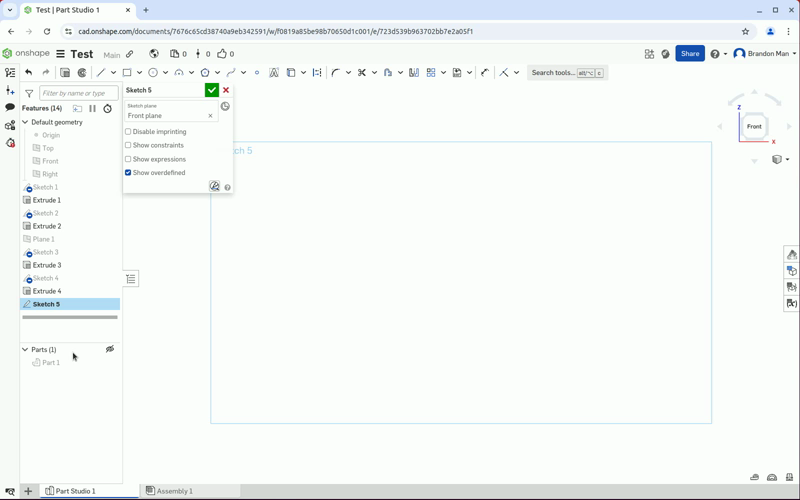
key(c)
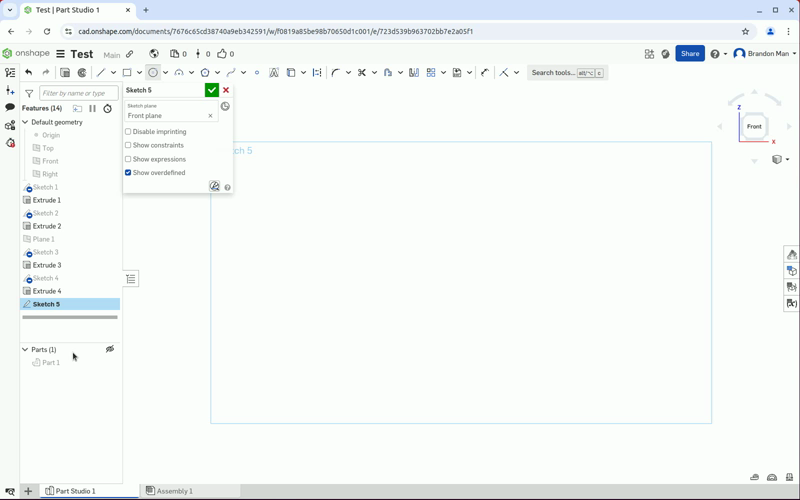
key_down(shift)
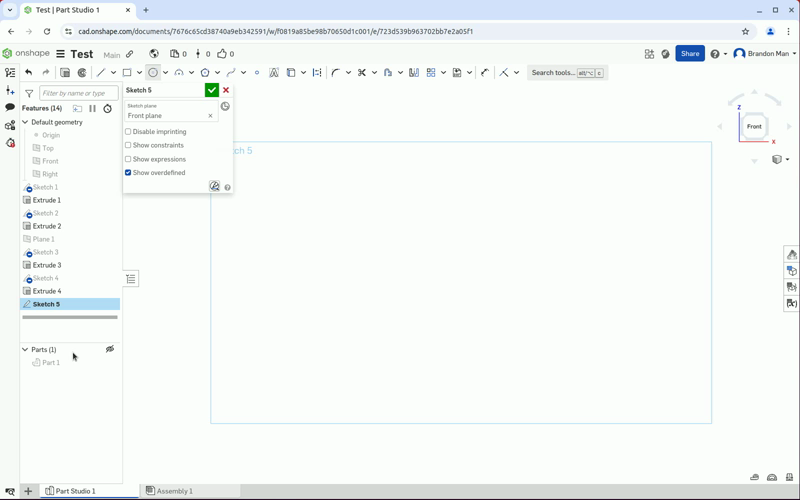
mouse_move(480, 320)
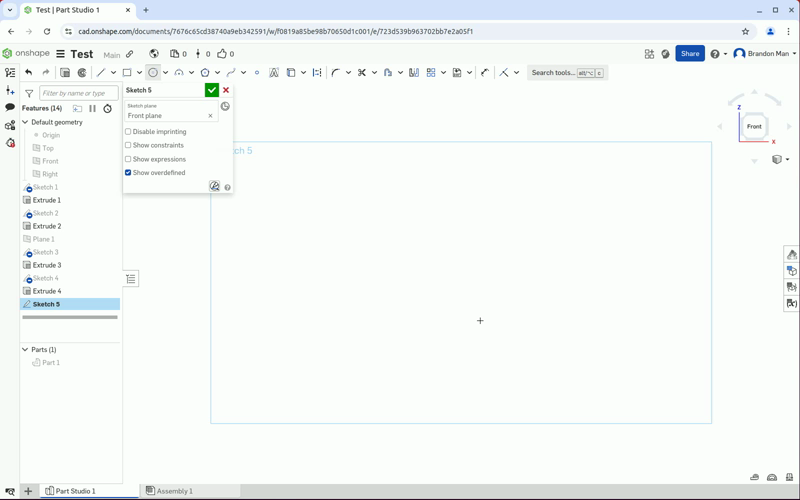
click(480, 320)
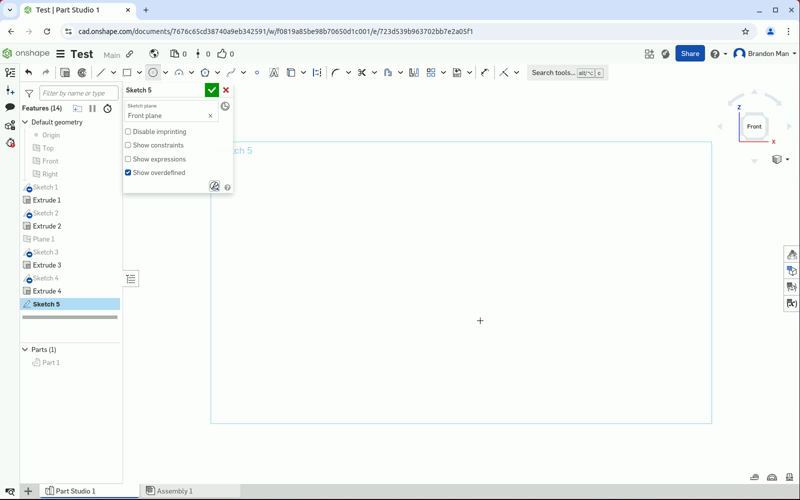
key_up(shift)
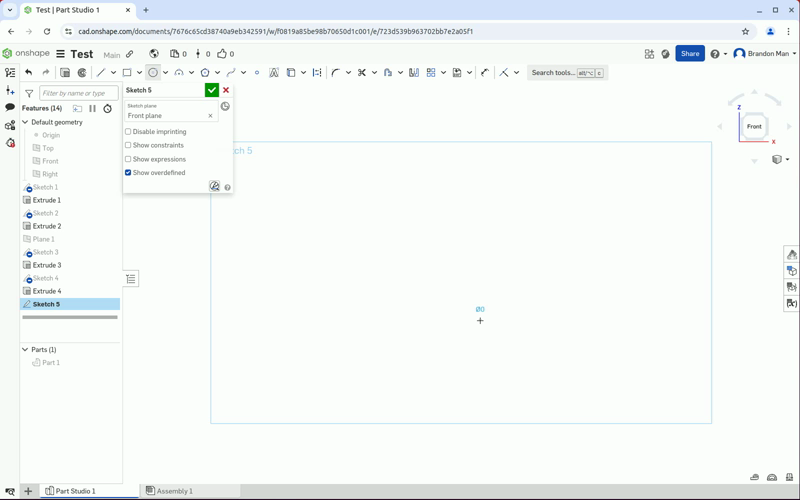
mouse_move(489, 320)
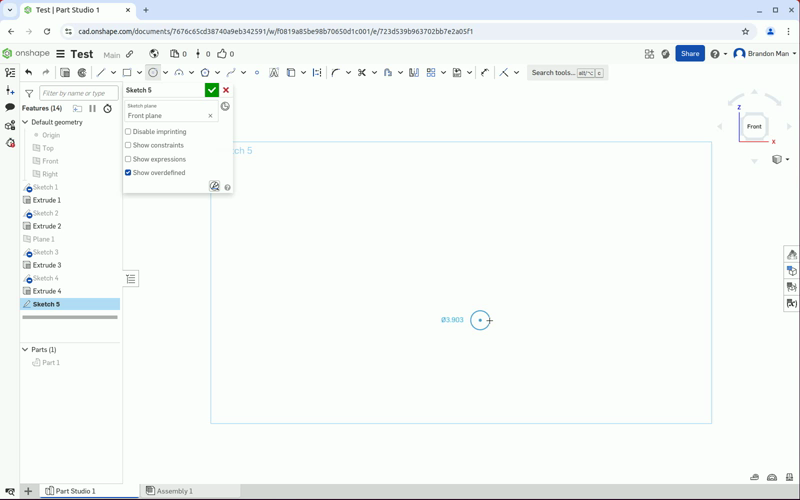
click(489, 320)
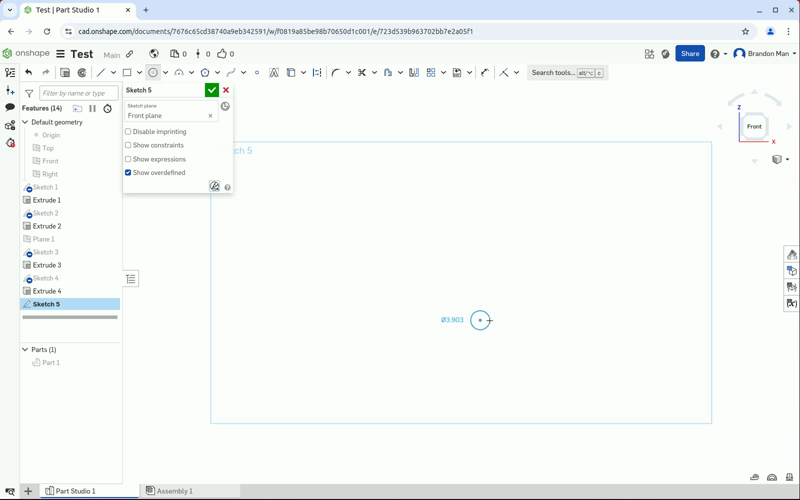
key(esc)
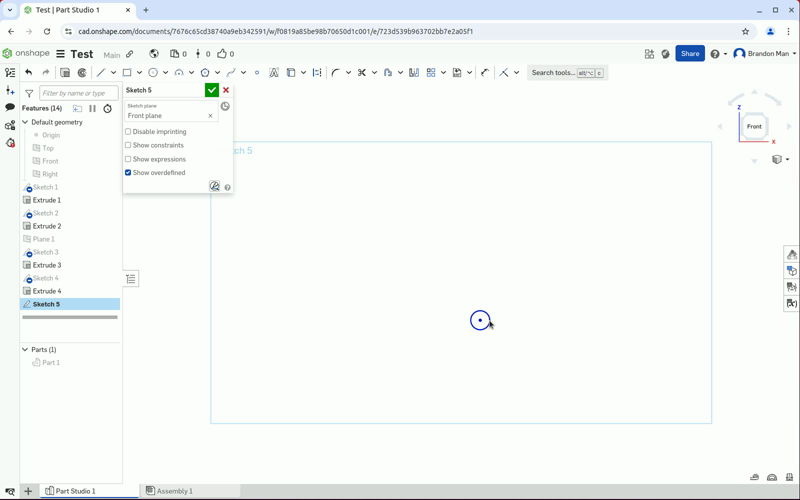
mouse_move(485, 316)
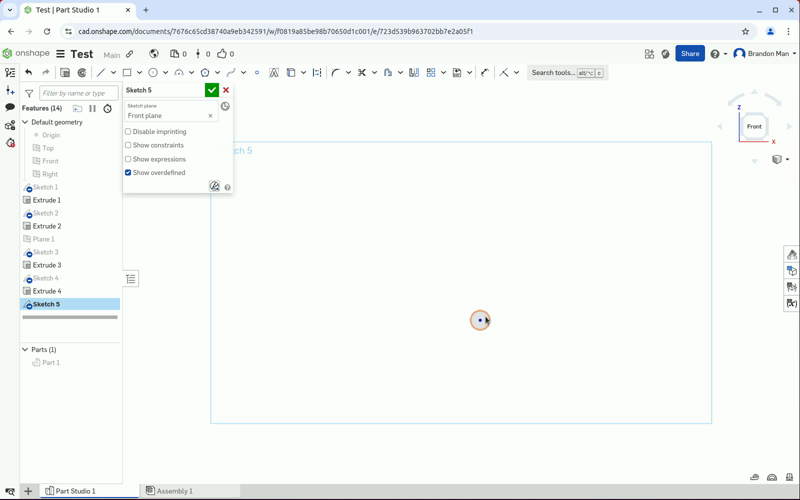
scroll(6)
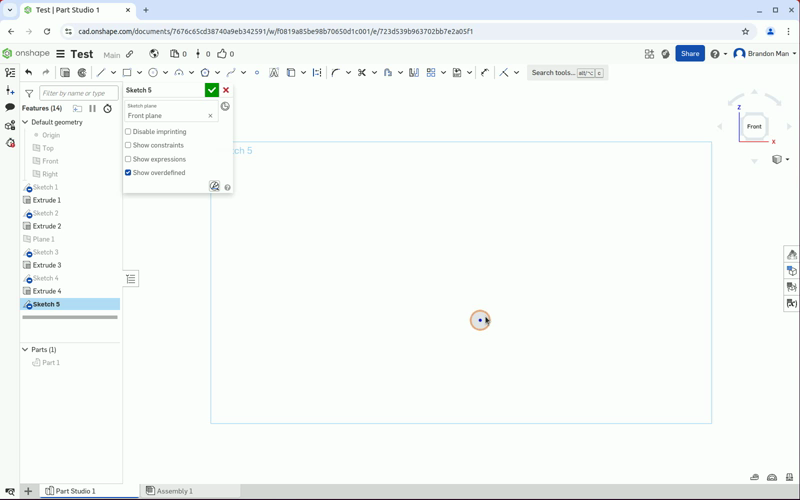
scroll(6)
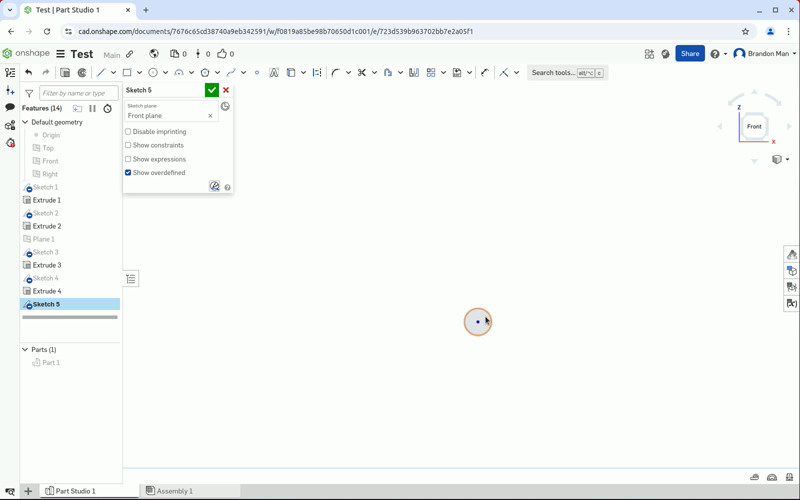
scroll(6)
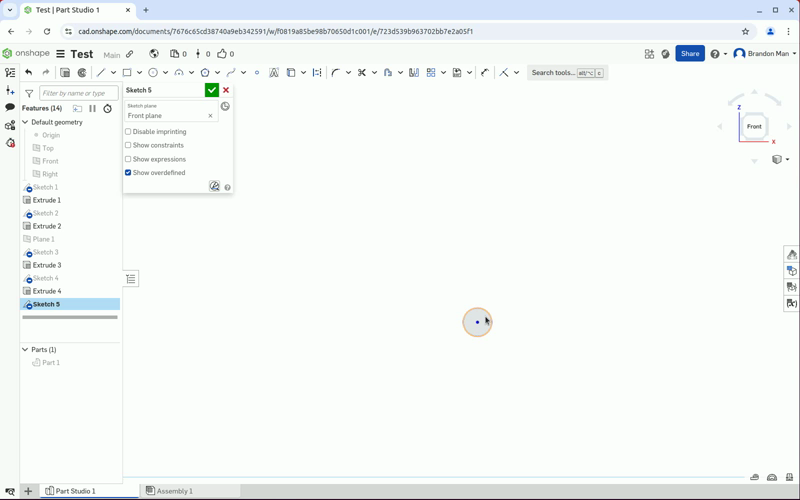
scroll(6)
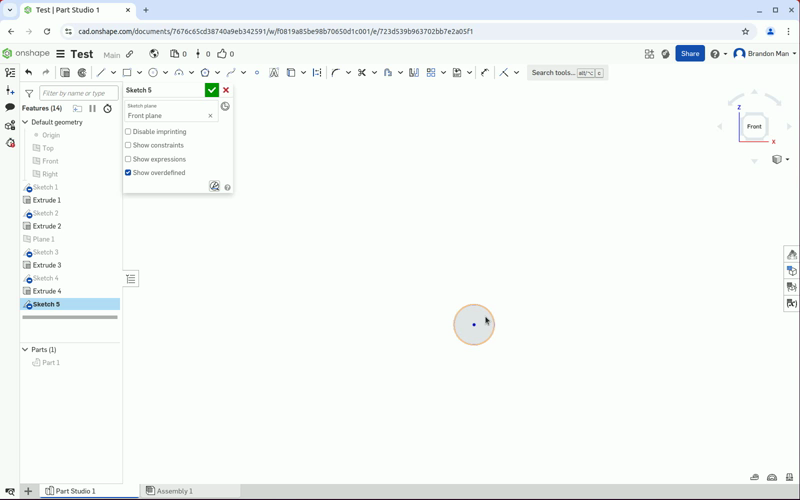
scroll(6)
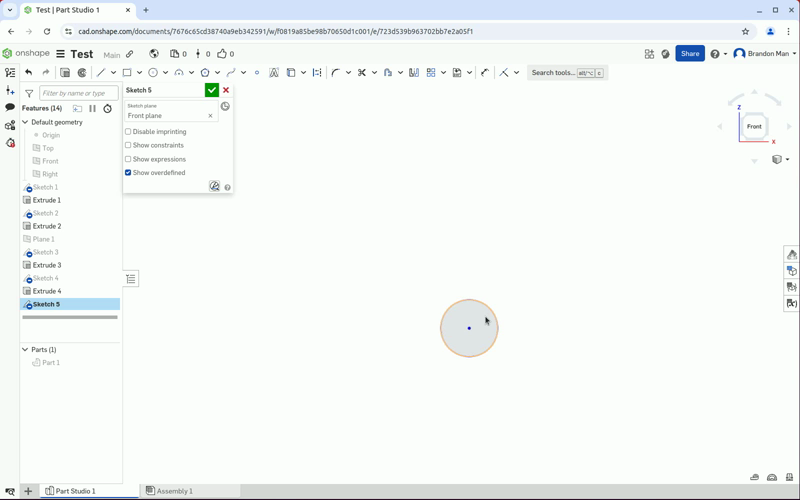
scroll(6)
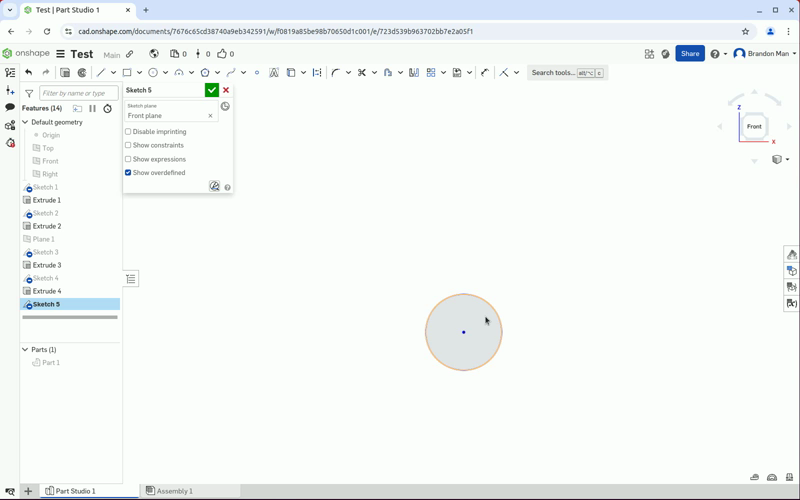
scroll(6)
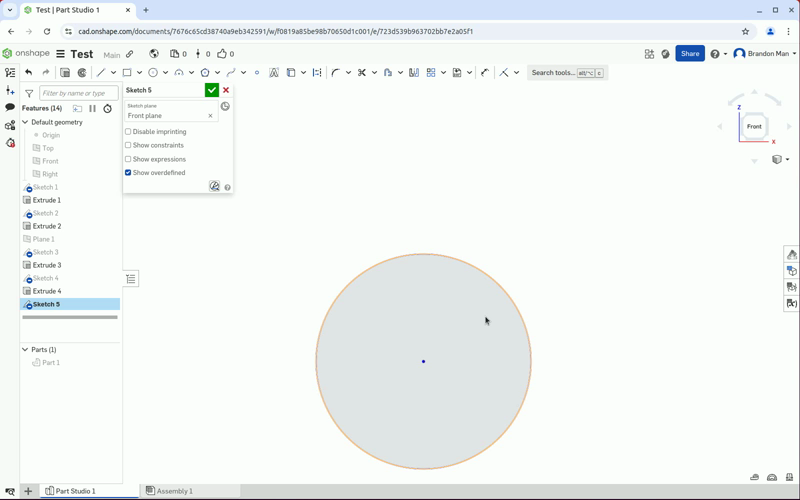
click(485, 316)
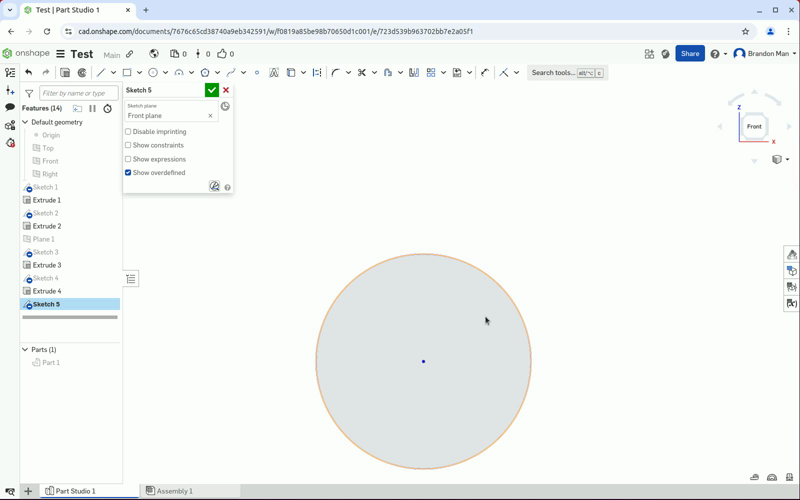
scroll(-6)
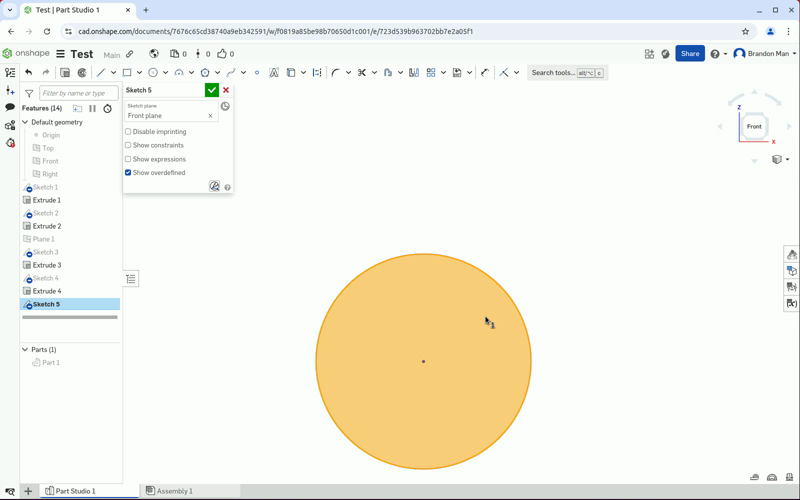
scroll(-6)
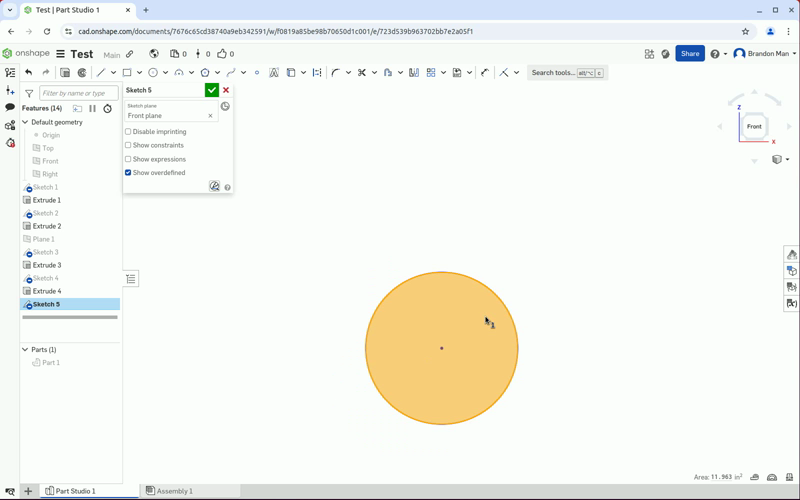
scroll(-6)
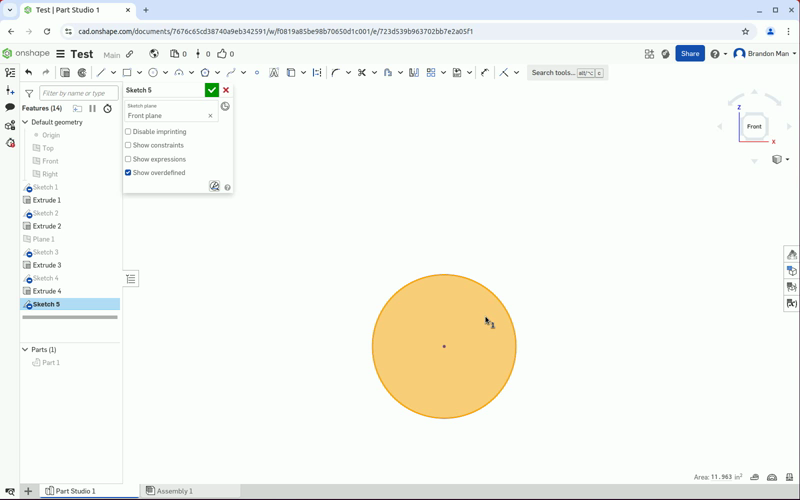
scroll(-6)
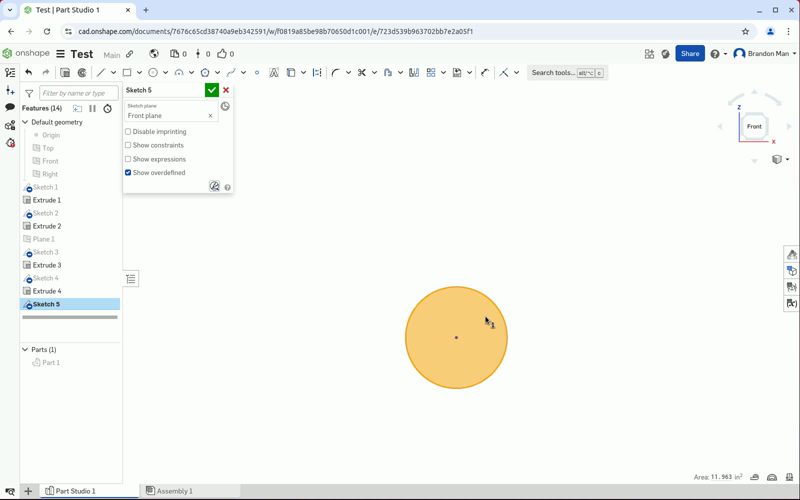
scroll(-6)
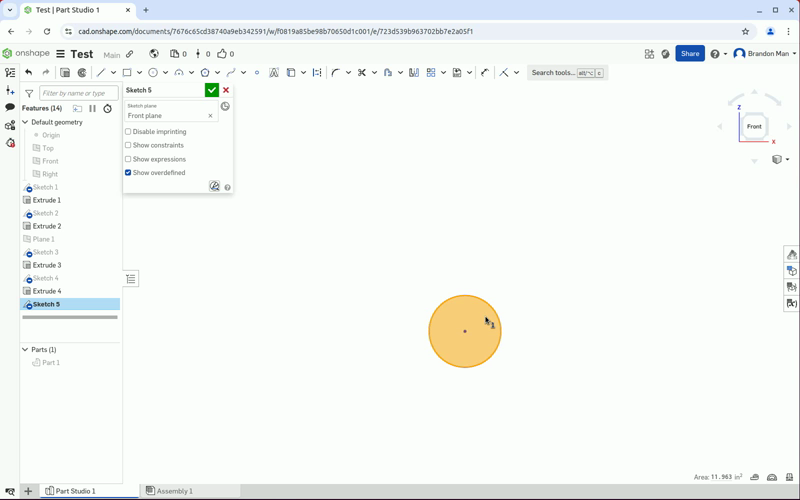
scroll(-6)
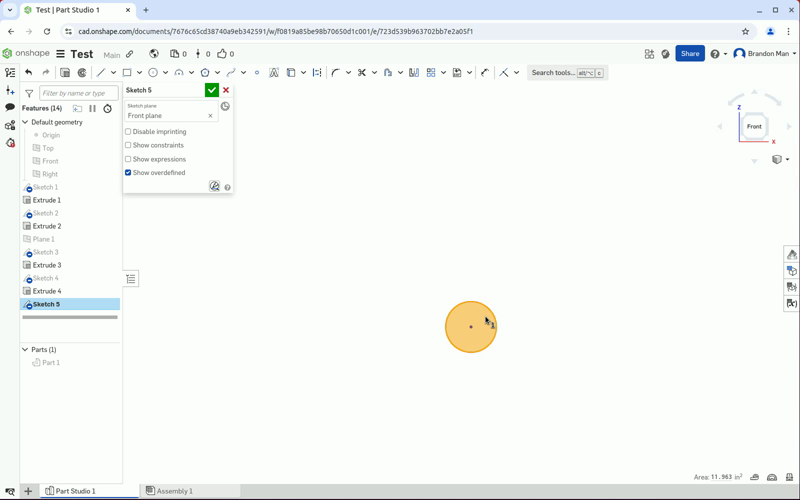
scroll(-6)
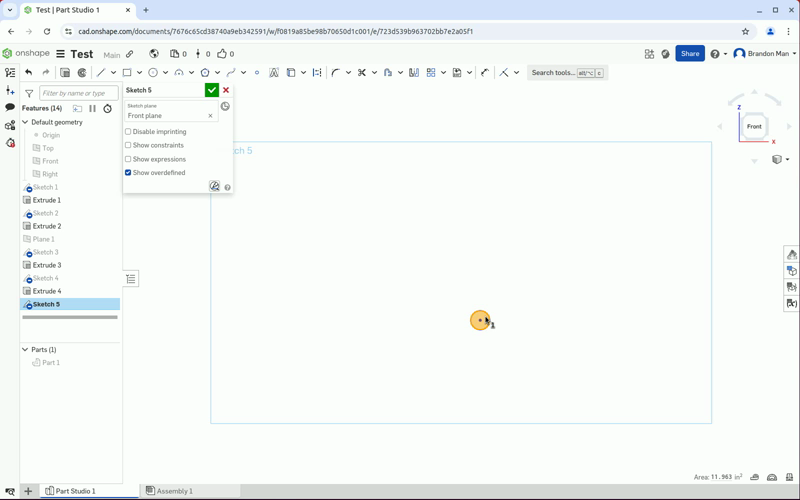
mouse_move(73, 352)
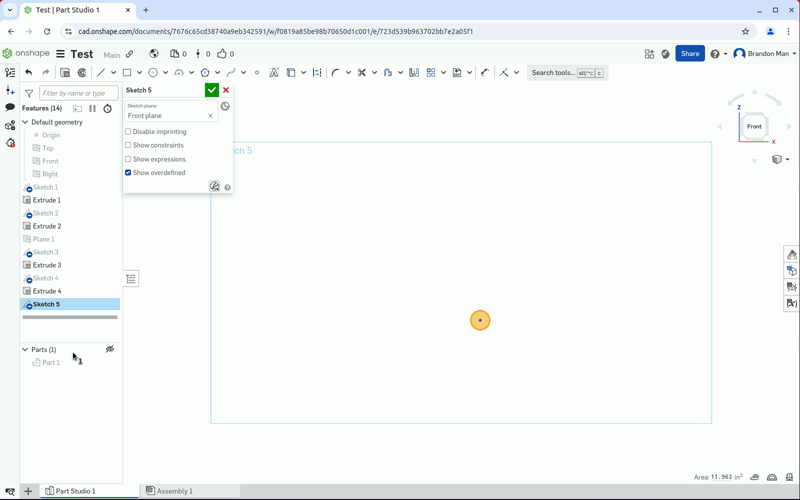
key(shift+y)
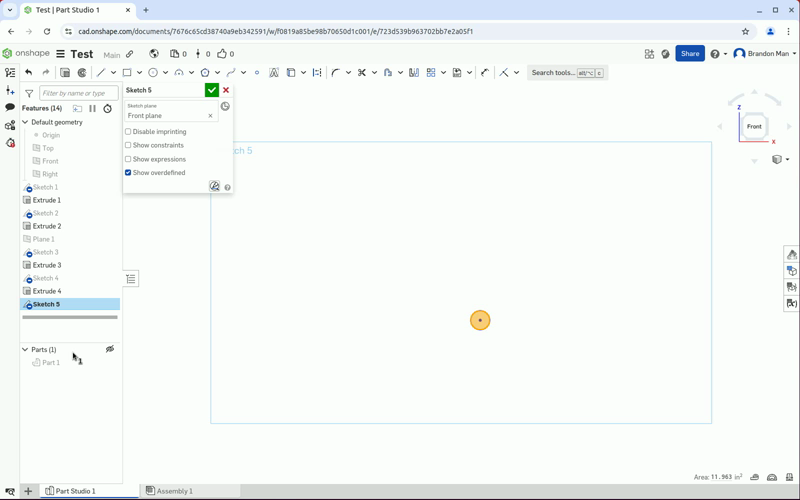
key(shift+e)
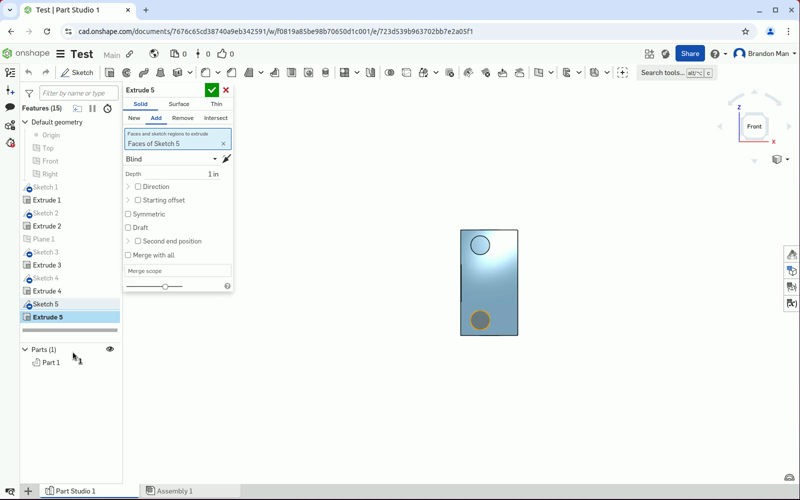
mouse_move(143, 106)
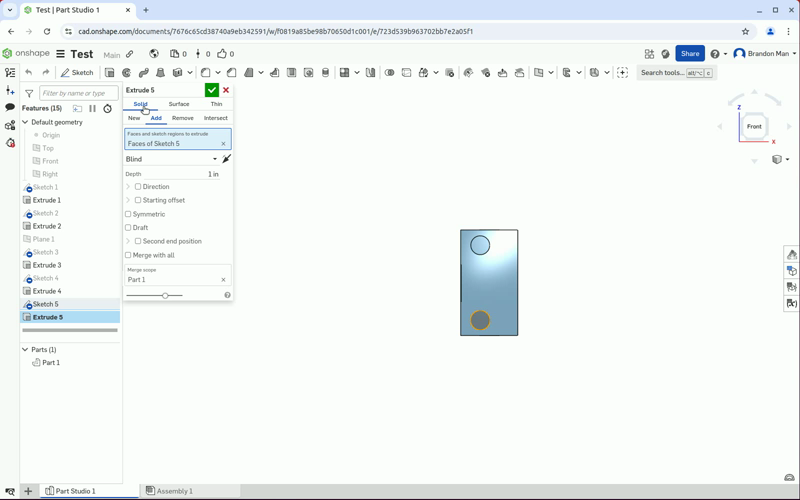
click(143, 106)
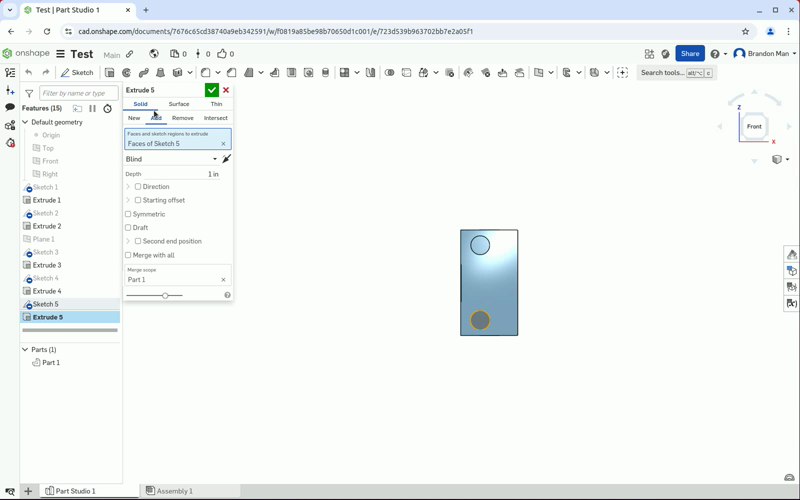
mouse_move(186, 120)
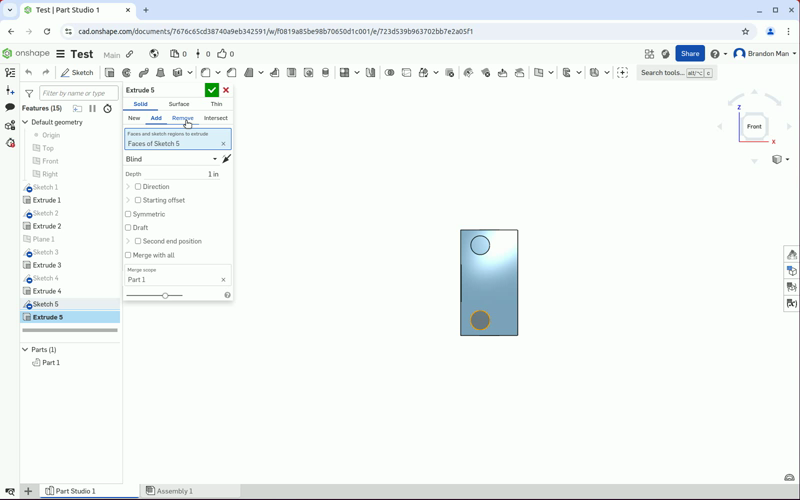
click(186, 120)
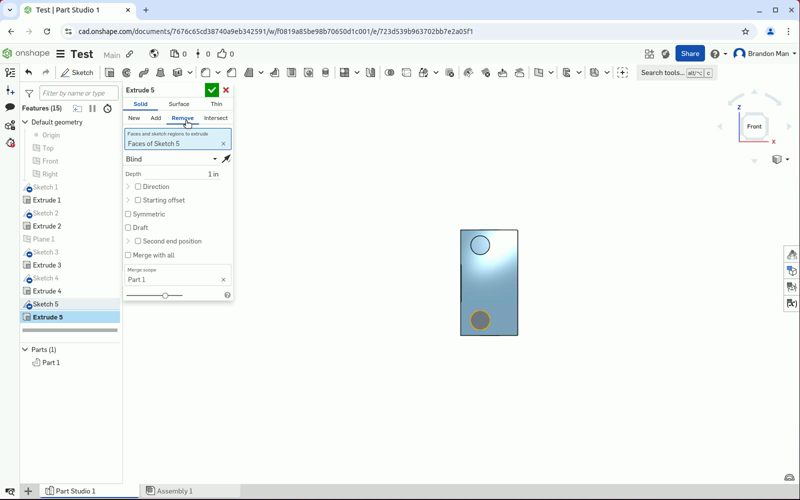
key(tab, 4)
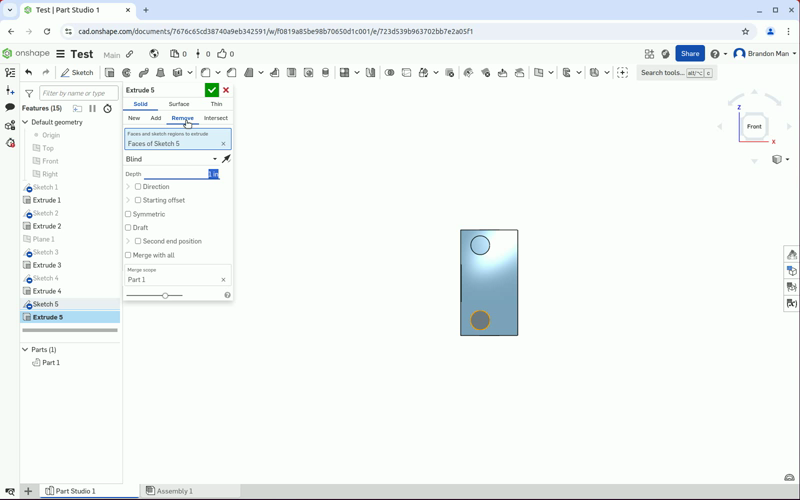
text(7.703)
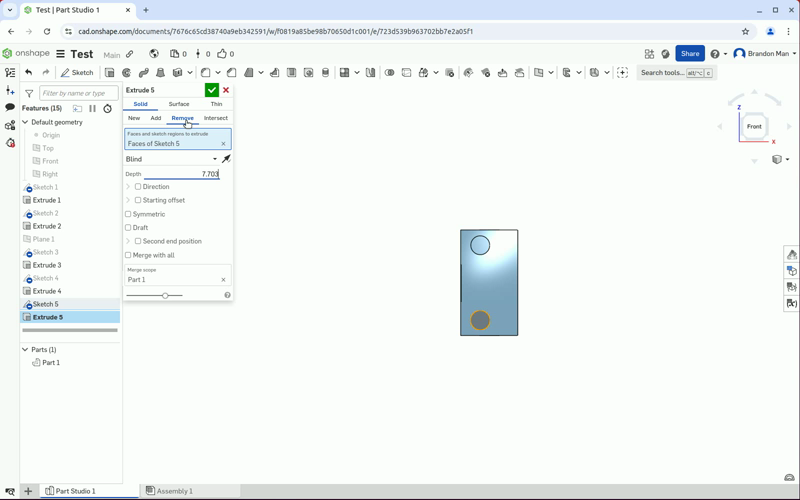
key(tab, 6)
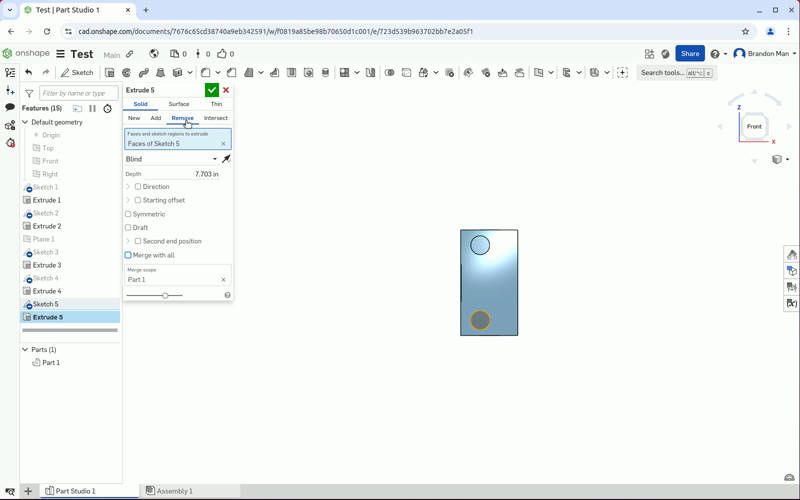
key(space)
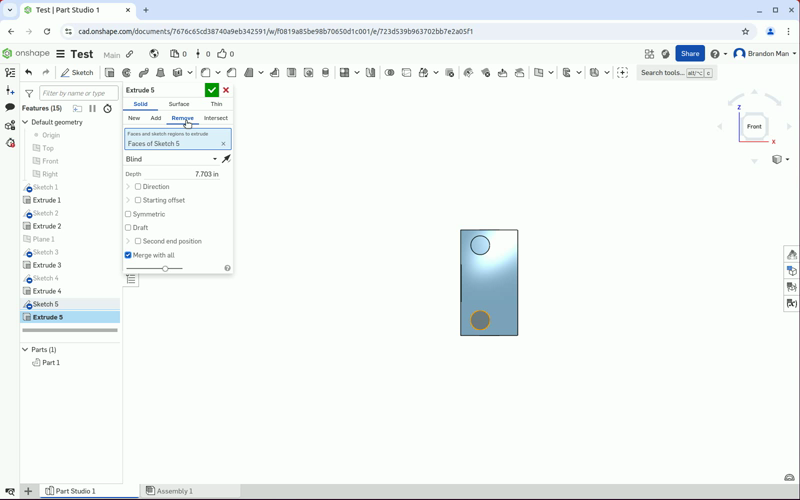
key(enter)
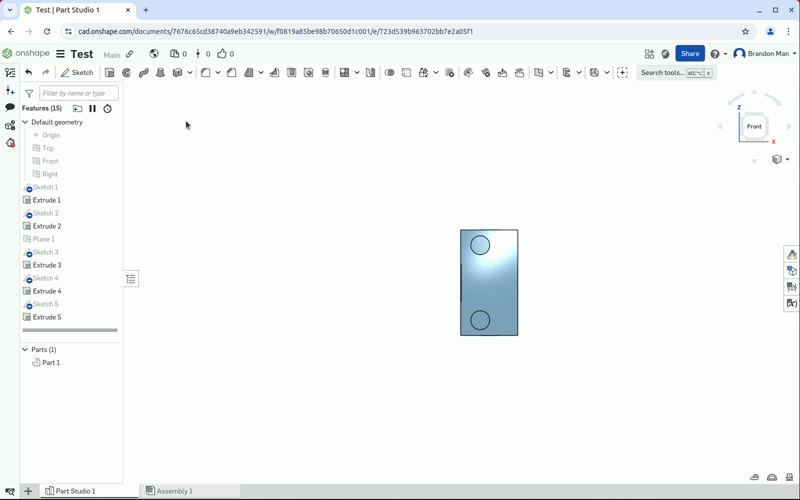
key(shift+h)
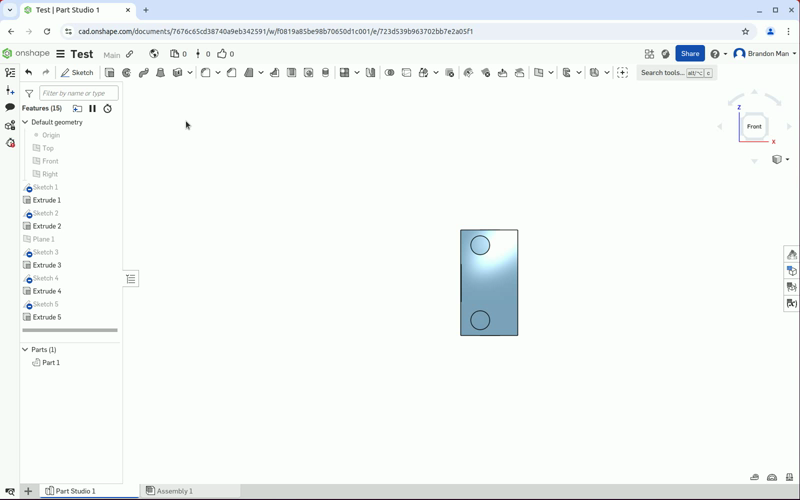
key(shift+h)
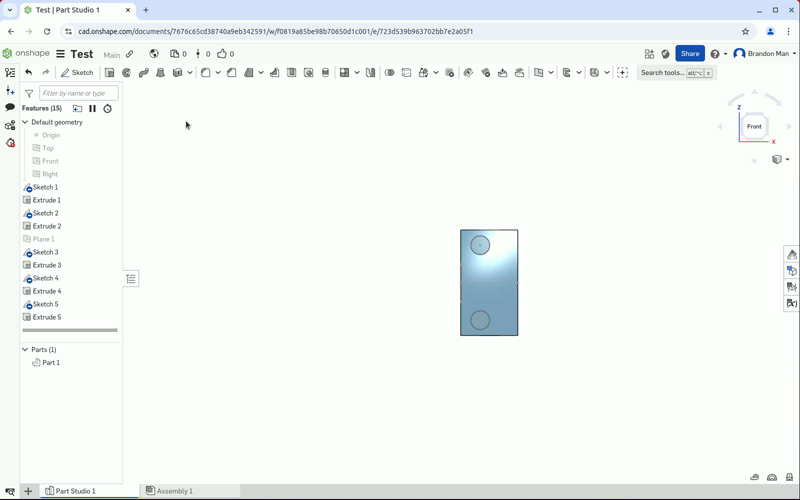
key(shift+7)
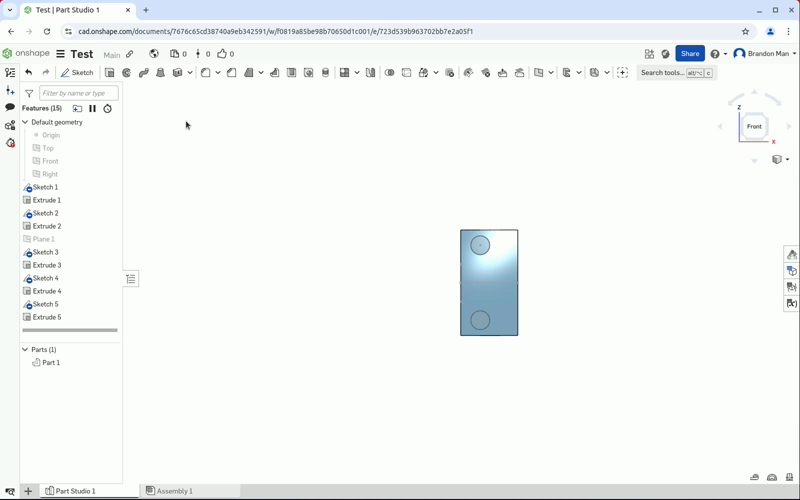
key(left, 2)
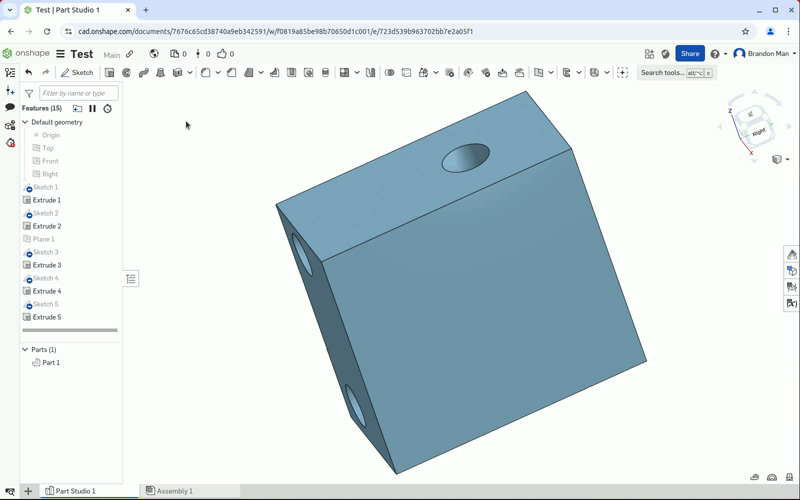
key(down, 2)
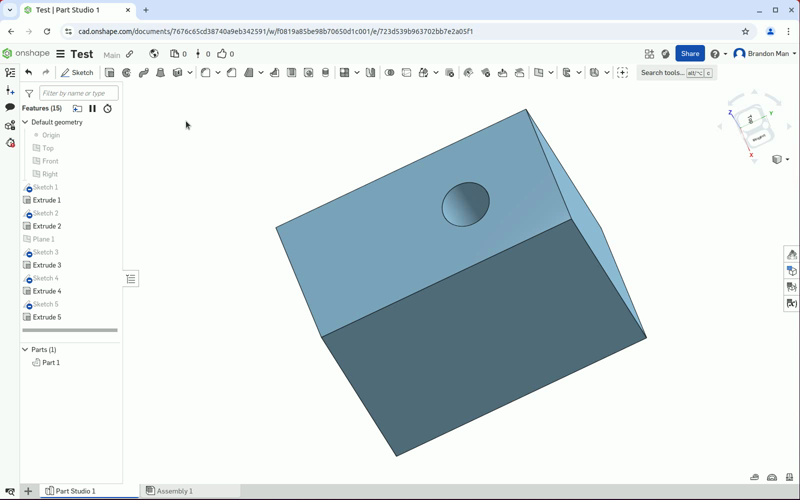
key(up, 2)
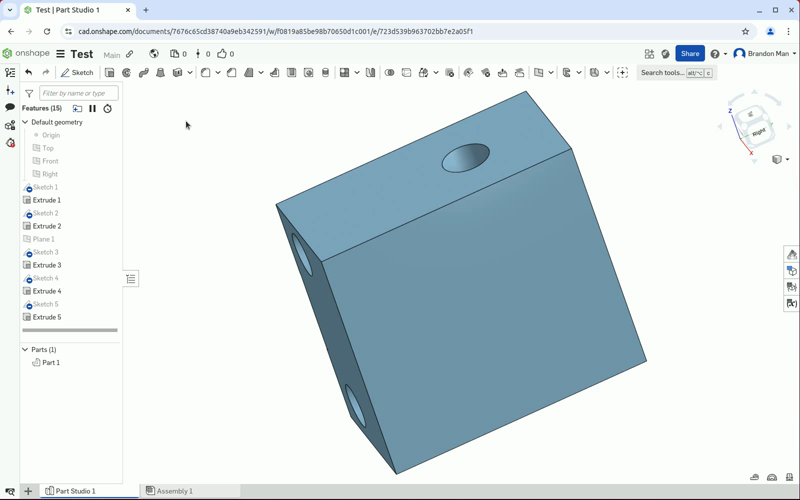
key(right, 2)
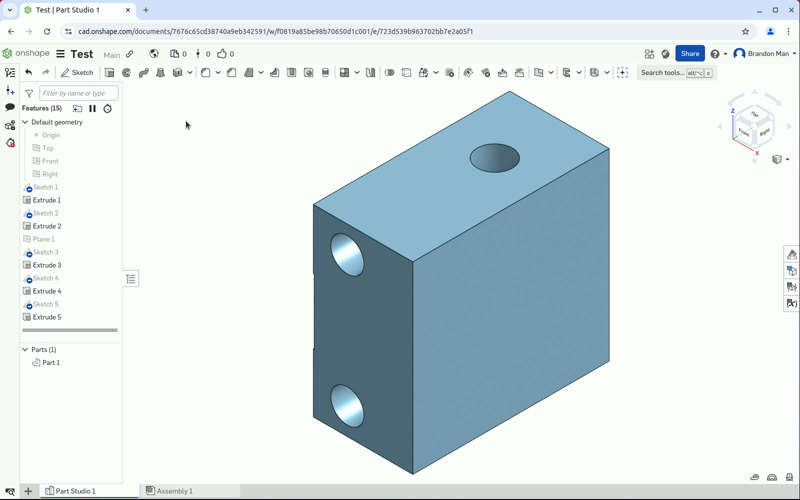
mouse_move(73, 189)
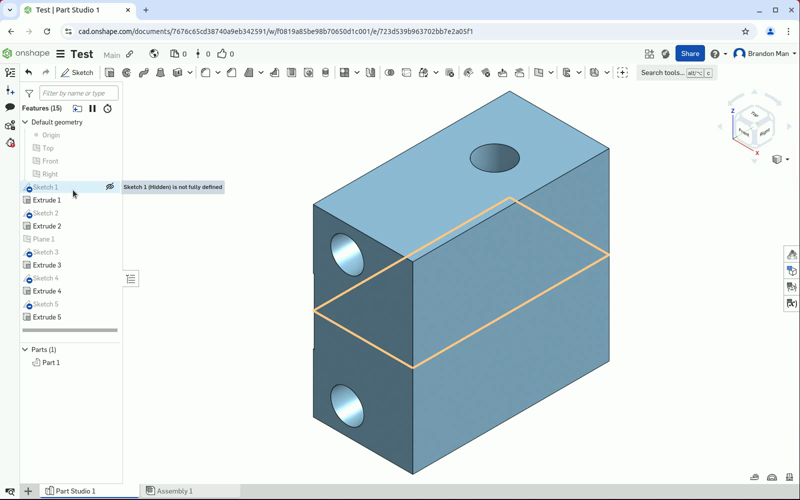
click(73, 189)